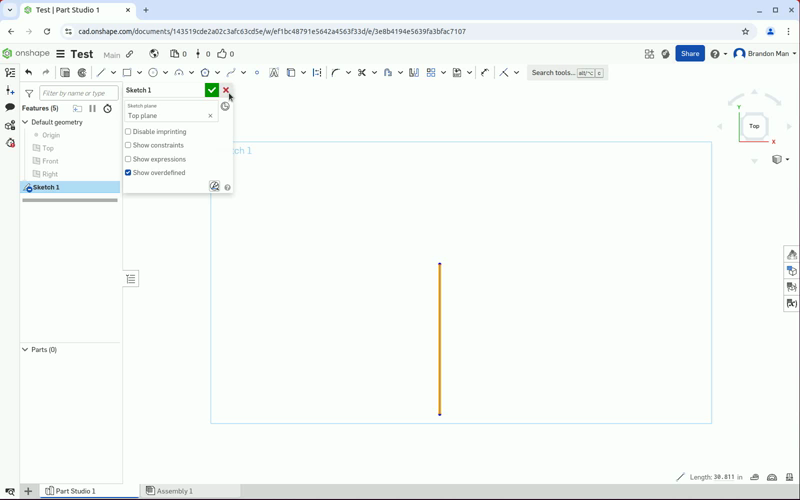
key(shift+h)
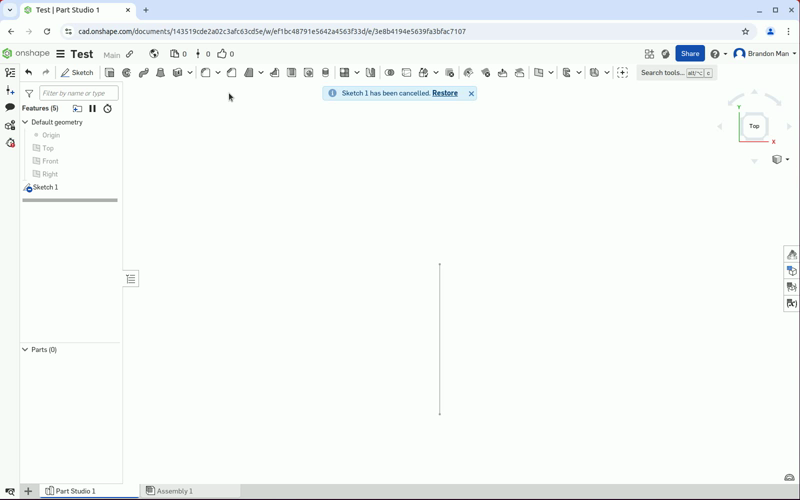
mouse_move(73, 352)
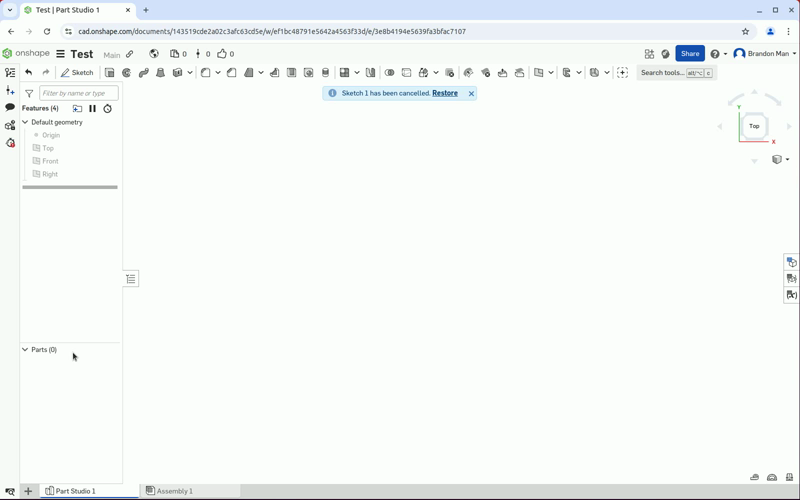
key(y)
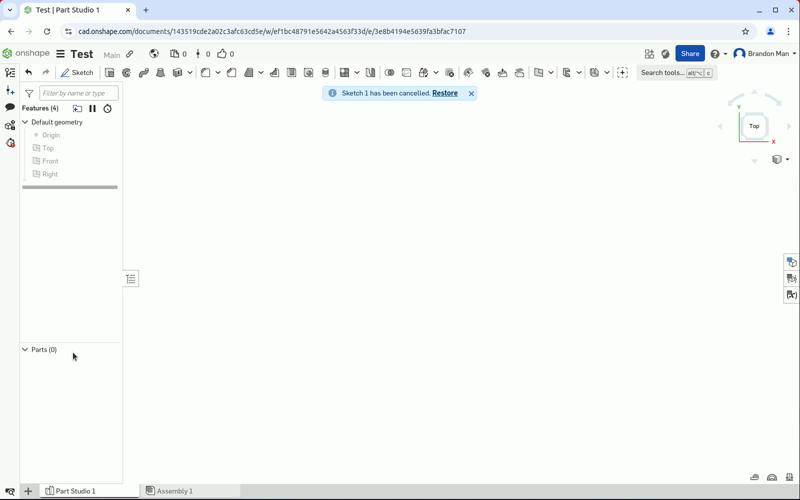
key(shift+p)
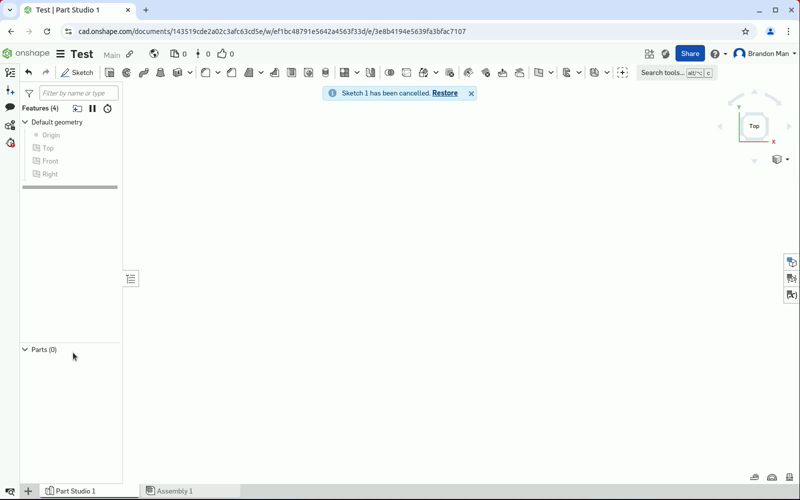
key(space)
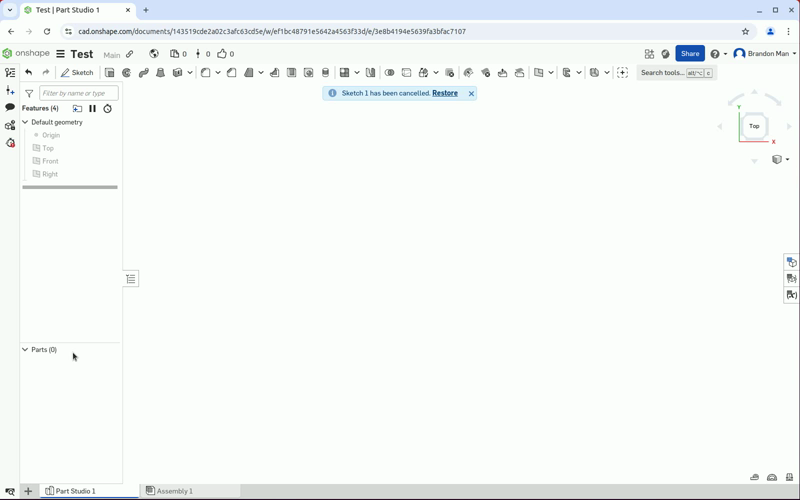
key_down(shift)
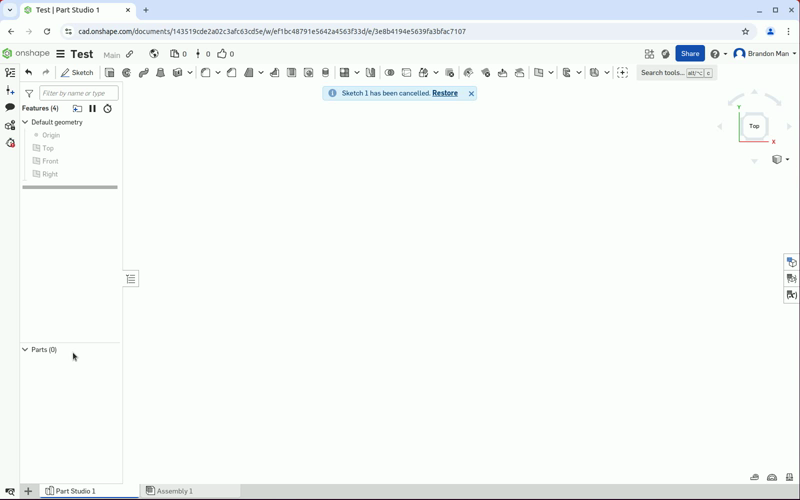
key(up)
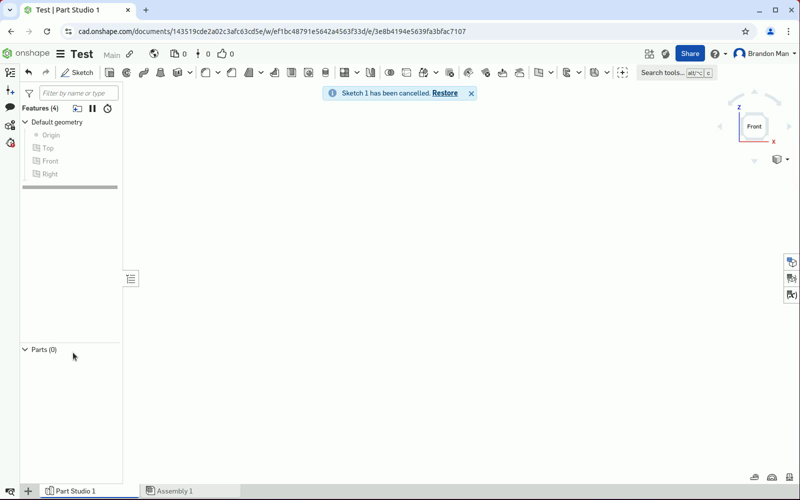
key_up(shift)
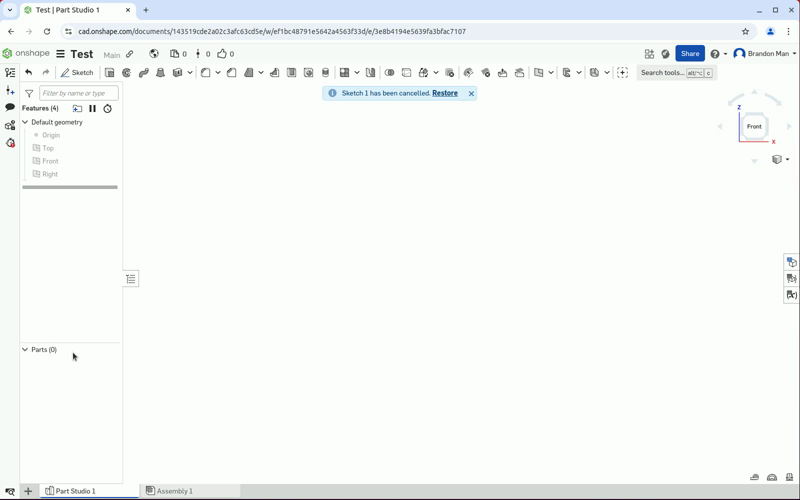
mouse_move(73, 352)
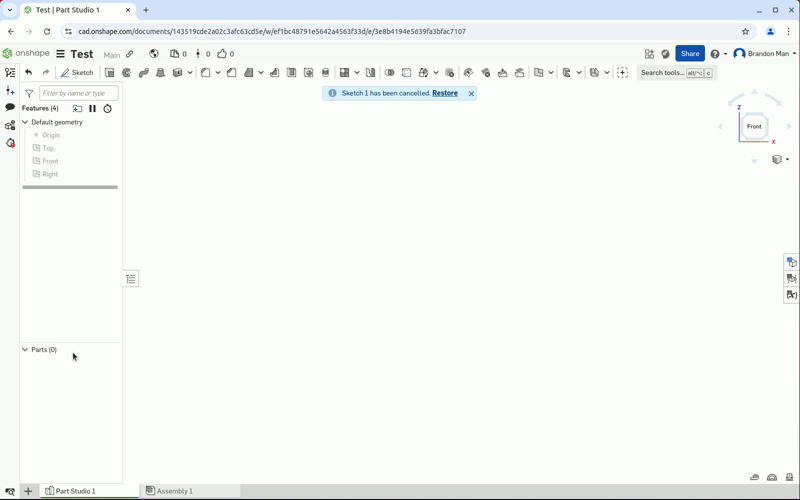
key(shift+y)
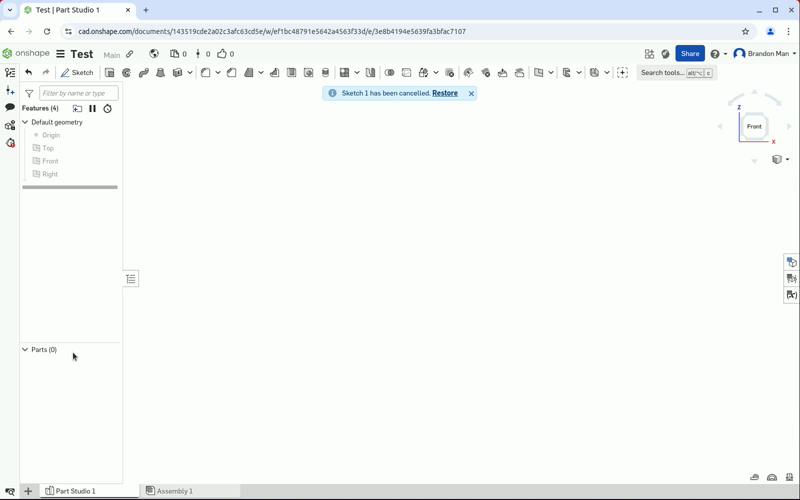
key(shift+s)
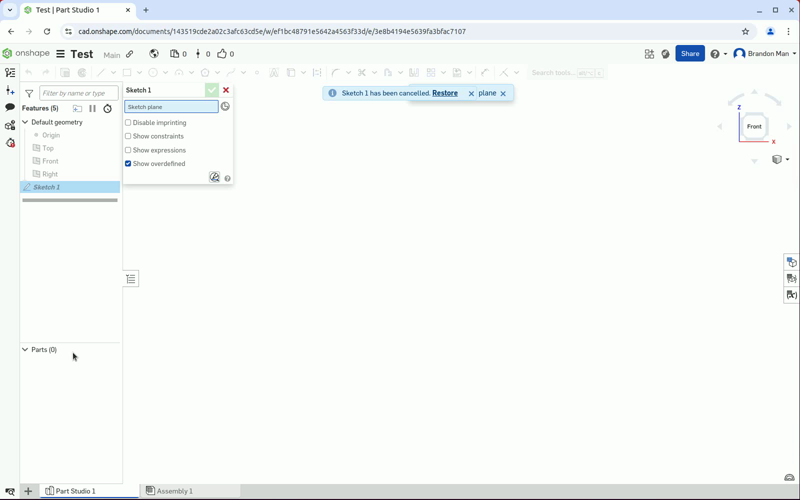
mouse_move(73, 163)
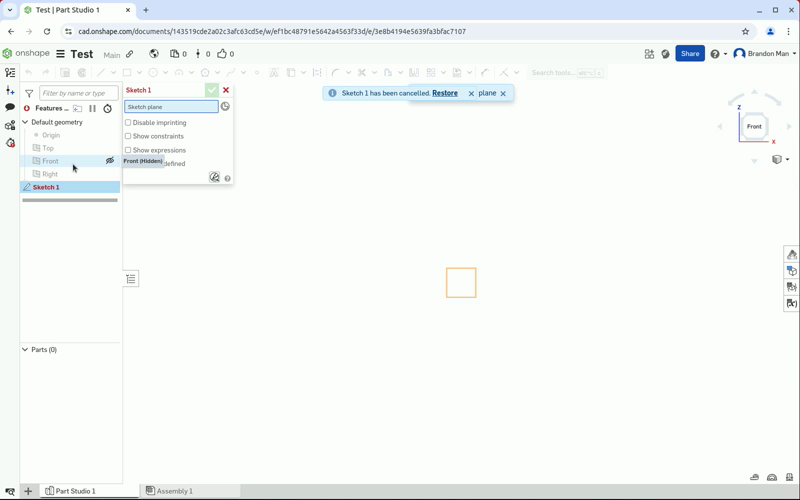
click(73, 163)
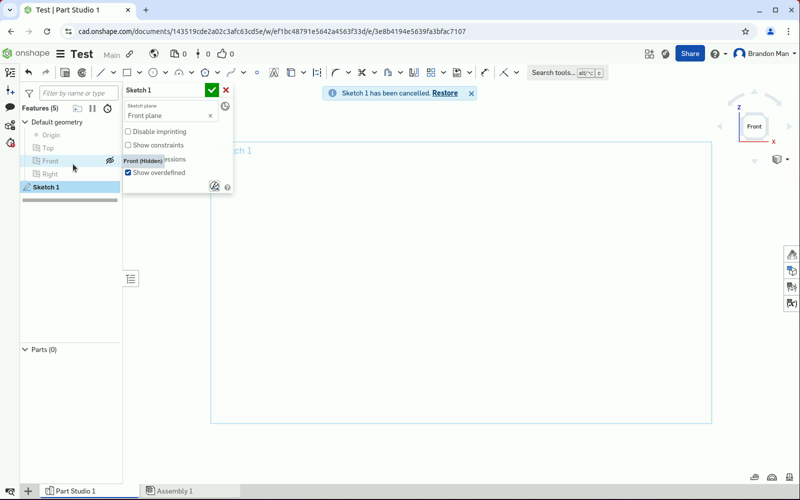
mouse_move(73, 352)
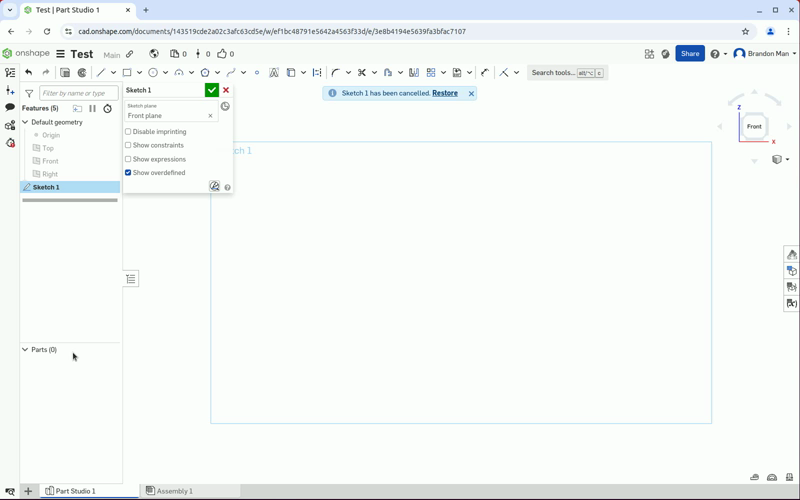
key(y)
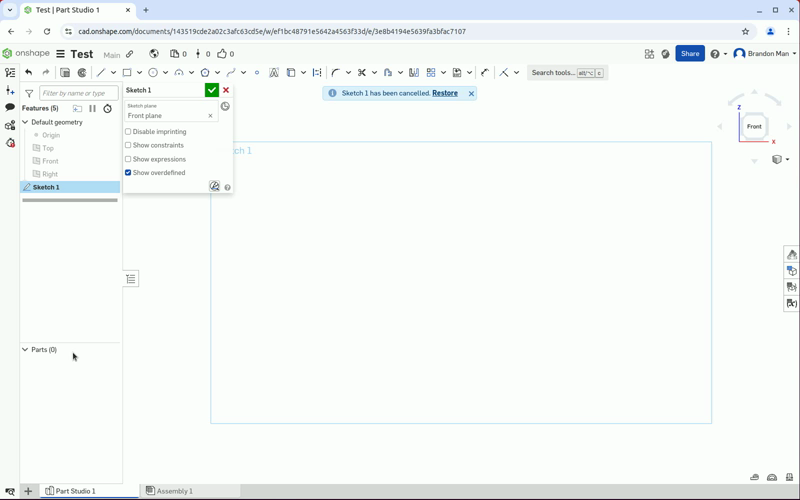
key(l)
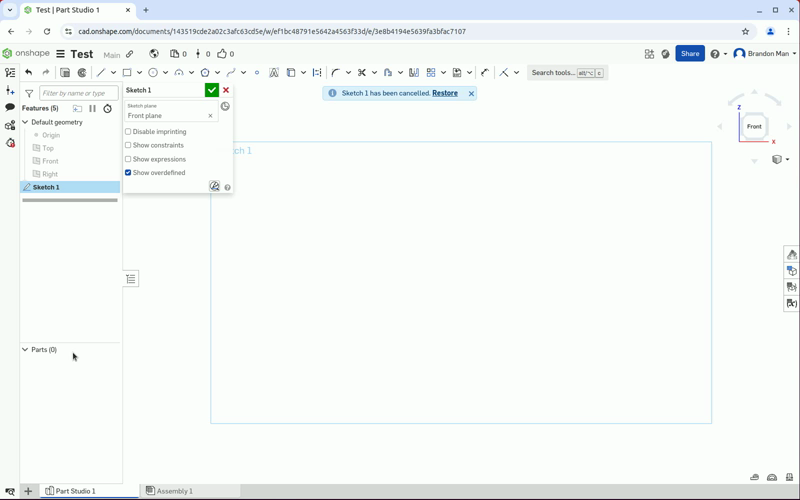
key_down(shift)
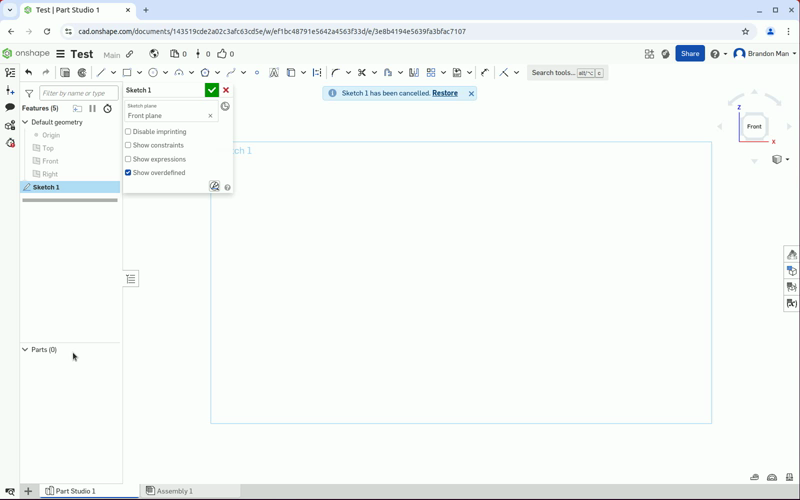
mouse_move(438, 254)
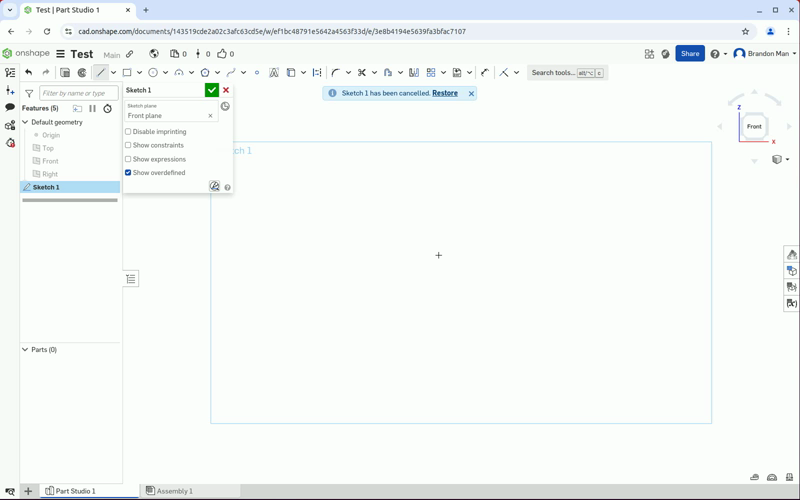
click(438, 254)
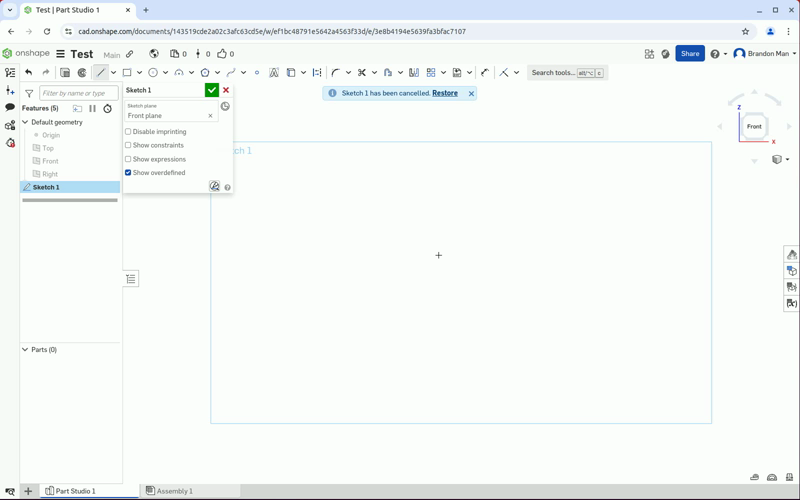
key_up(shift)
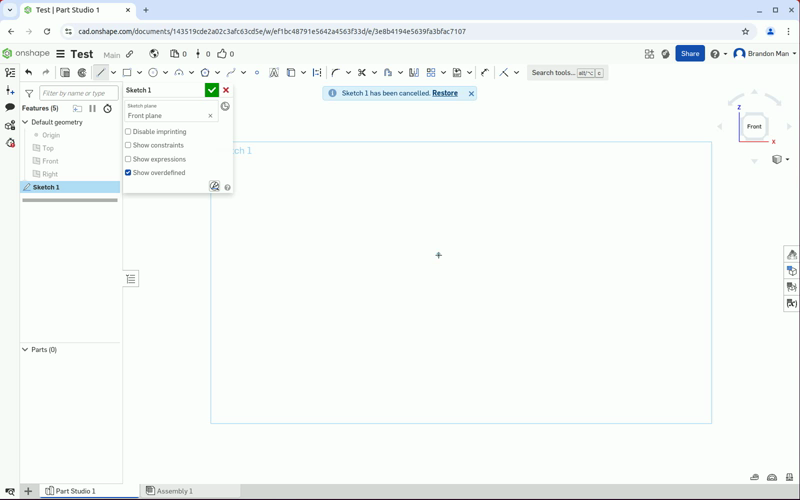
key_down(shift)
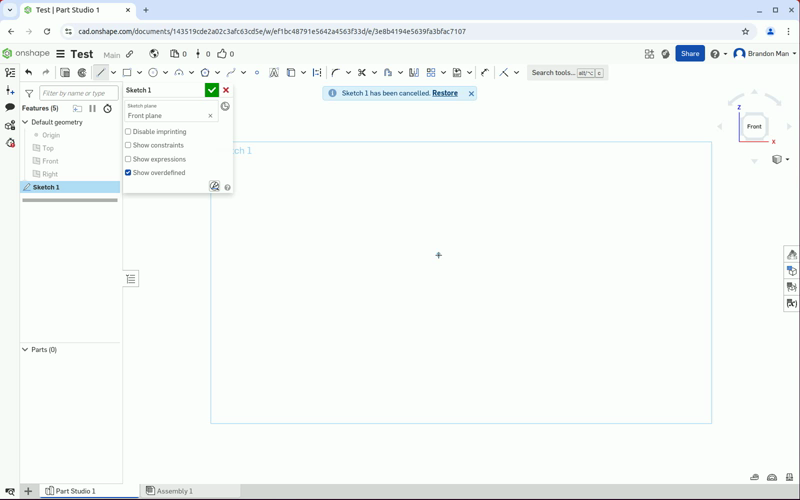
mouse_move(468, 254)
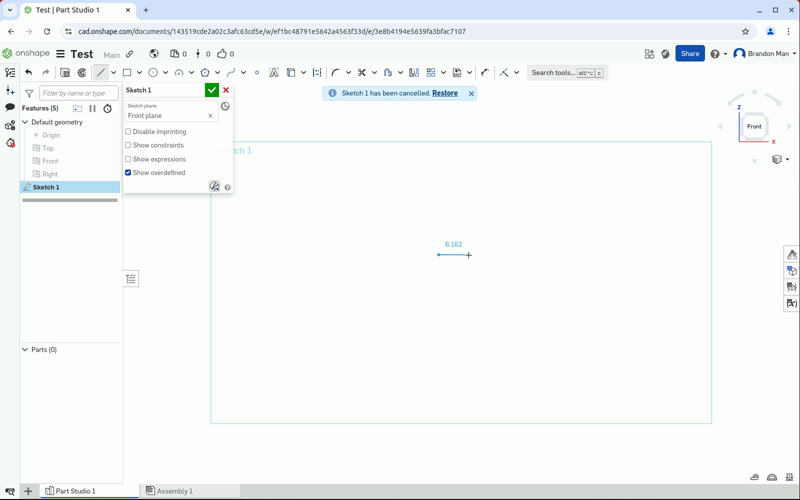
mouse_move(440, 311)
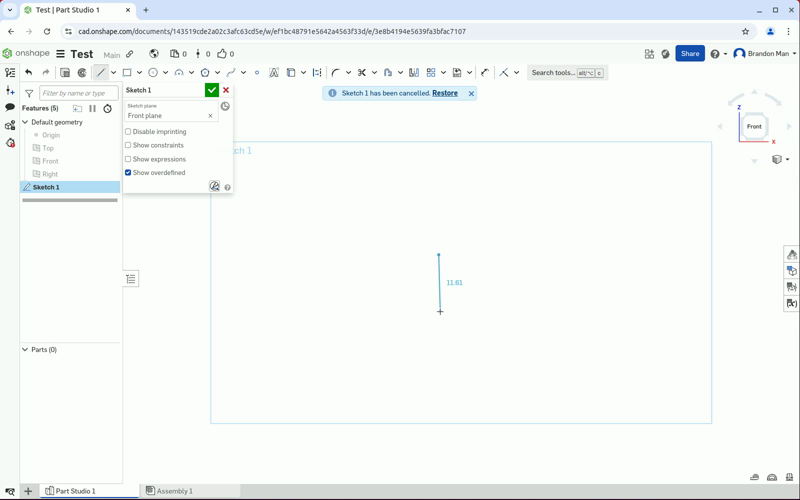
click(440, 311)
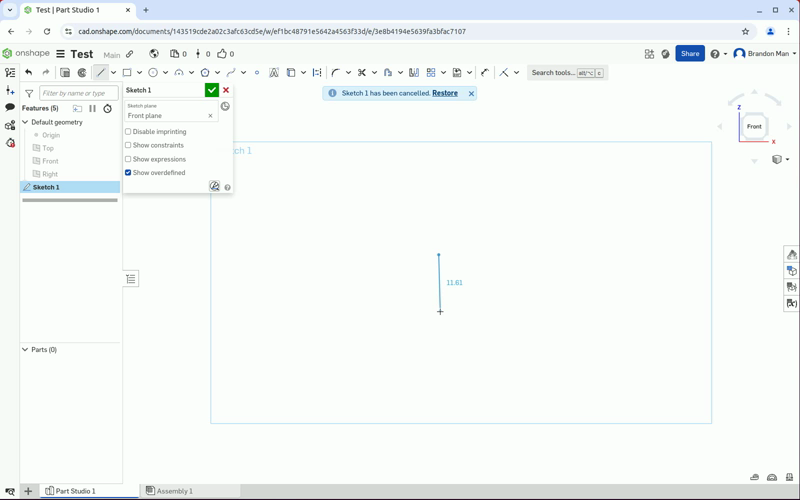
key_up(shift)
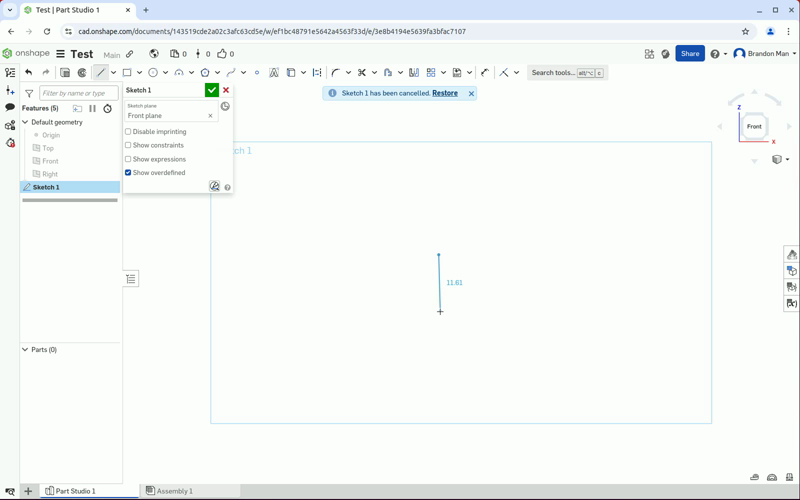
key_down(shift)
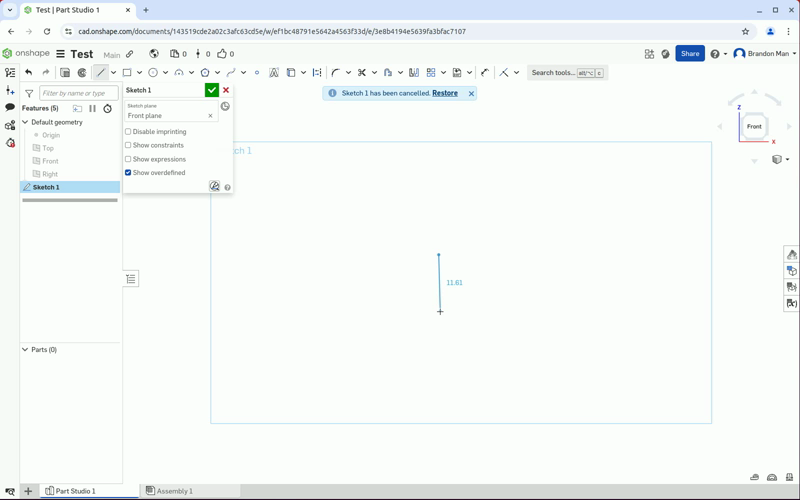
mouse_move(470, 311)
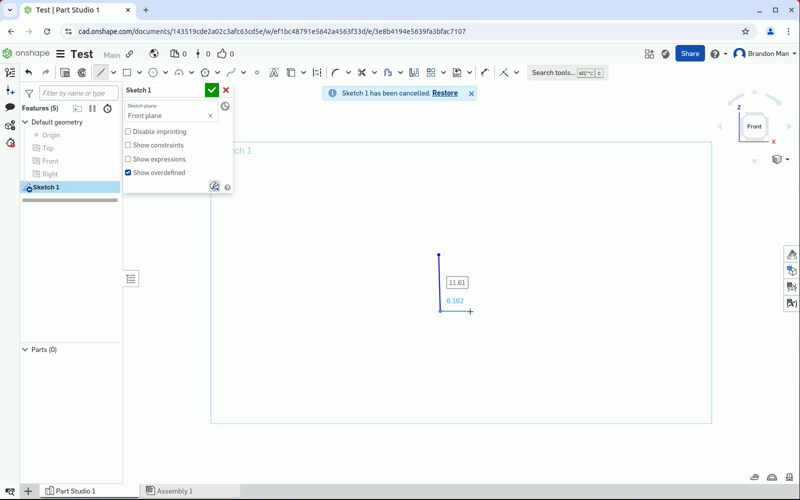
mouse_move(454, 311)
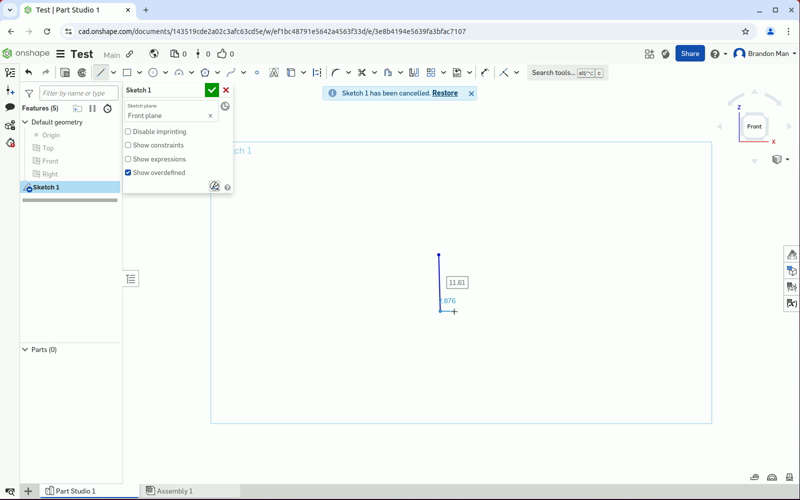
click(454, 311)
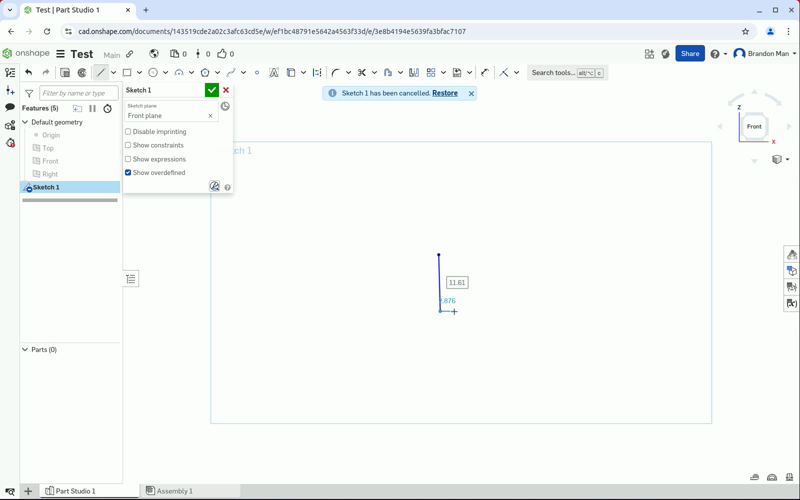
key_up(shift)
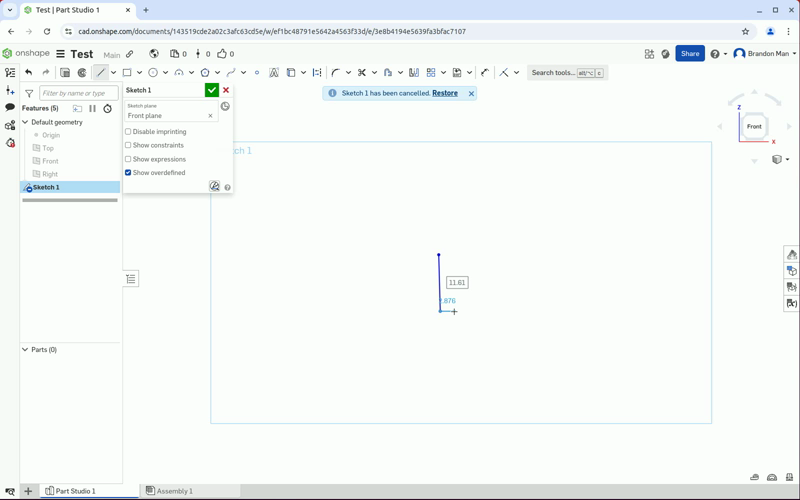
key_down(shift)
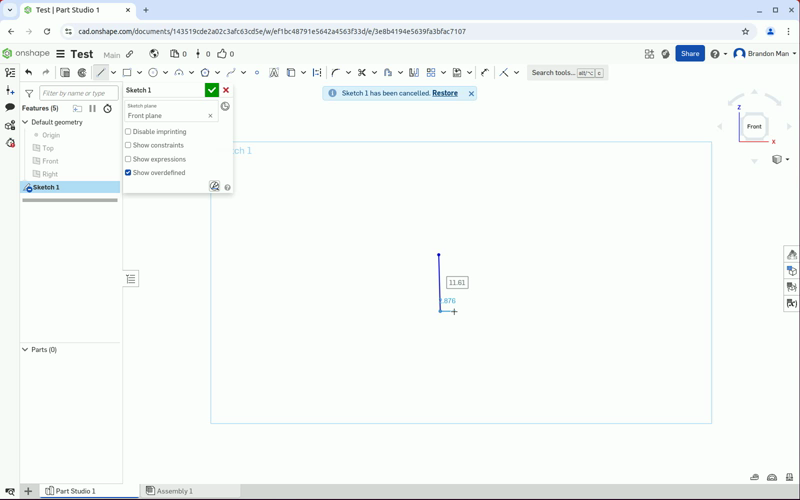
mouse_move(484, 311)
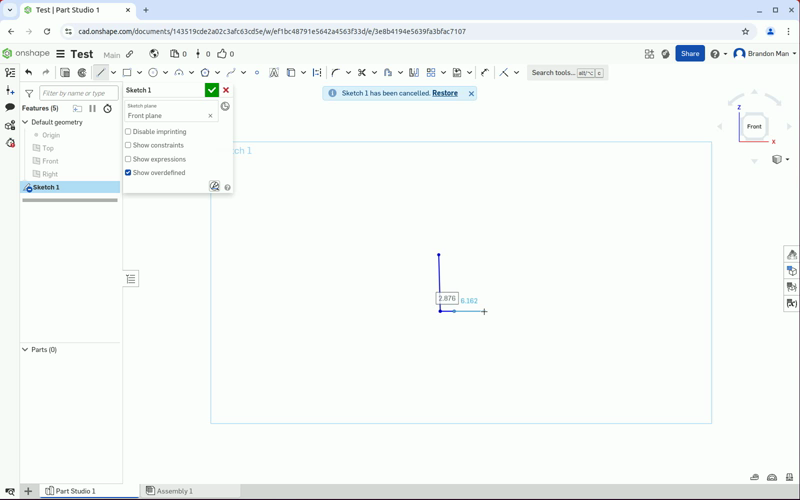
mouse_move(454, 254)
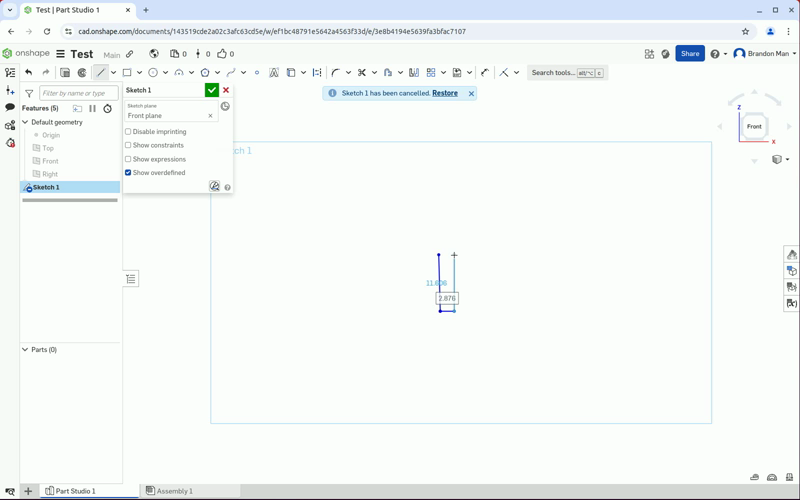
click(454, 254)
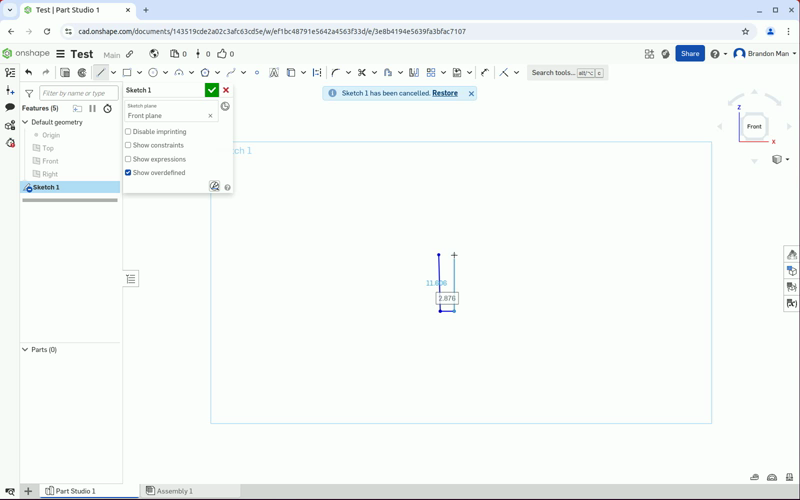
key_up(shift)
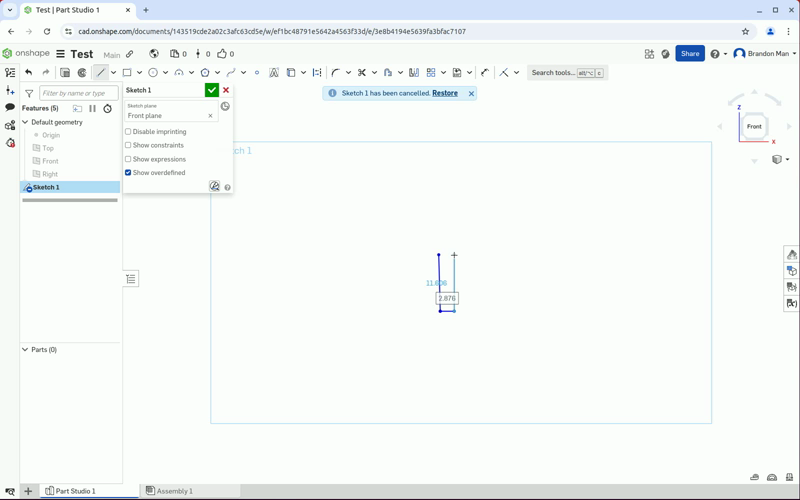
mouse_move(484, 254)
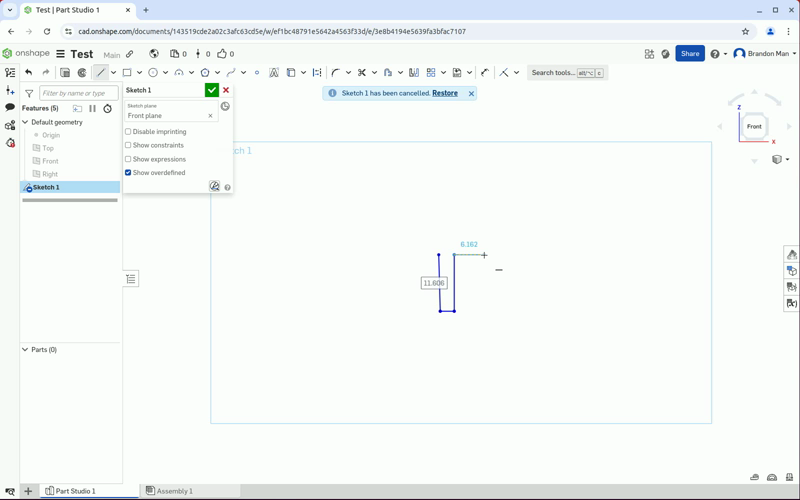
key_down(shift)
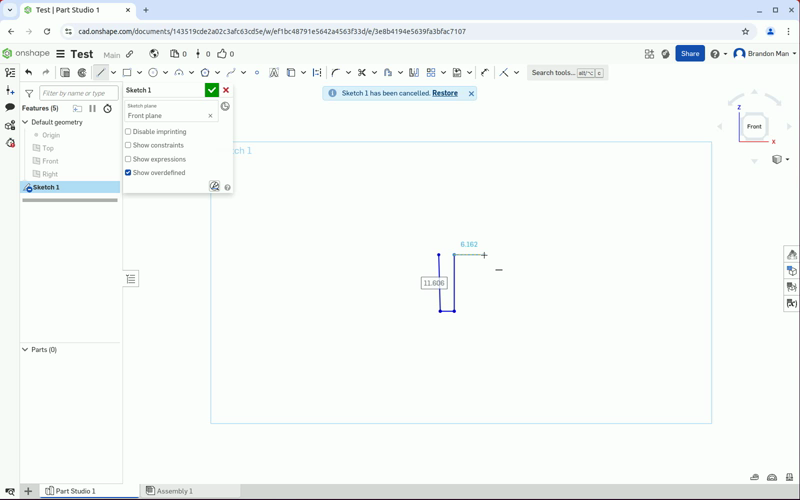
mouse_move(438, 254)
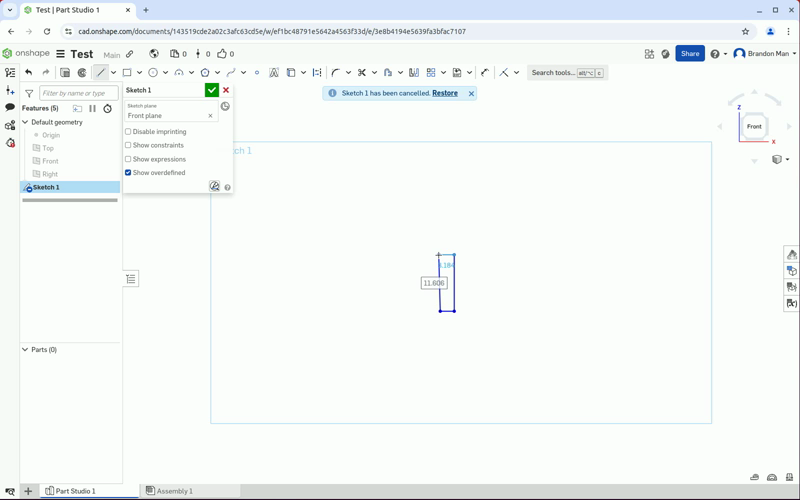
key_up(shift)
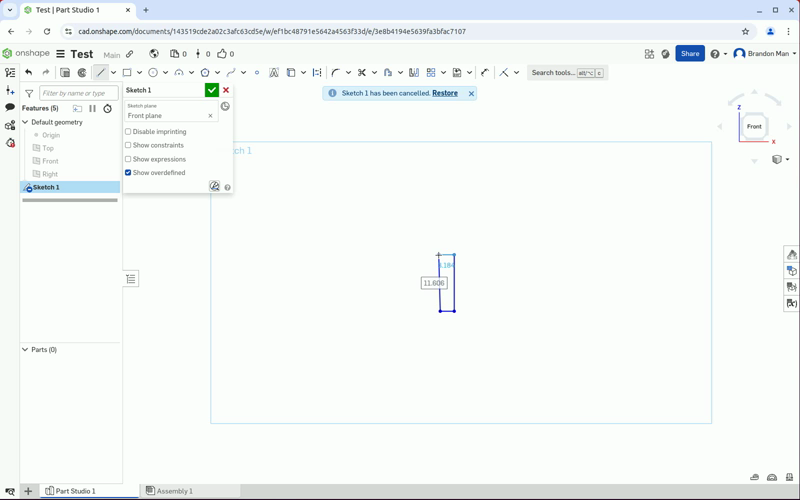
click(438, 254)
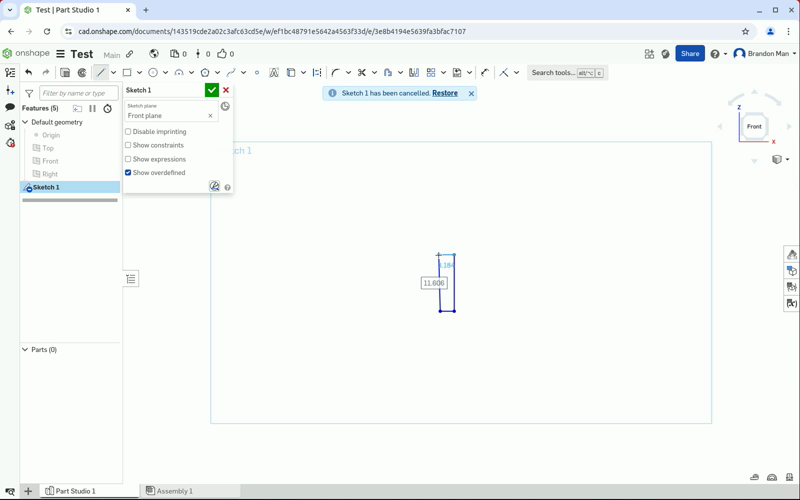
key(esc)
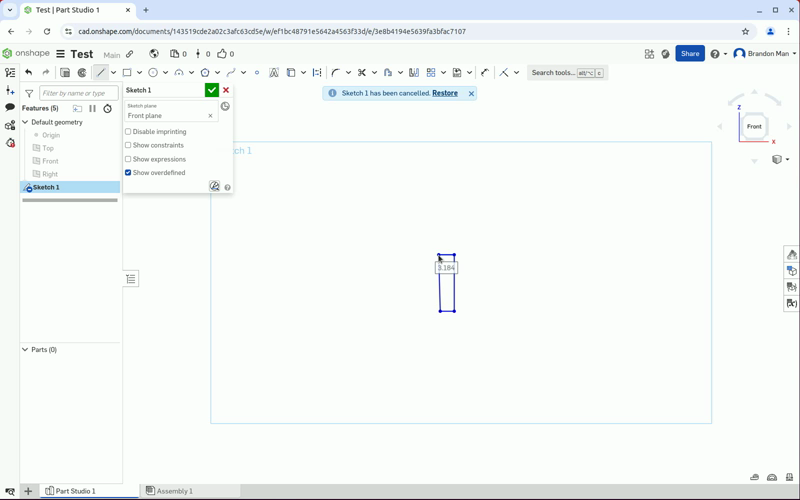
mouse_move(449, 276)
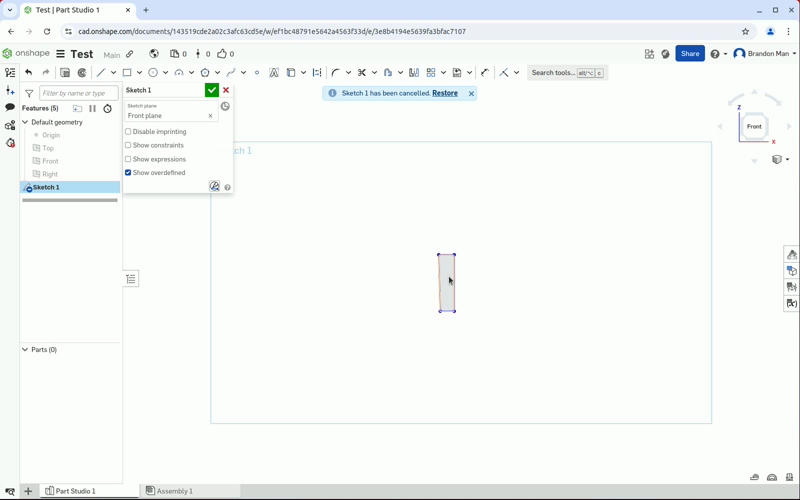
scroll(6)
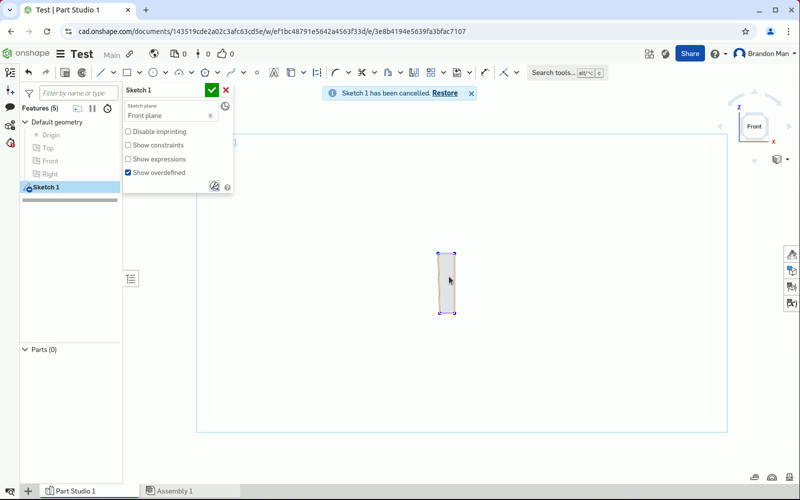
scroll(6)
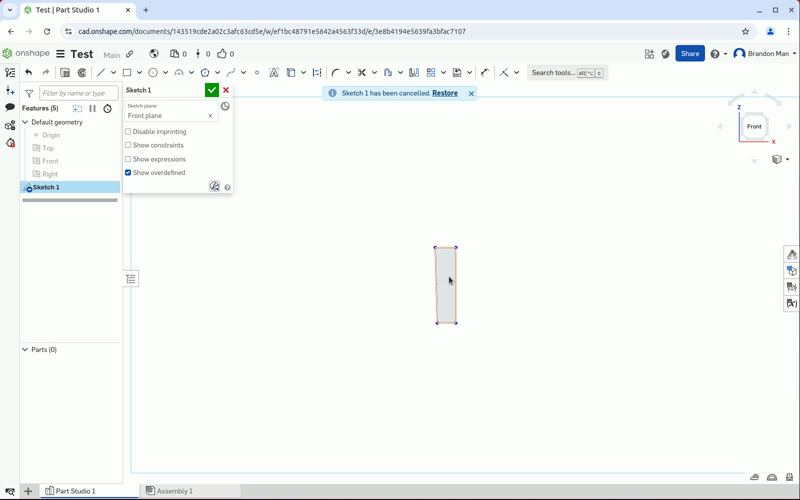
scroll(6)
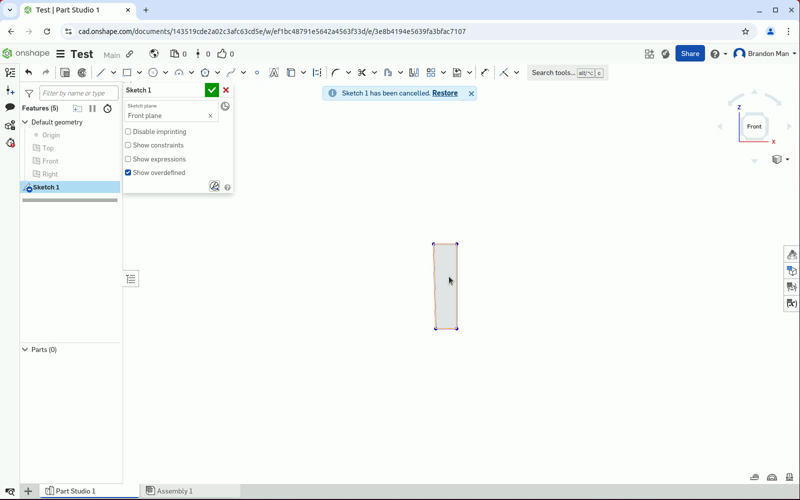
scroll(6)
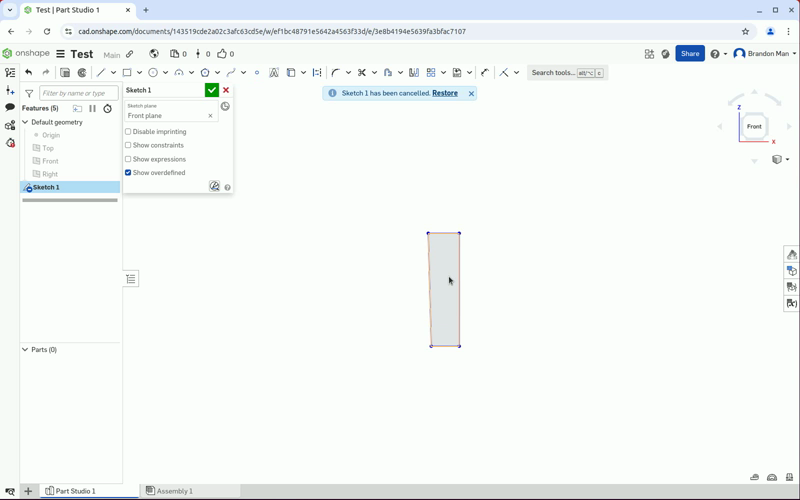
scroll(6)
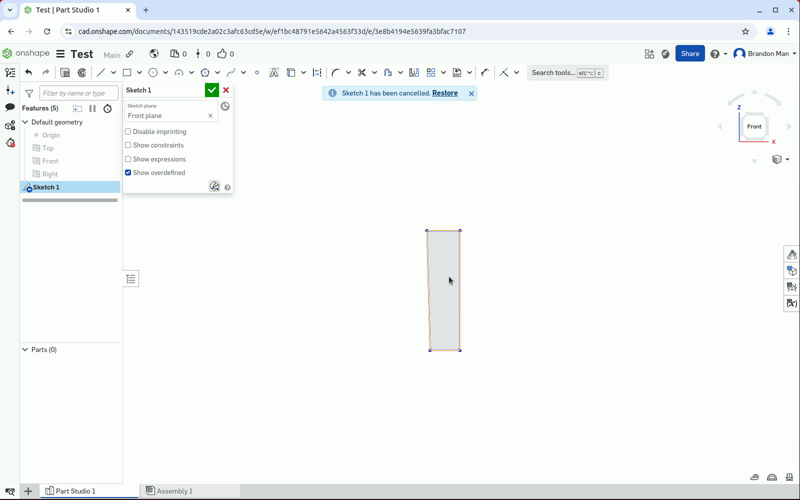
scroll(6)
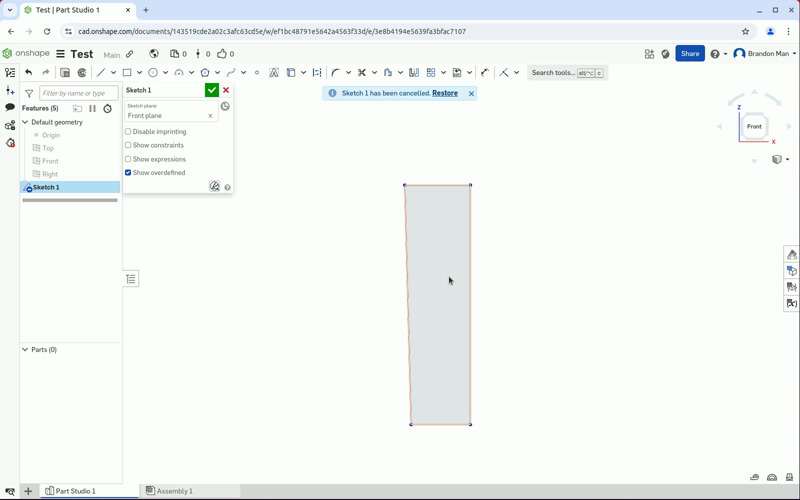
scroll(6)
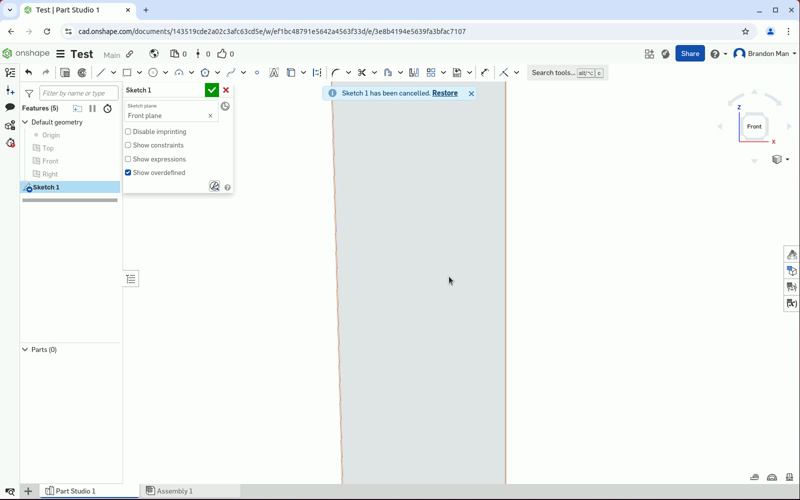
click(449, 276)
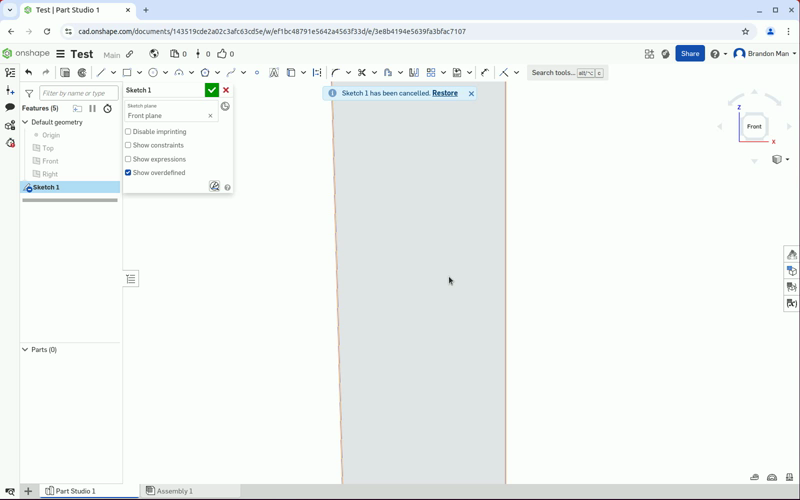
scroll(-6)
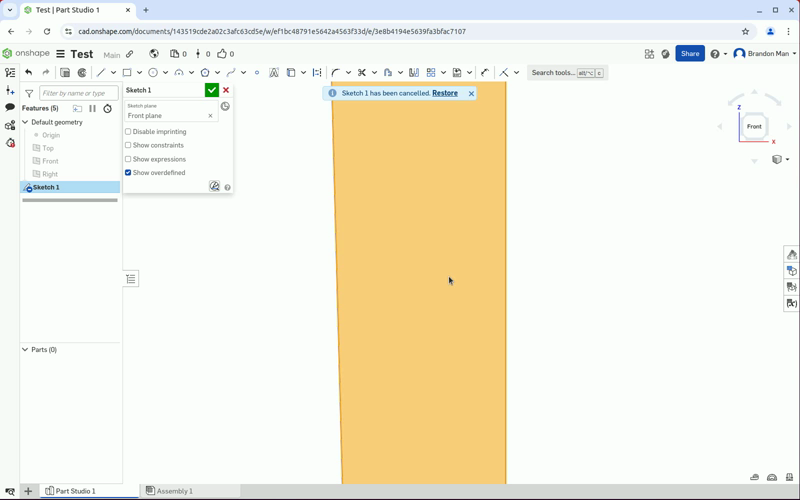
scroll(-6)
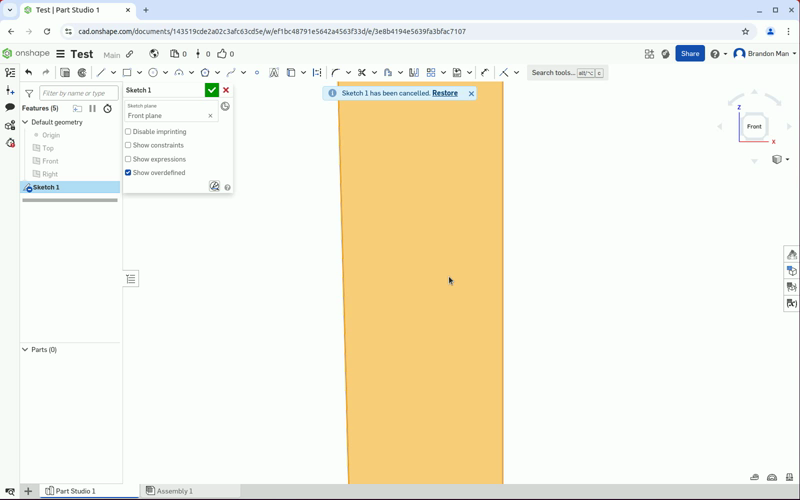
scroll(-6)
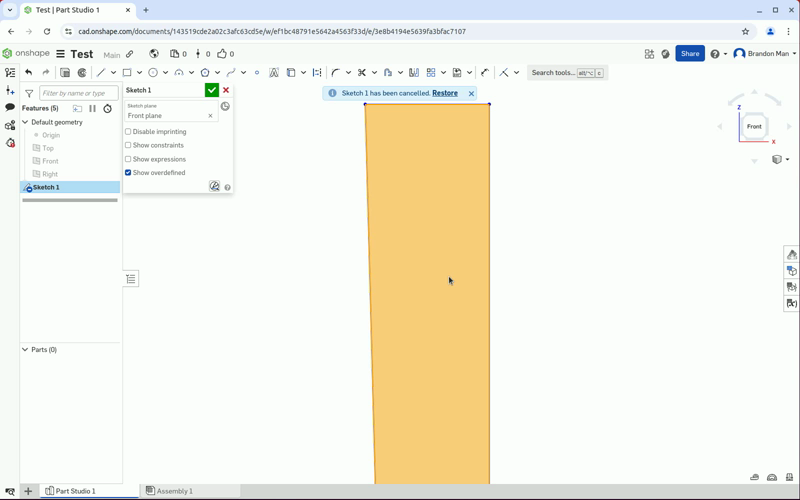
scroll(-6)
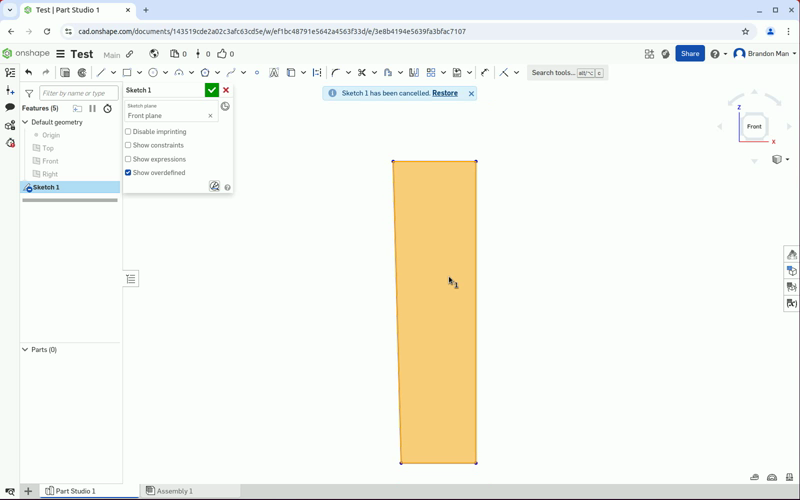
scroll(-6)
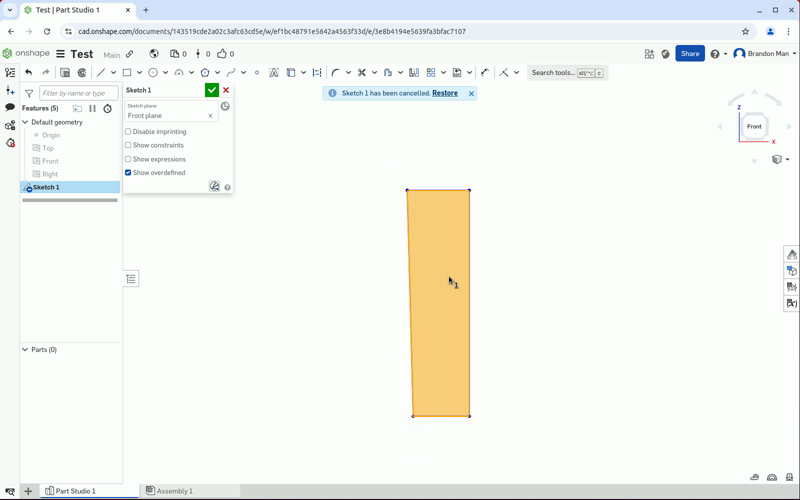
scroll(-6)
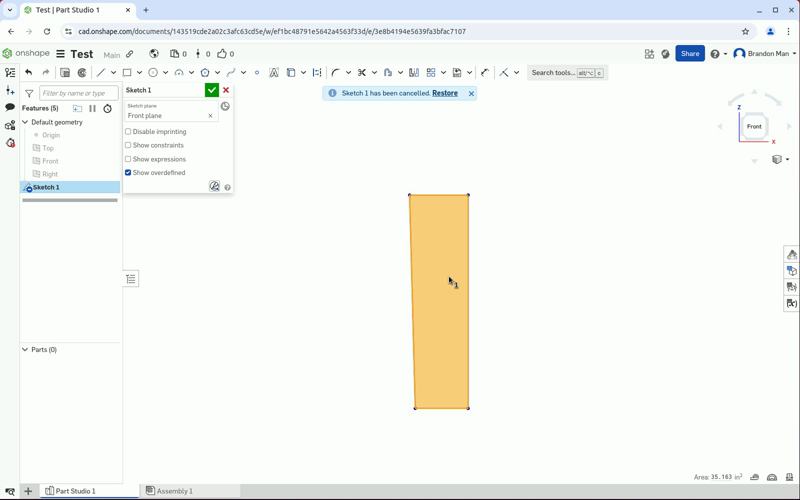
scroll(-6)
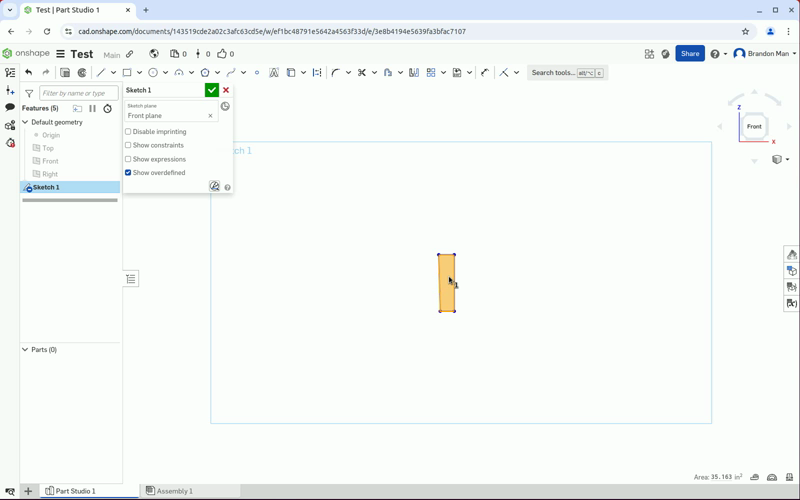
mouse_move(73, 352)
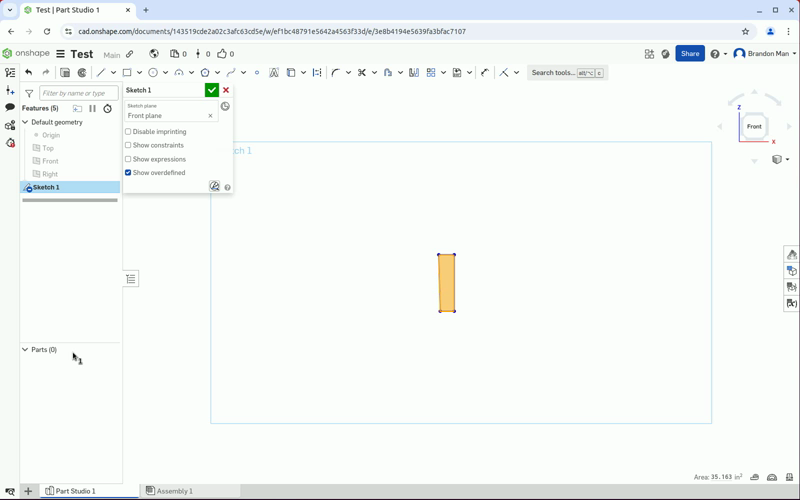
key(shift+y)
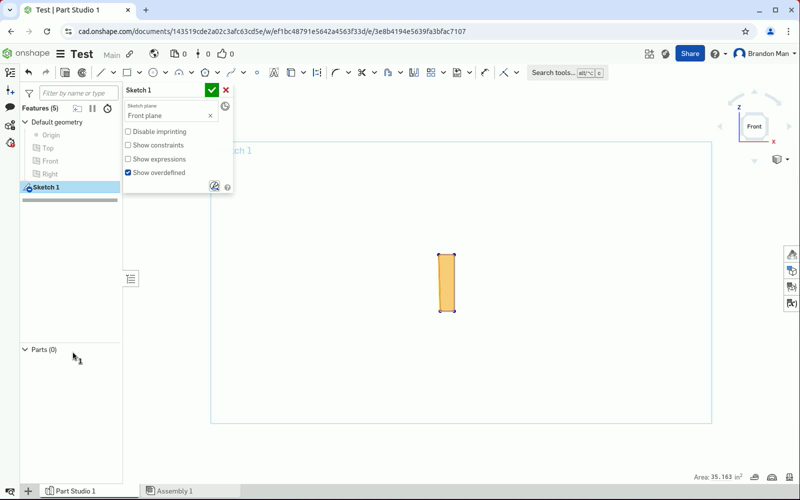
key(shift+e)
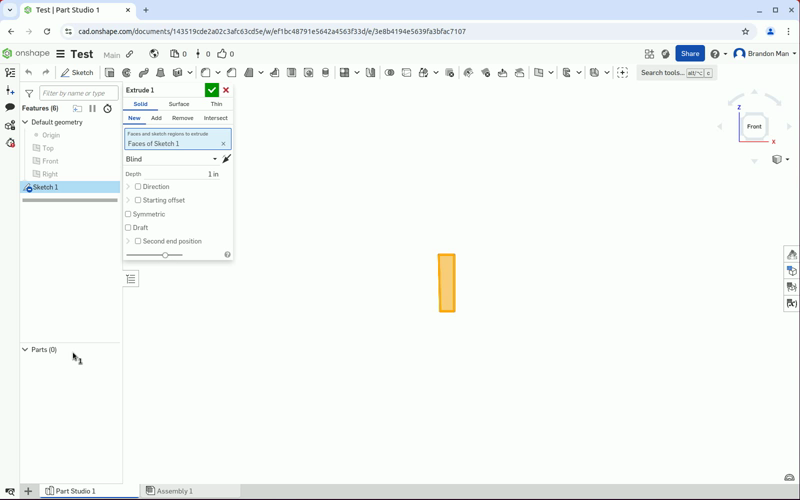
mouse_move(143, 106)
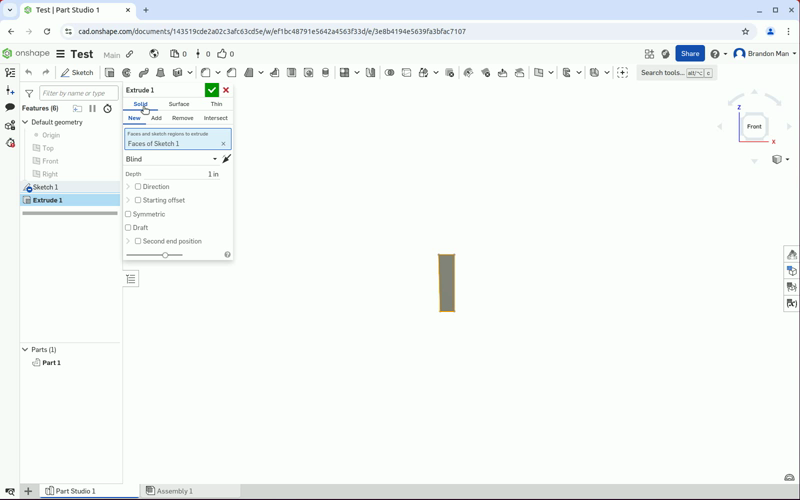
click(143, 106)
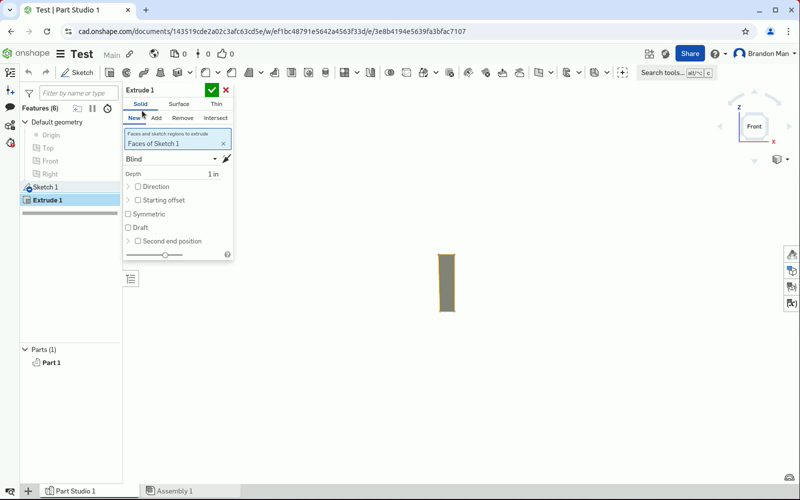
mouse_move(137, 120)
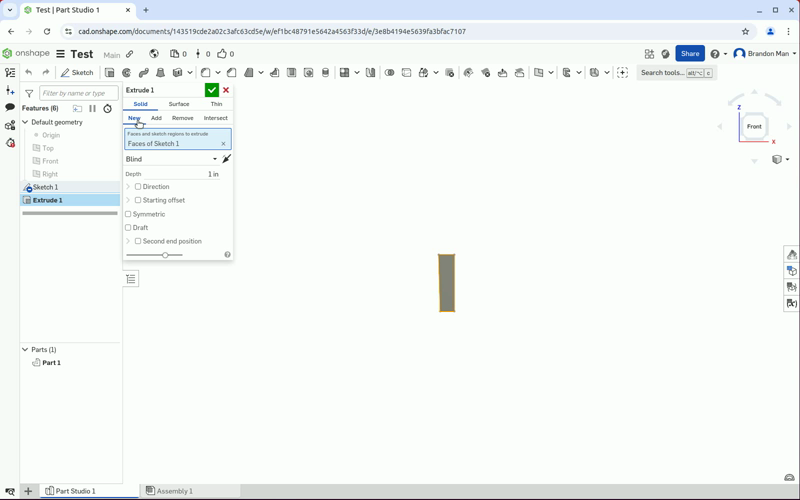
click(137, 120)
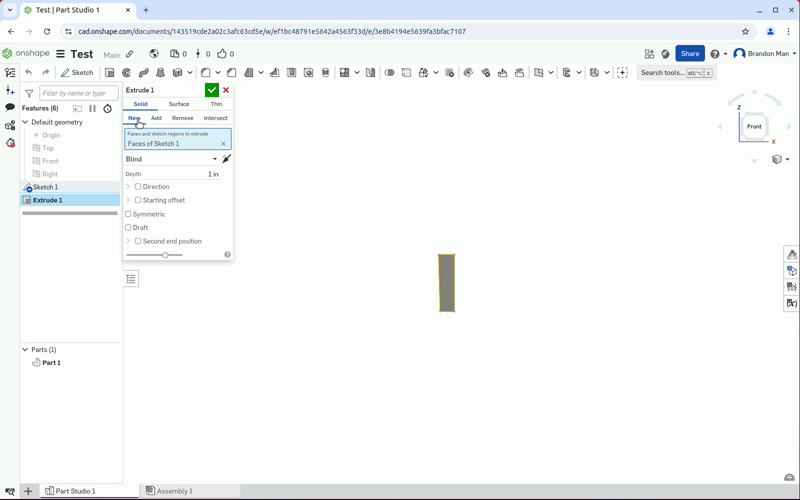
key(tab, 4)
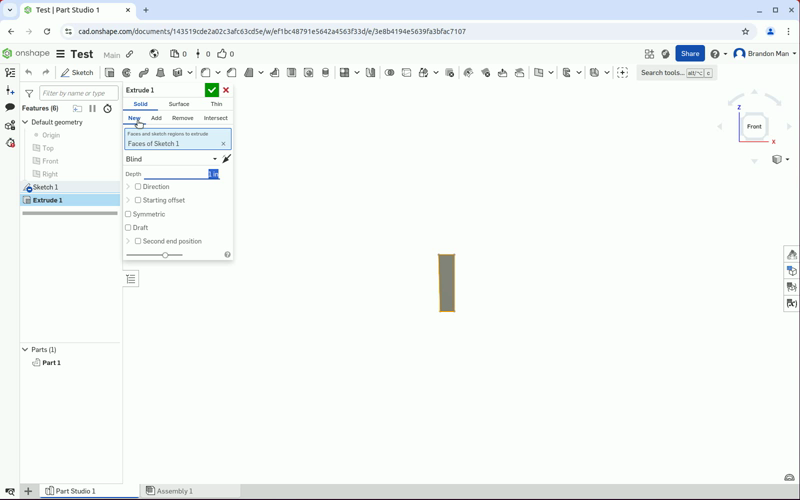
text(23.108)
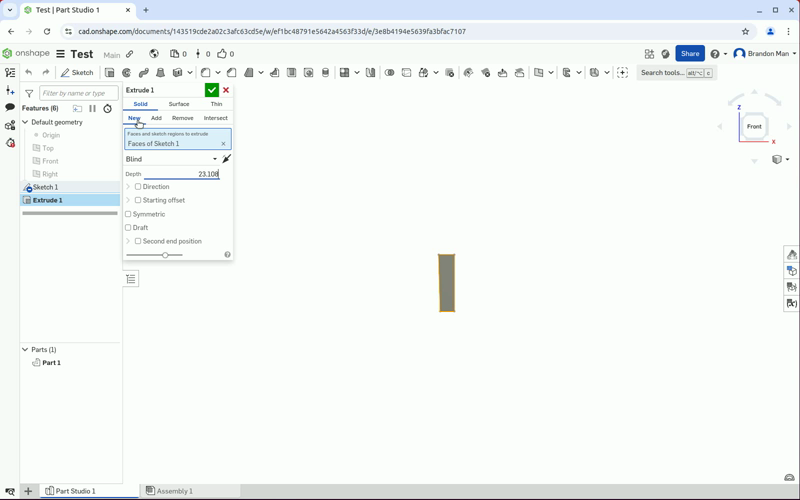
key(enter)
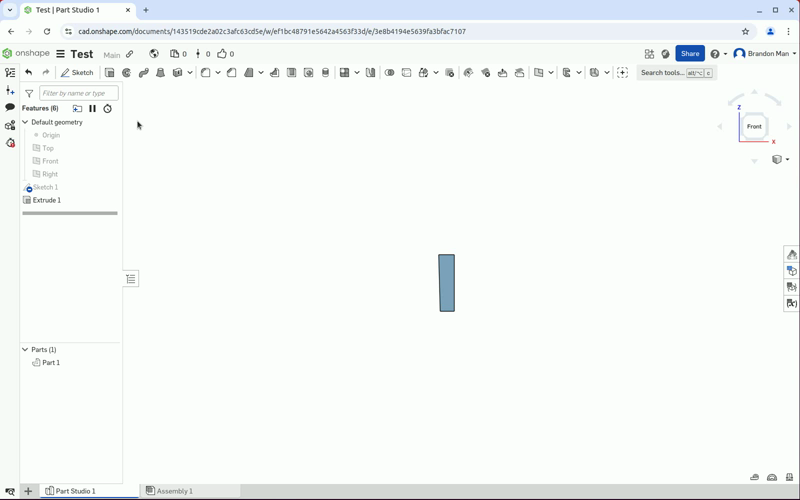
key(shift+h)
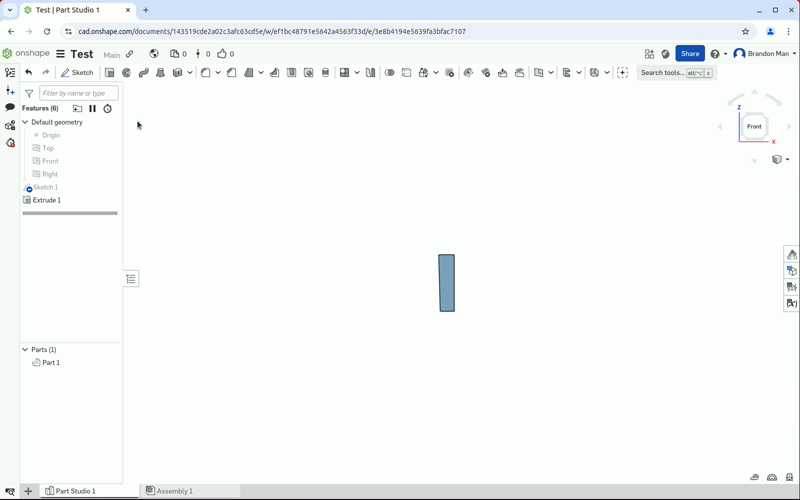
key(shift+h)
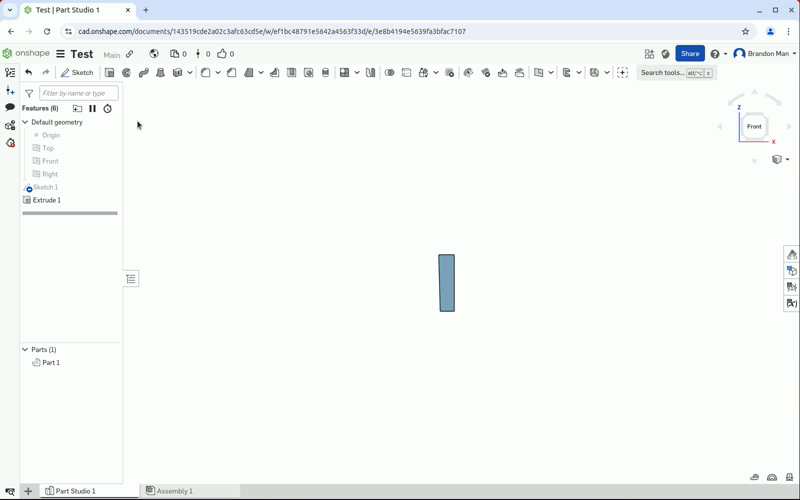
mouse_move(73, 189)
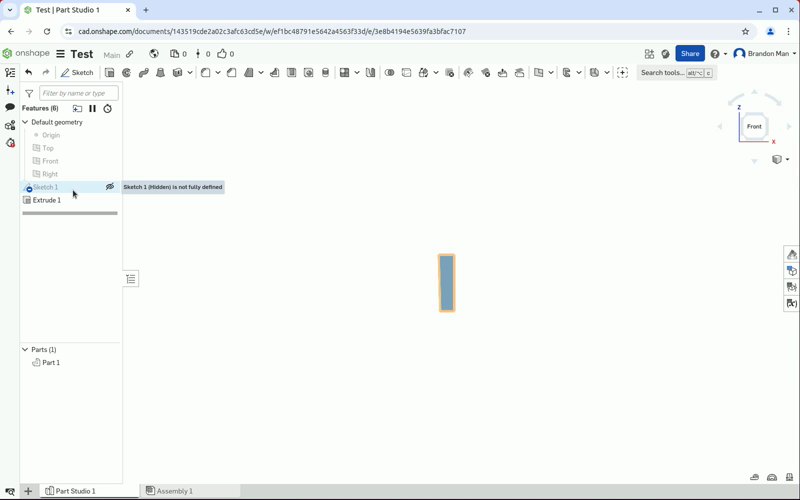
click(73, 189)
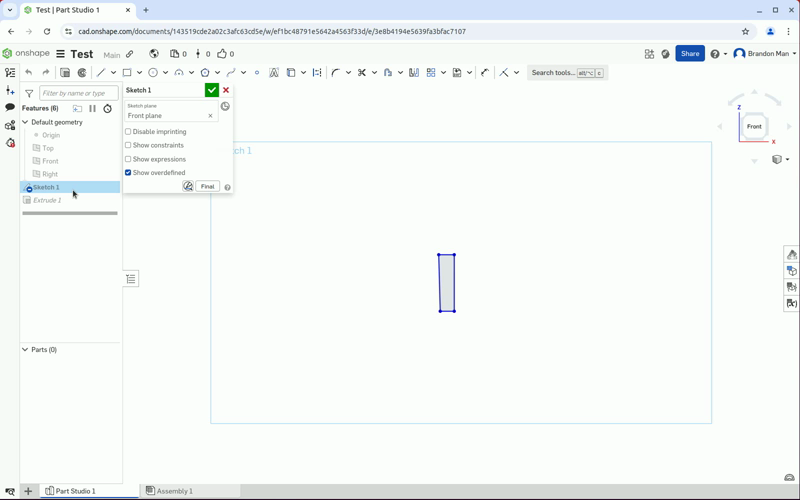
mouse_move(229, 92)
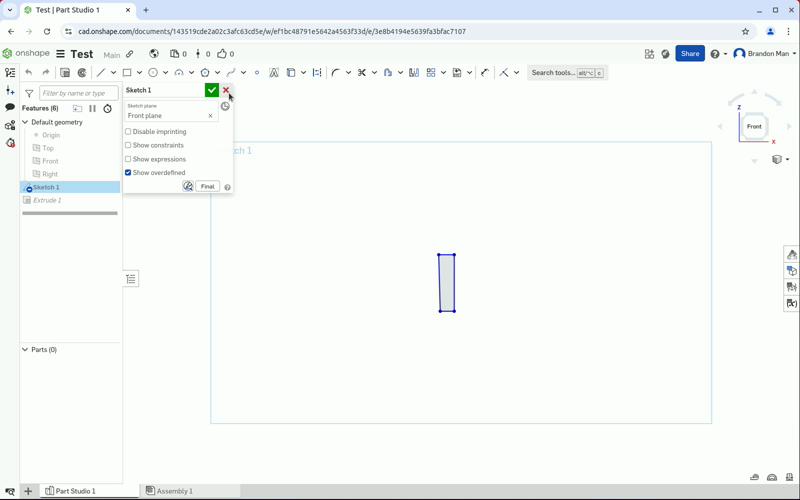
click(229, 92)
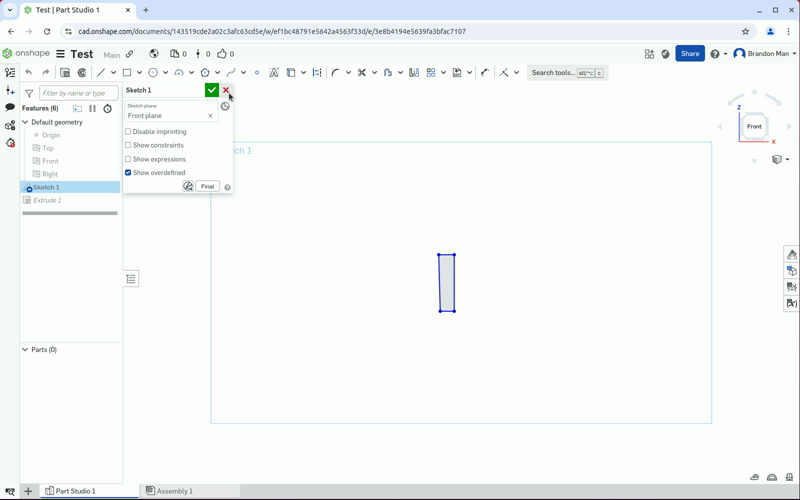
key(shift+s)
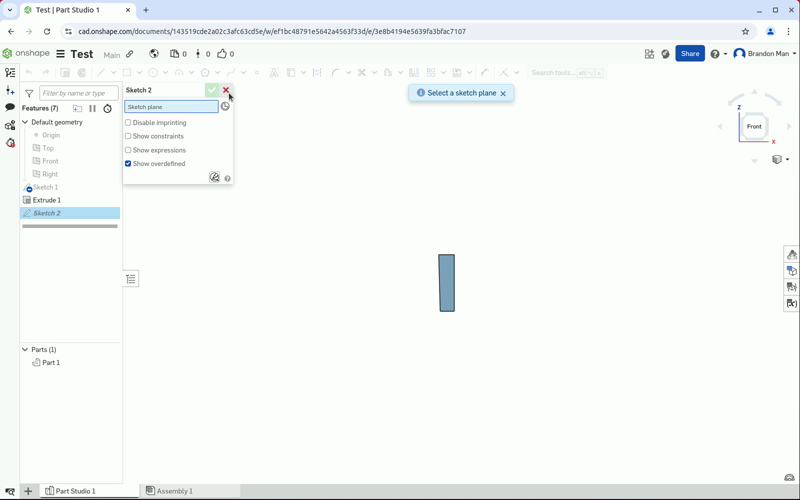
mouse_move(73, 163)
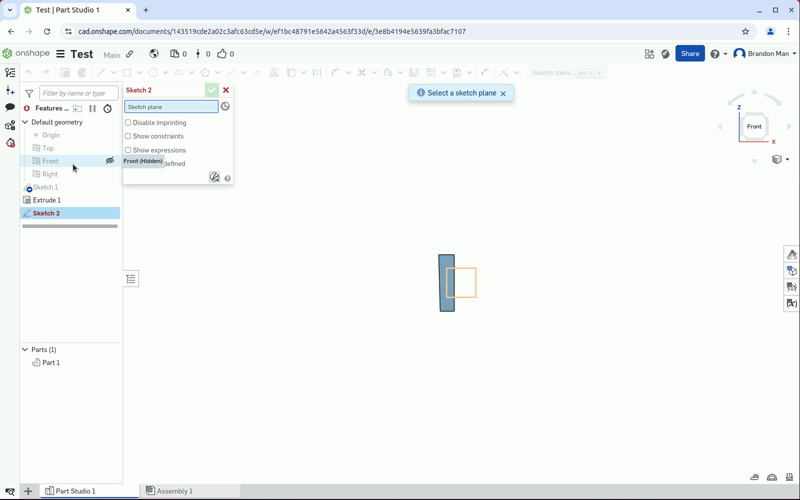
click(73, 163)
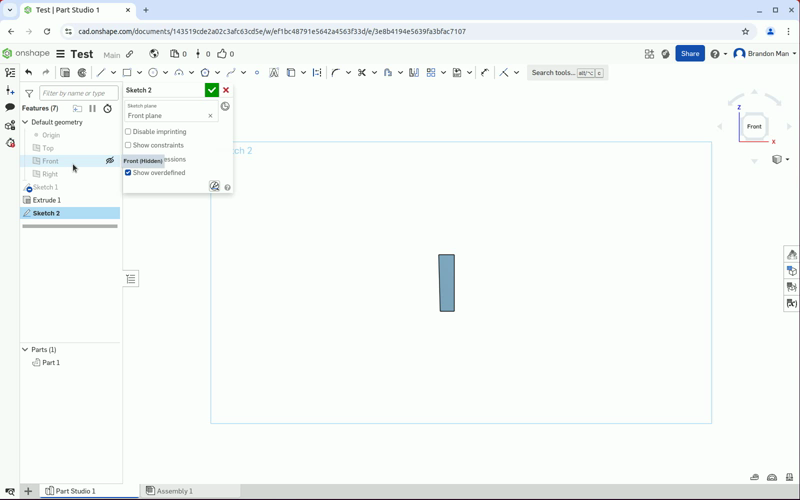
mouse_move(73, 352)
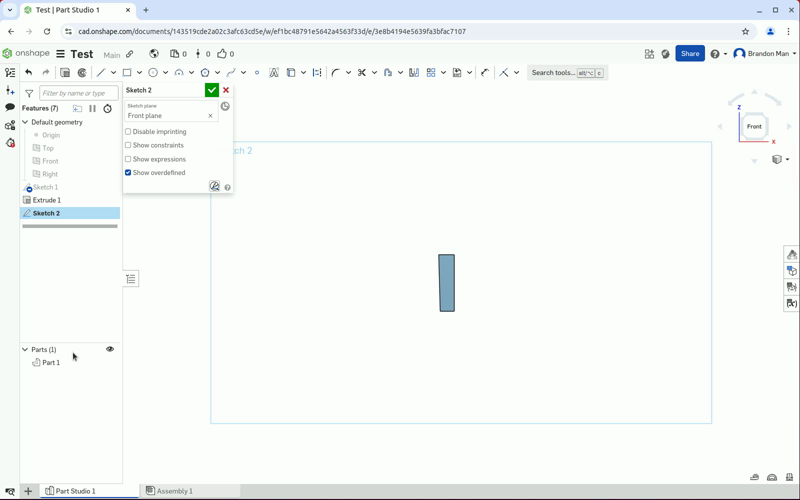
key(y)
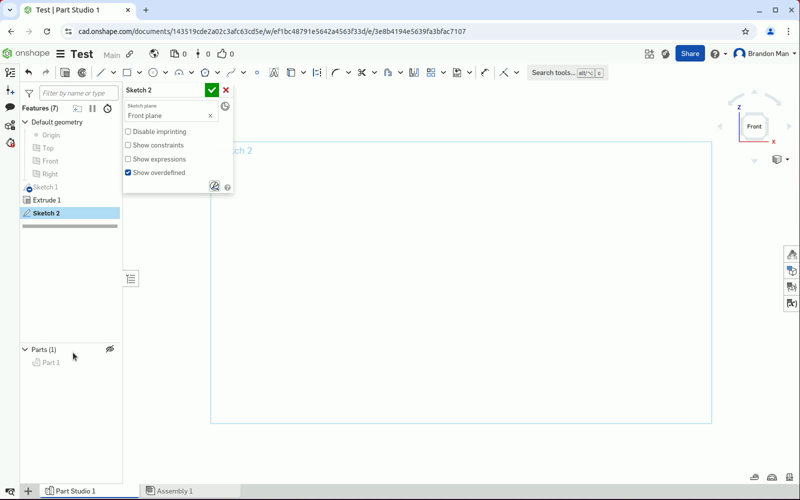
key(l)
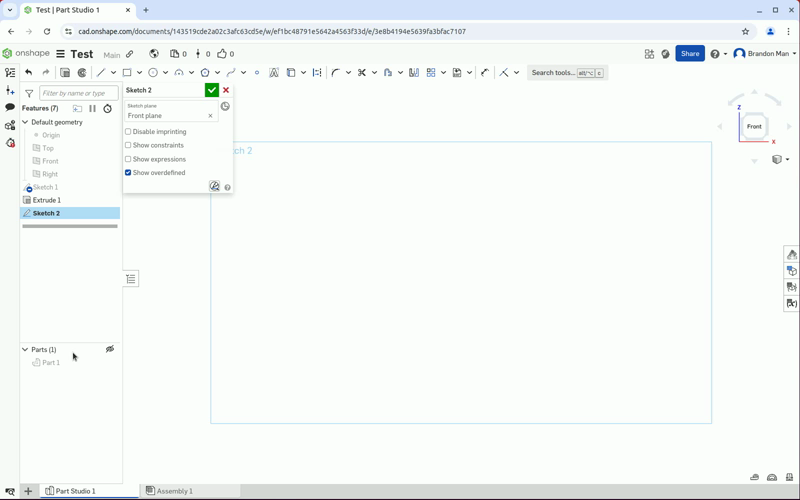
key_down(shift)
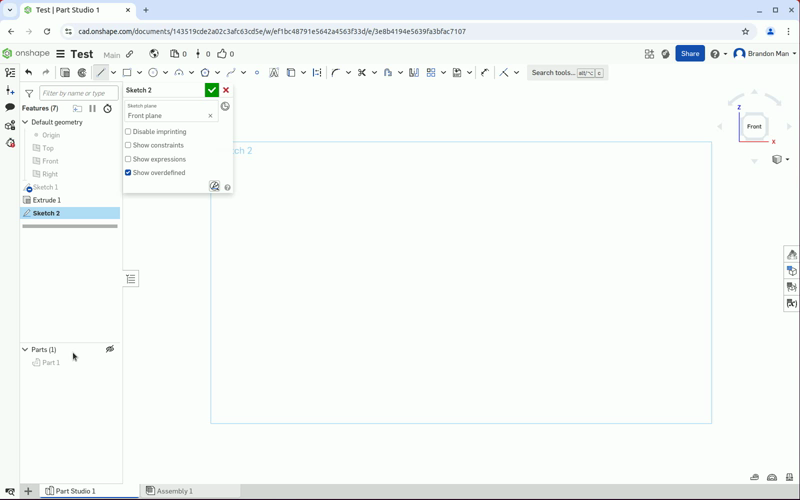
mouse_move(453, 311)
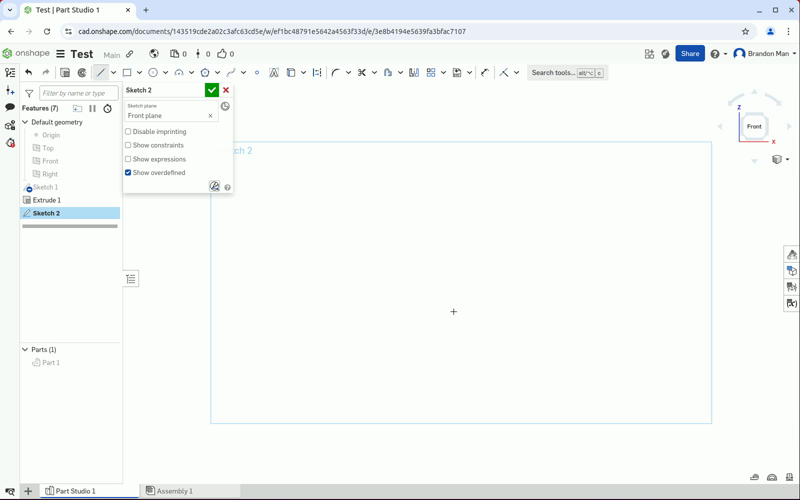
click(453, 311)
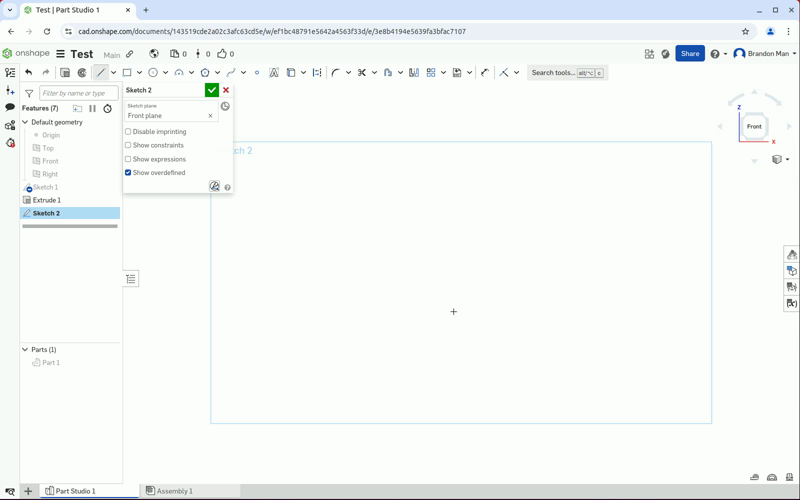
key_up(shift)
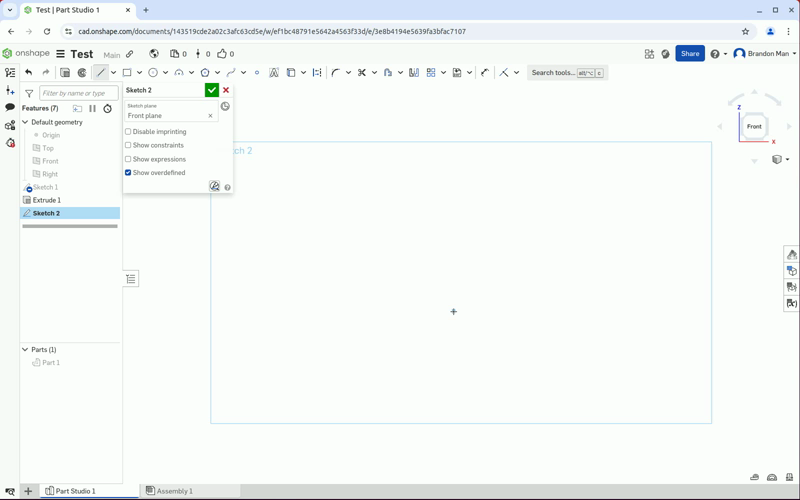
key_down(shift)
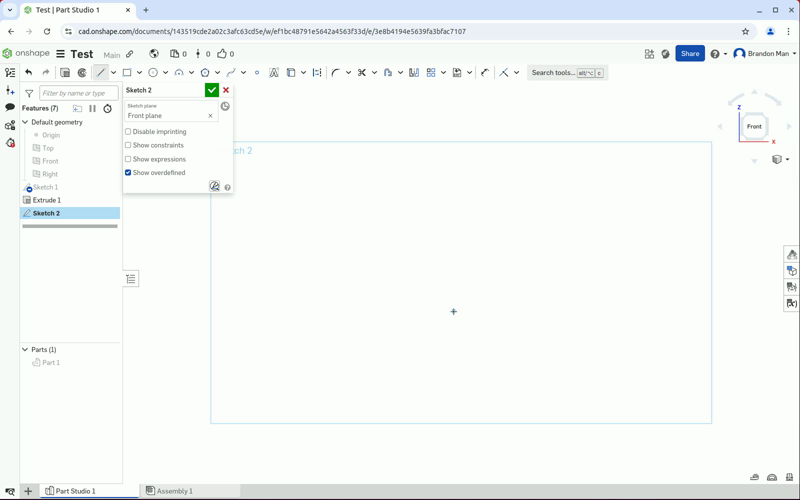
mouse_move(483, 311)
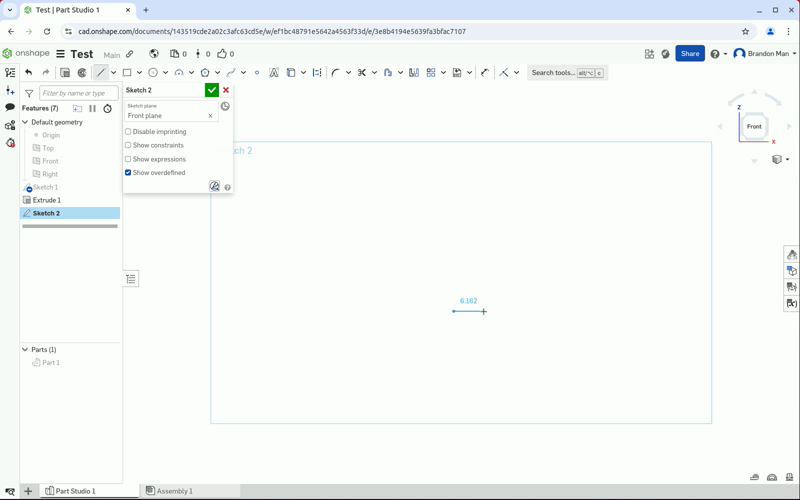
mouse_move(467, 311)
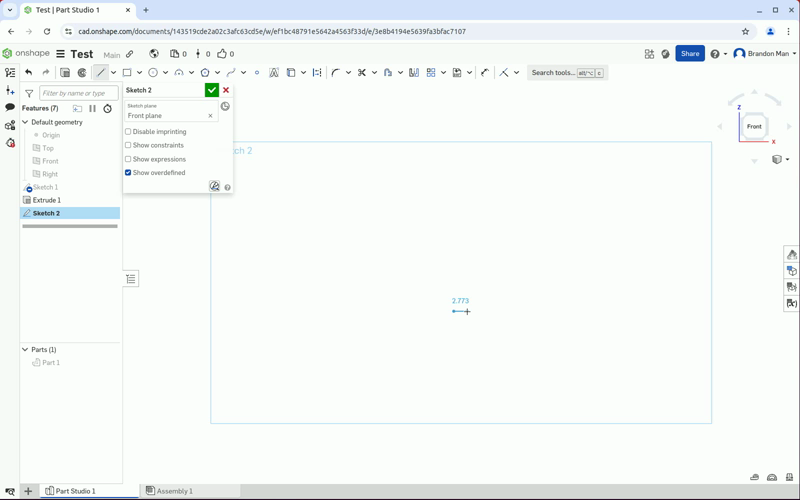
click(467, 311)
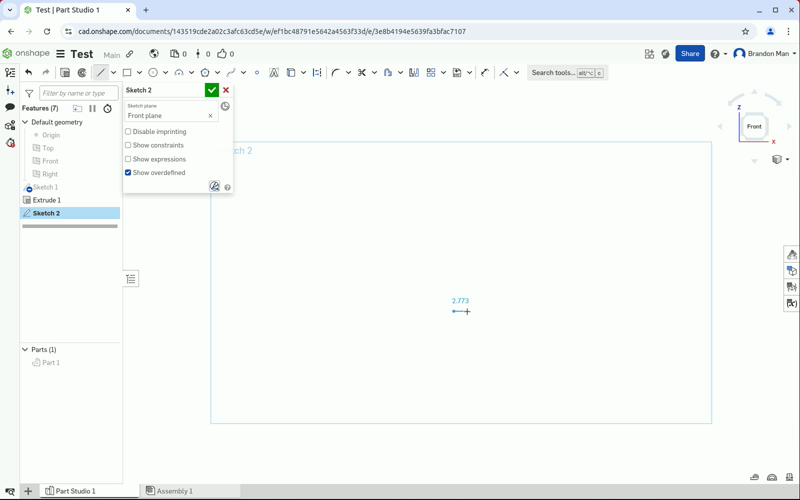
key_up(shift)
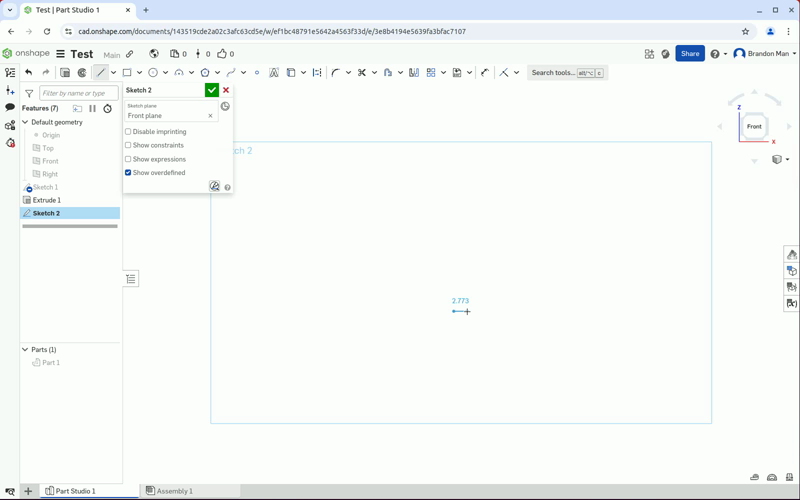
key_down(shift)
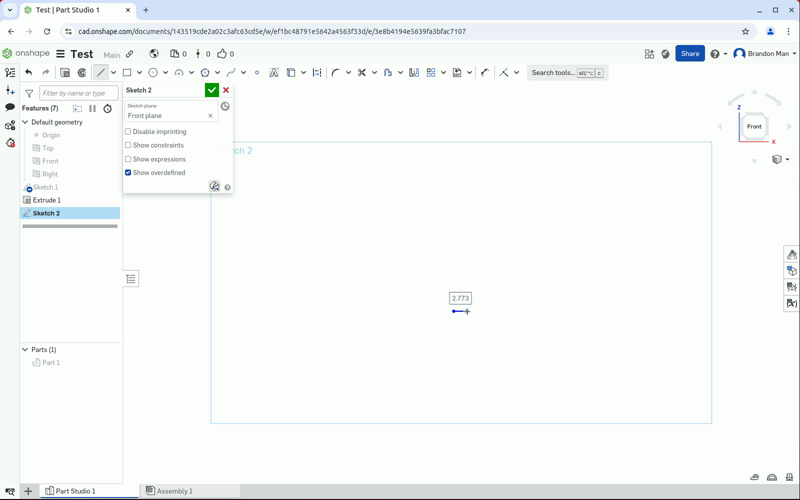
mouse_move(497, 311)
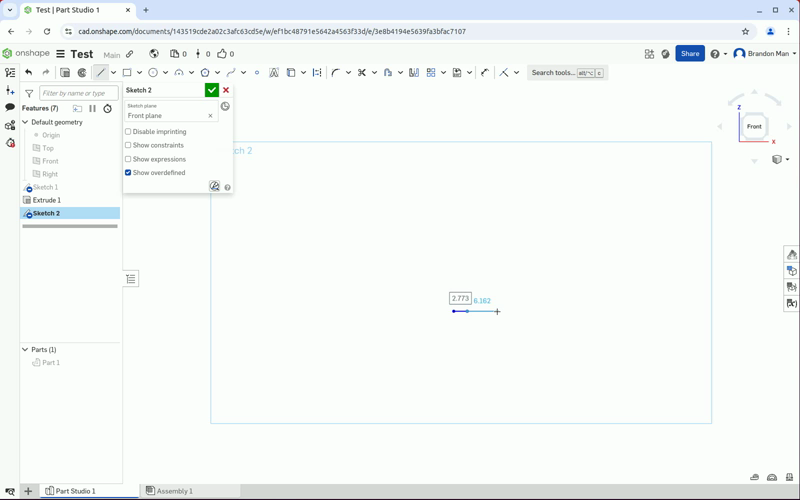
mouse_move(469, 254)
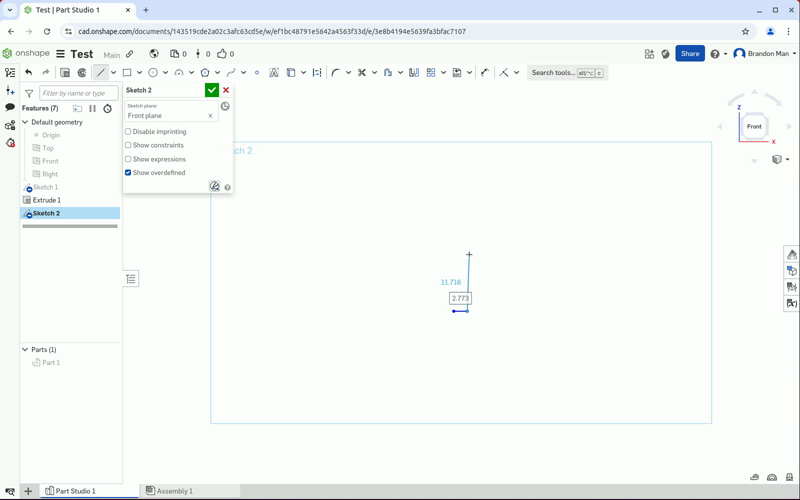
click(469, 254)
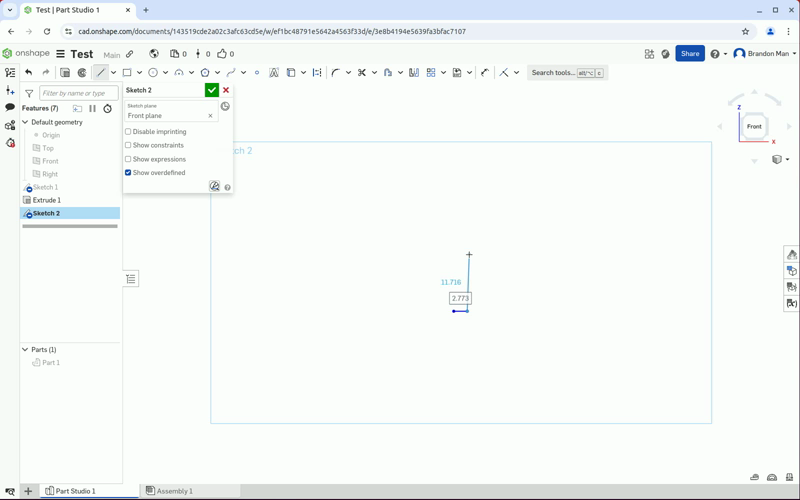
key_up(shift)
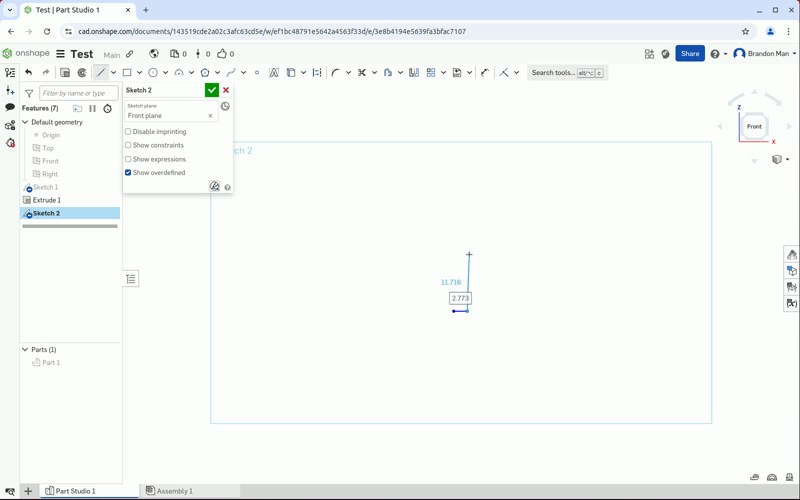
key_down(shift)
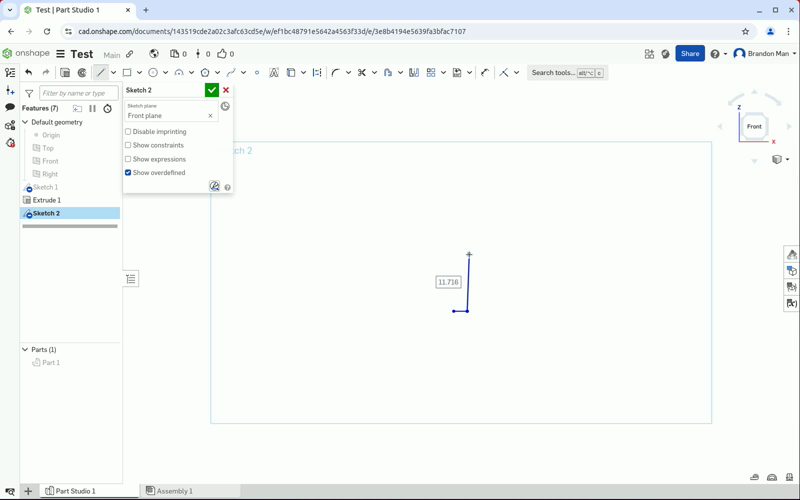
mouse_move(499, 254)
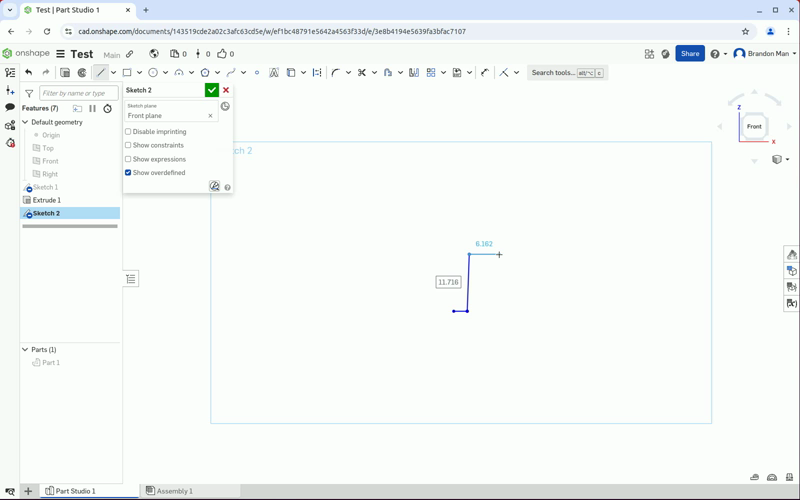
mouse_move(453, 254)
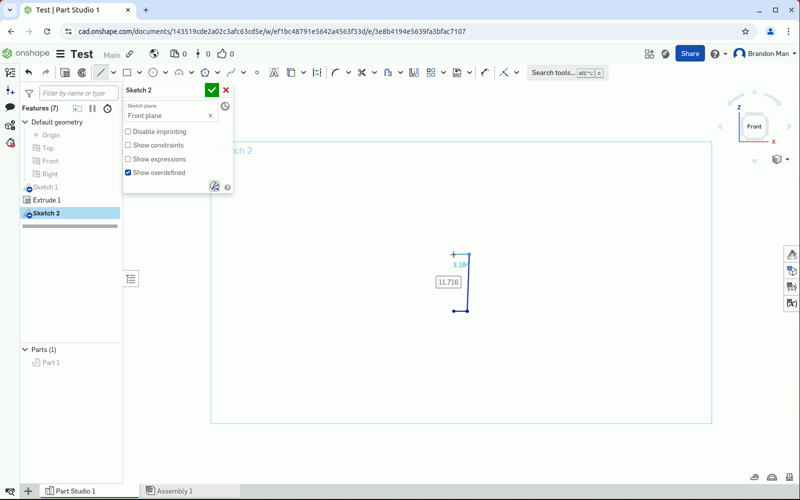
click(453, 254)
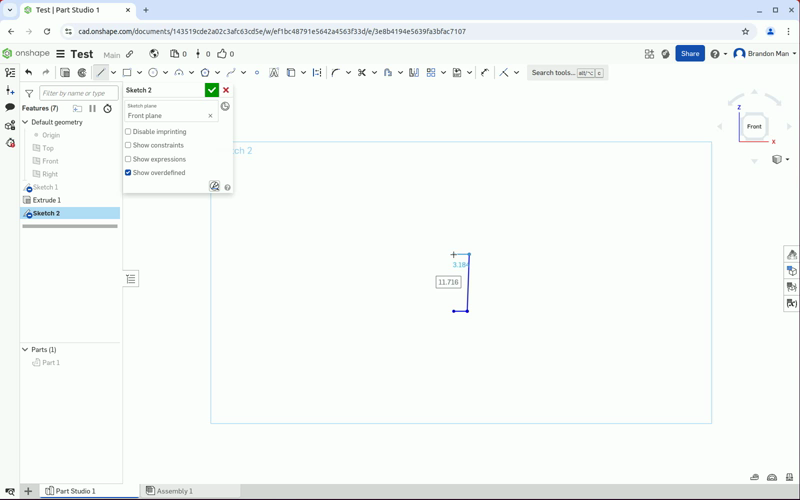
key_up(shift)
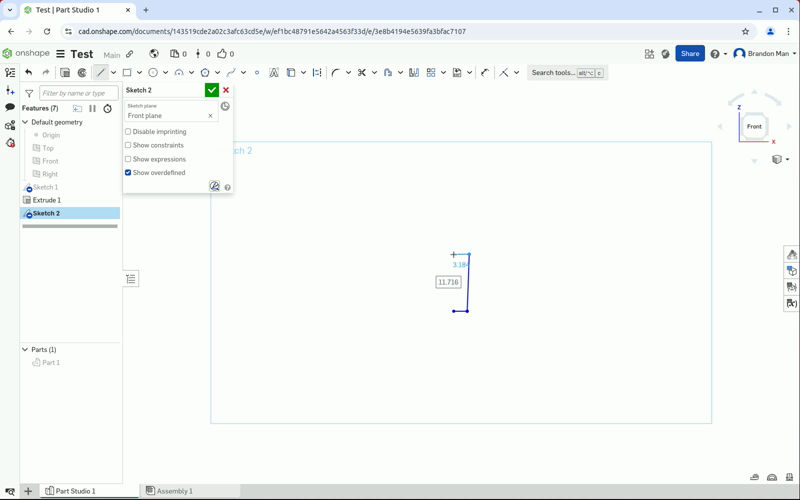
mouse_move(483, 254)
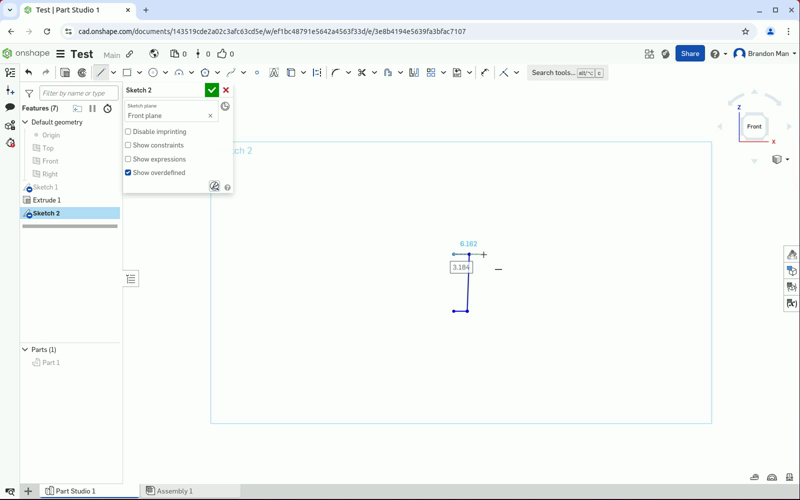
key_down(shift)
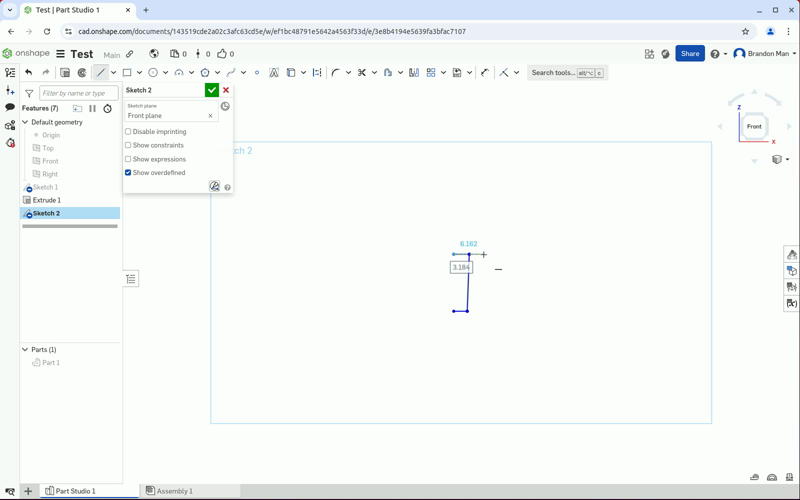
mouse_move(453, 311)
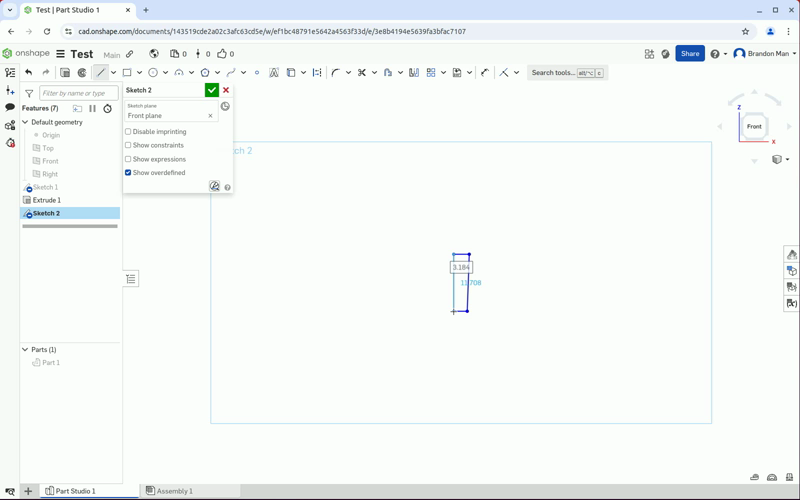
key_up(shift)
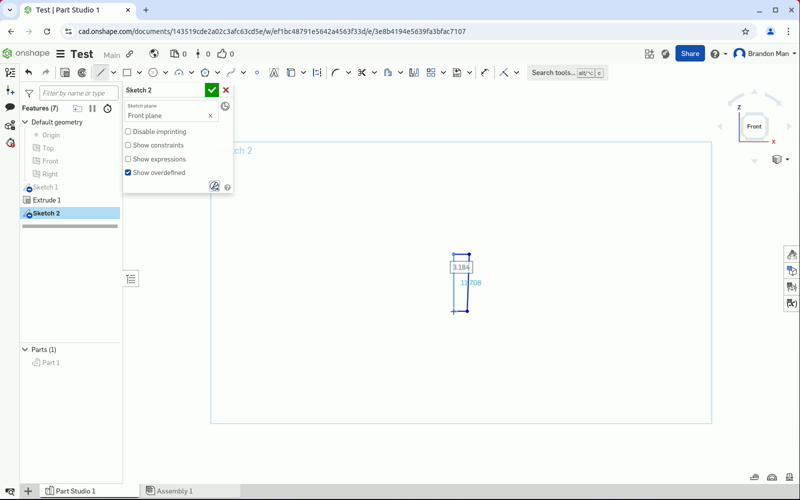
click(453, 311)
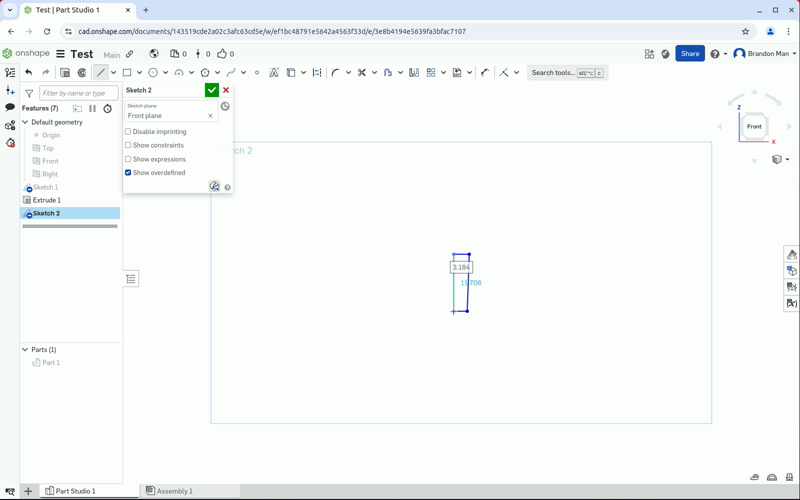
key(esc)
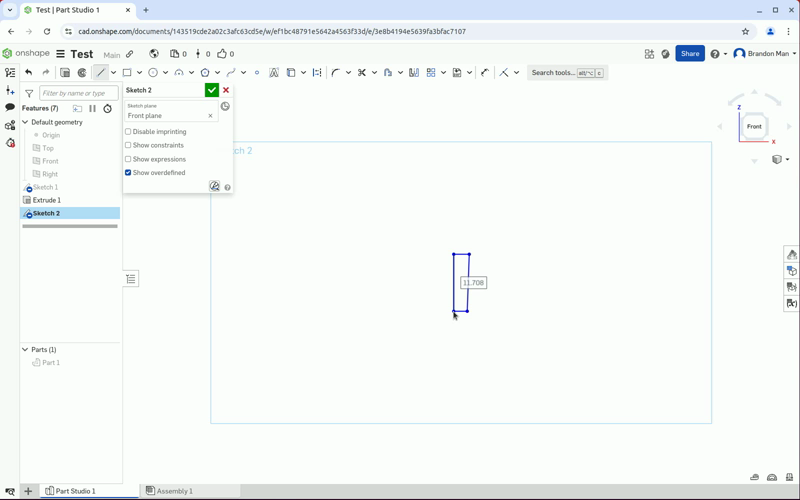
mouse_move(455, 276)
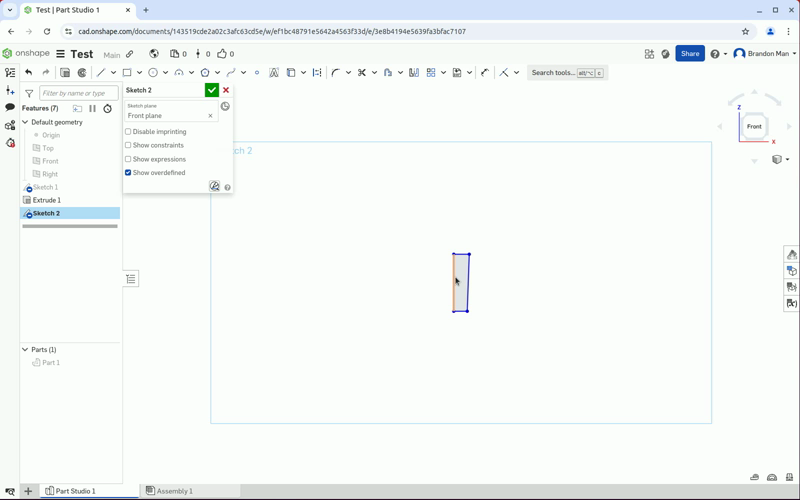
scroll(6)
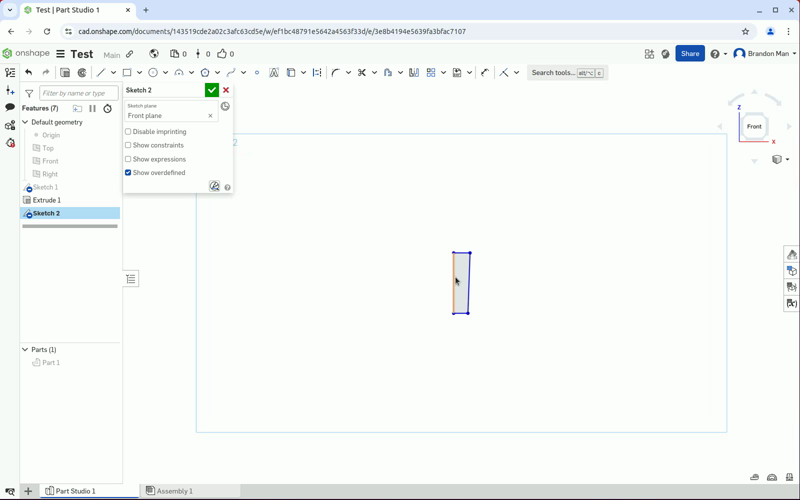
scroll(6)
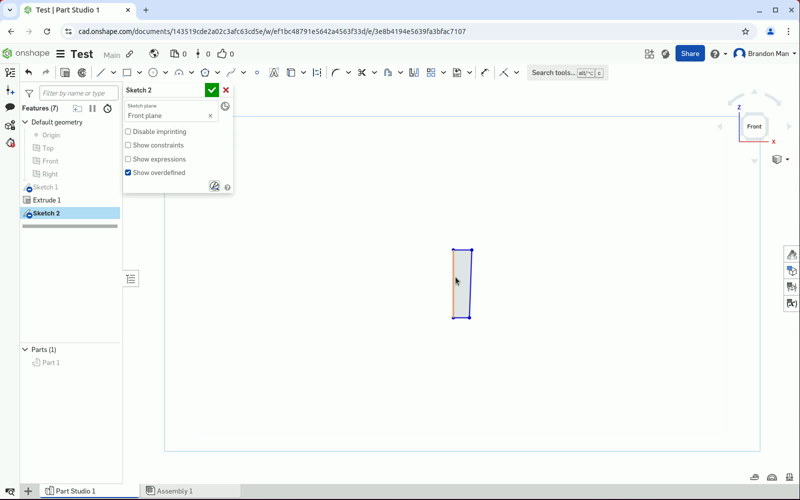
scroll(6)
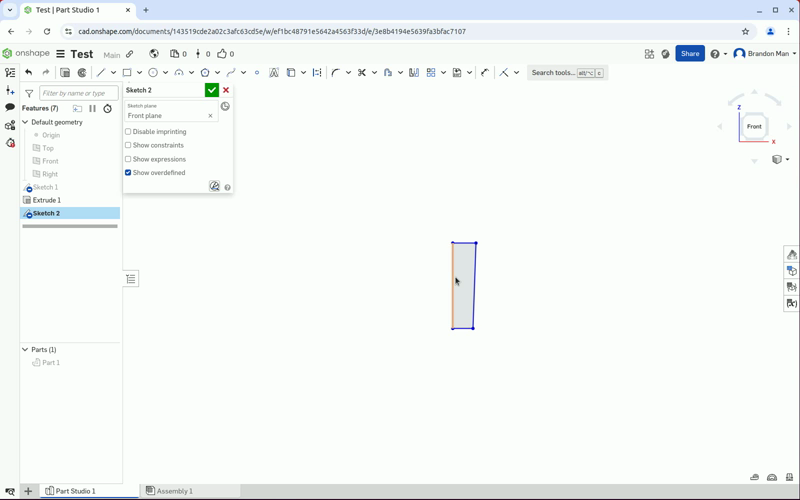
scroll(6)
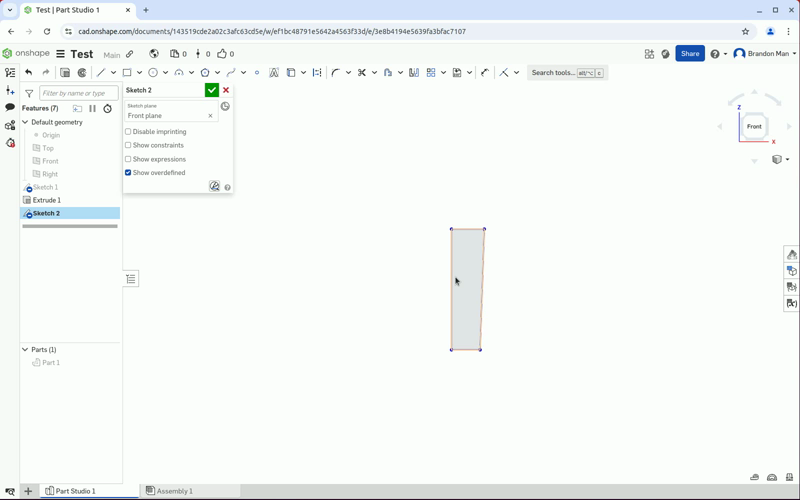
scroll(6)
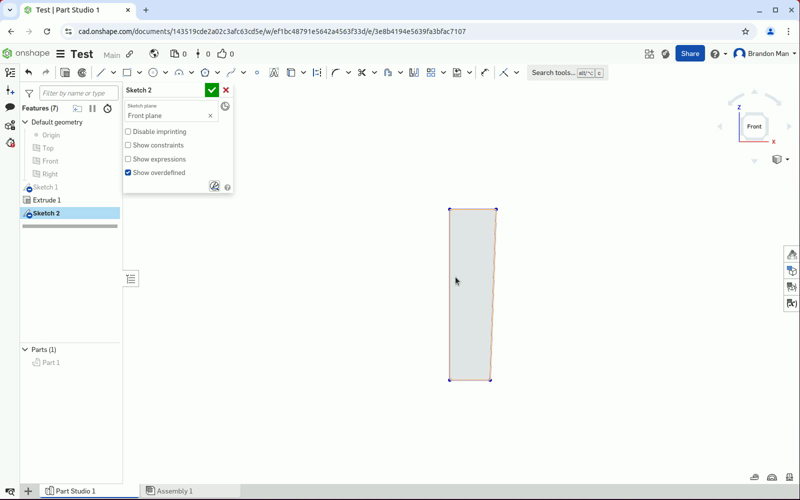
scroll(6)
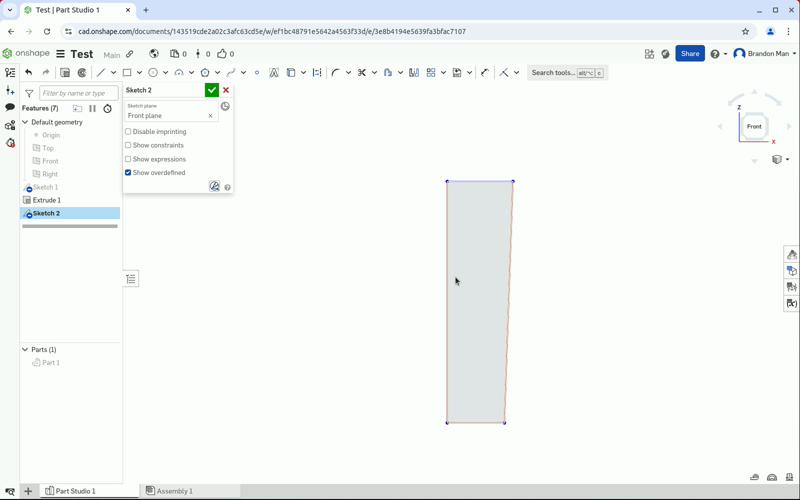
scroll(6)
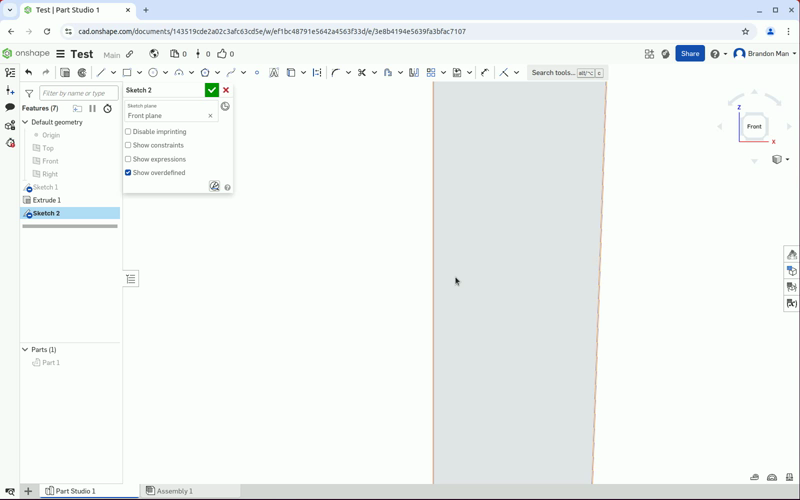
click(455, 276)
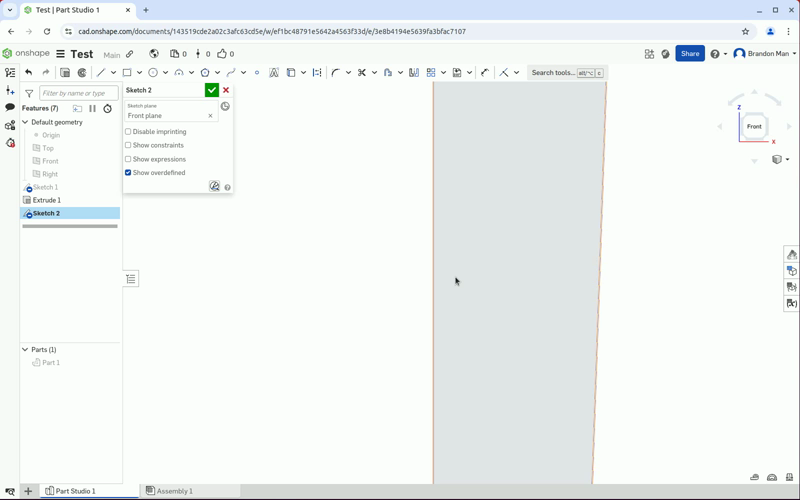
scroll(-6)
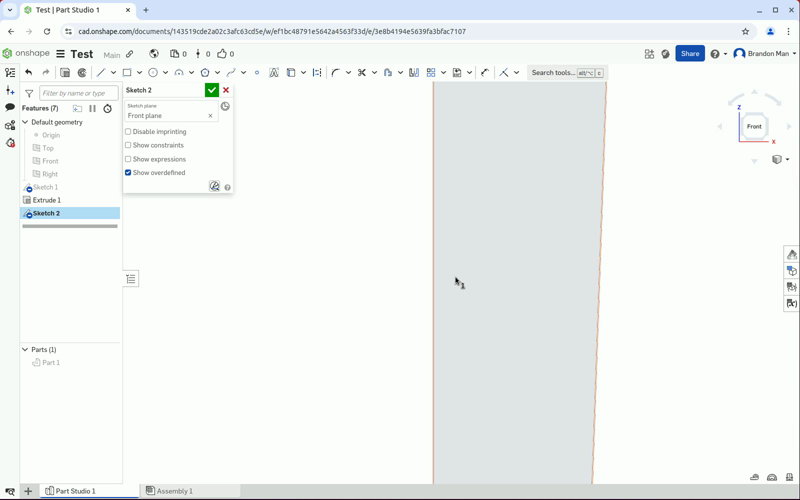
scroll(-6)
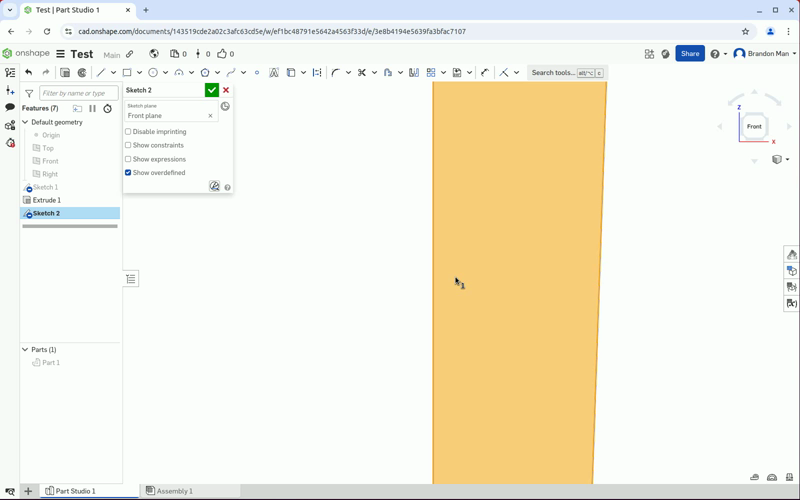
scroll(-6)
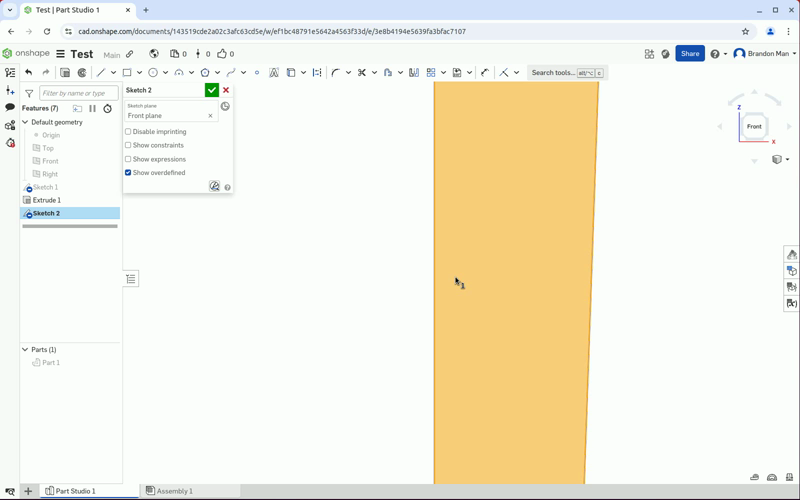
scroll(-6)
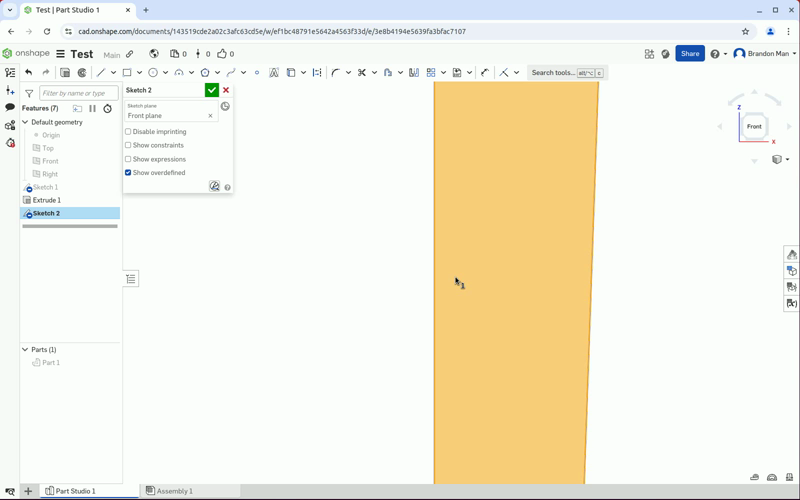
scroll(-6)
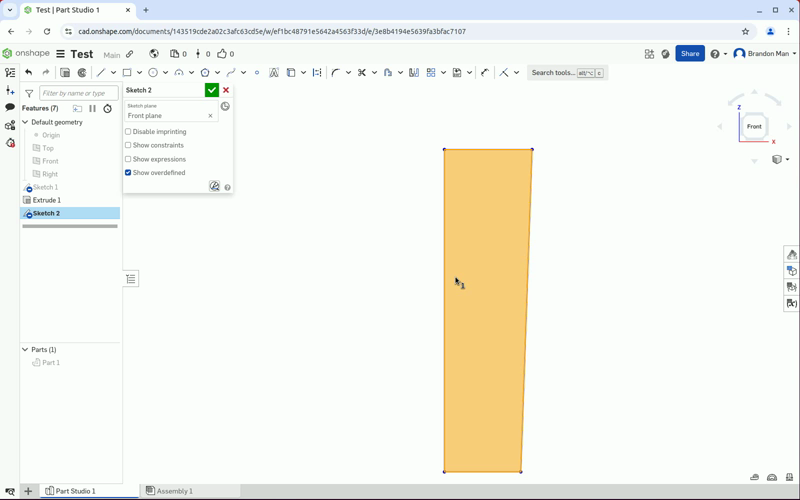
scroll(-6)
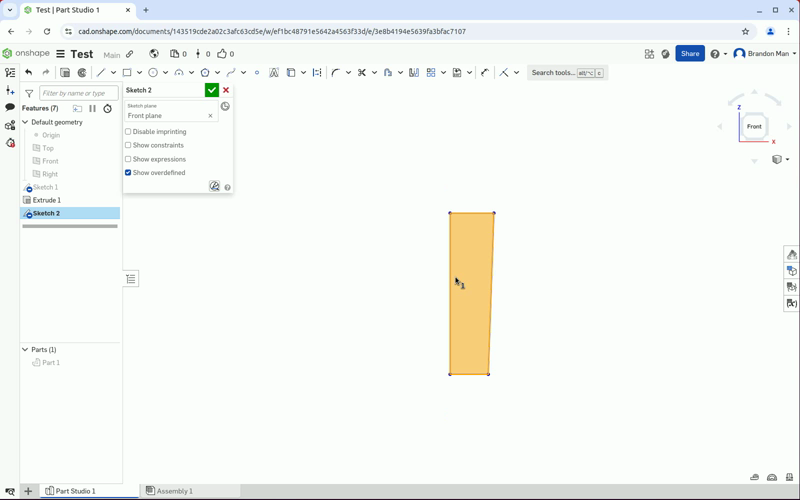
scroll(-6)
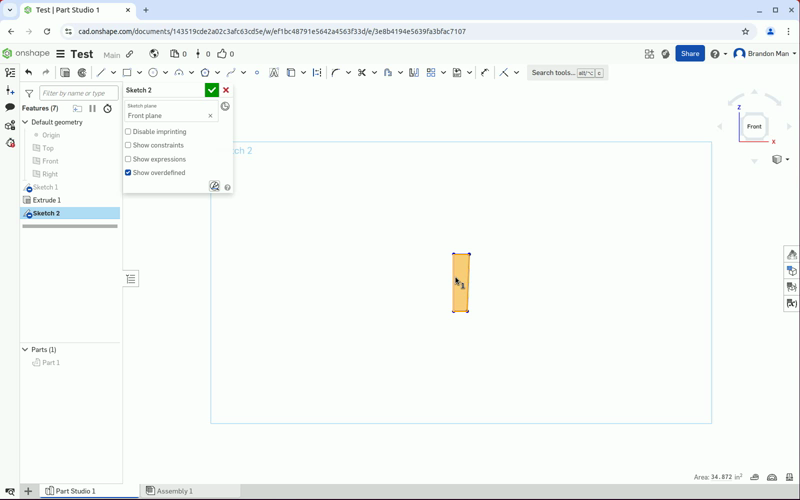
mouse_move(73, 352)
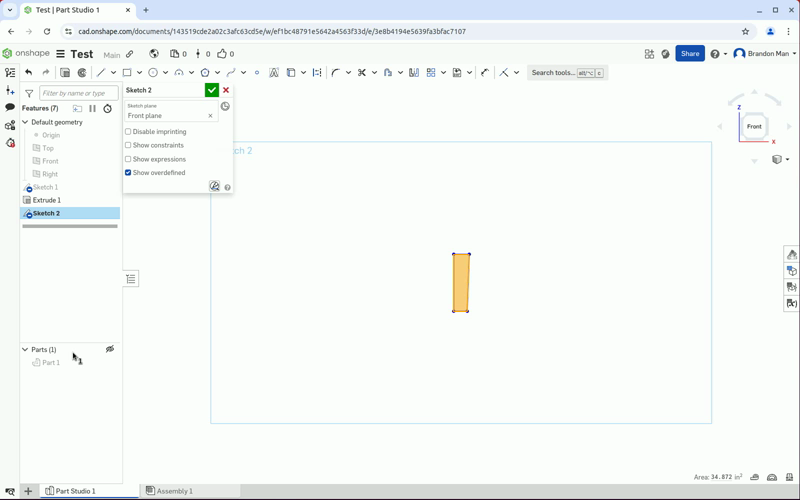
key(shift+y)
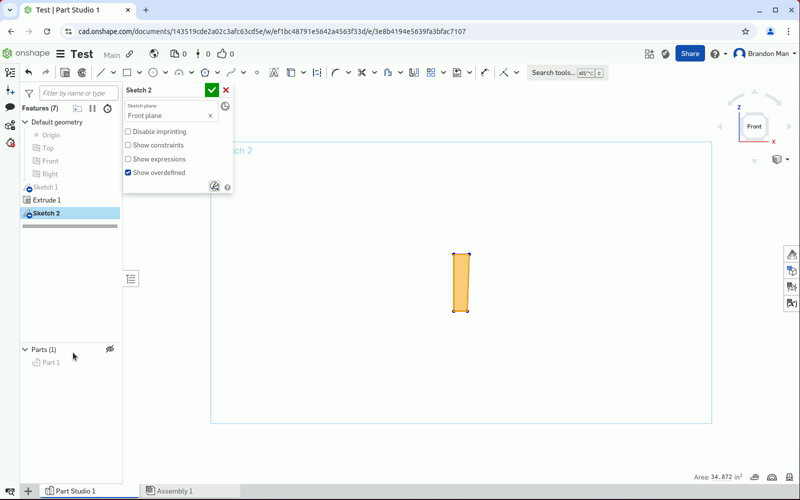
key(shift+e)
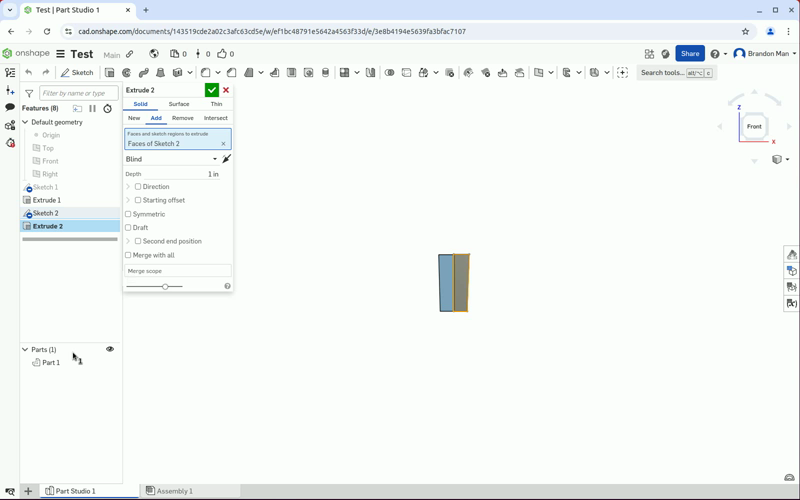
mouse_move(143, 106)
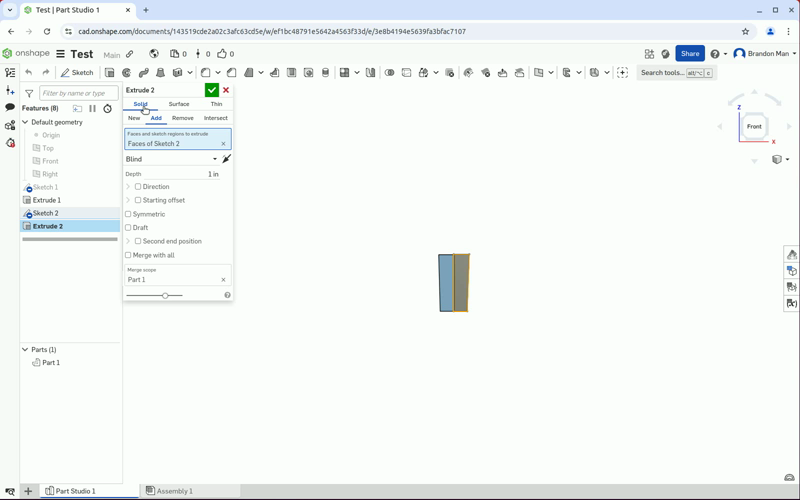
click(143, 106)
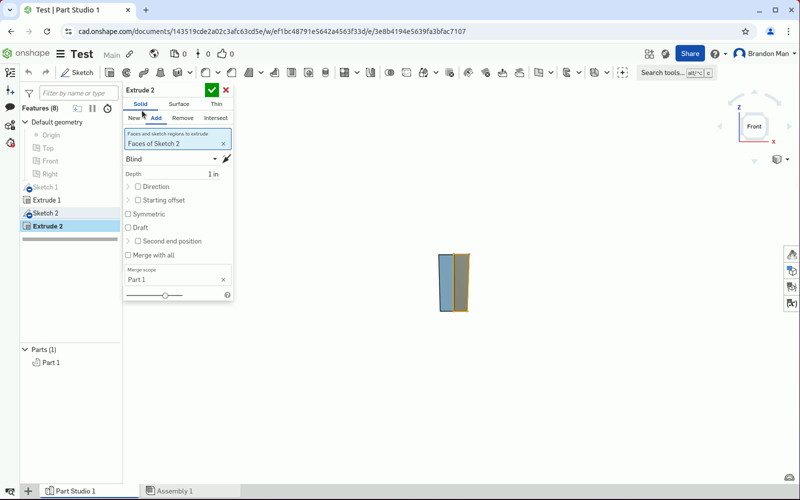
mouse_move(137, 120)
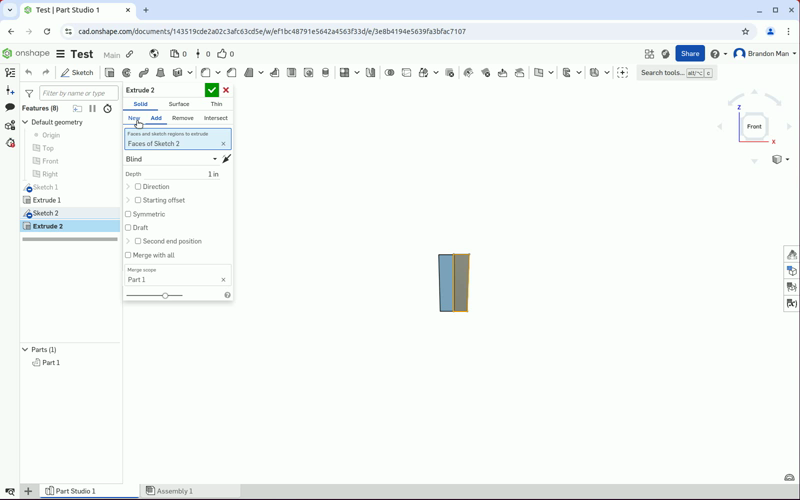
click(137, 120)
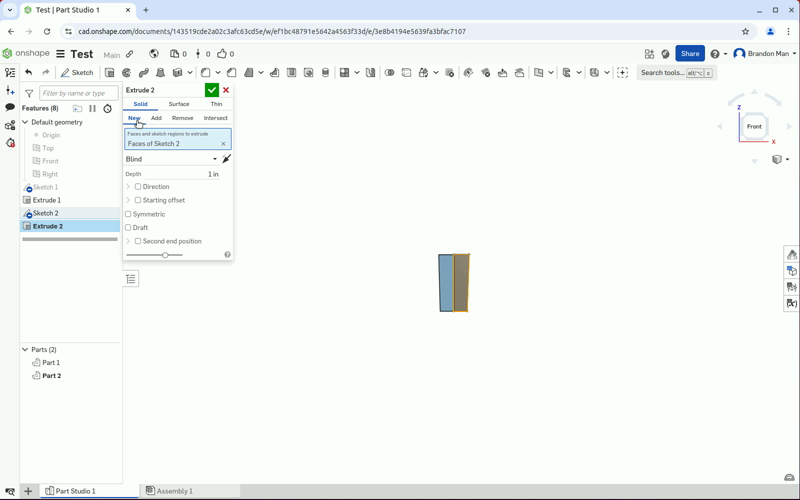
key(tab, 4)
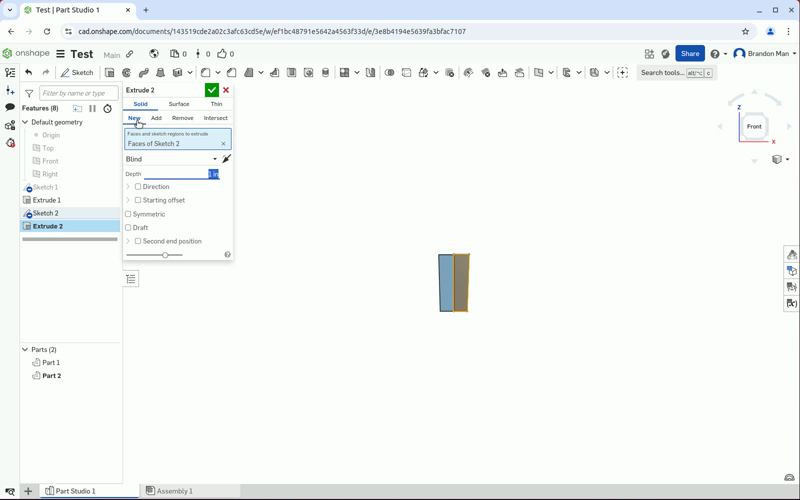
text(23.108)
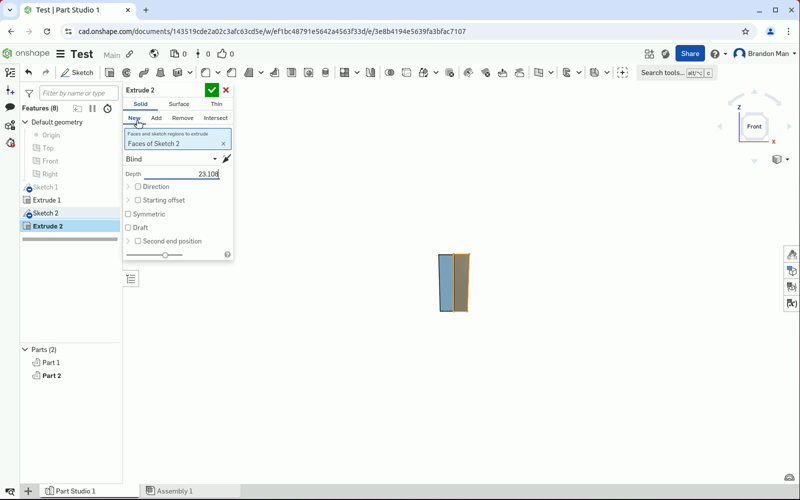
key(enter)
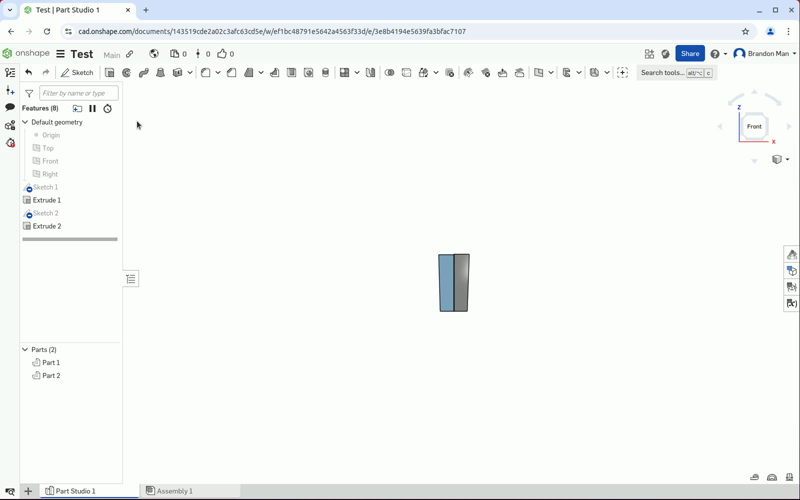
key(shift+h)
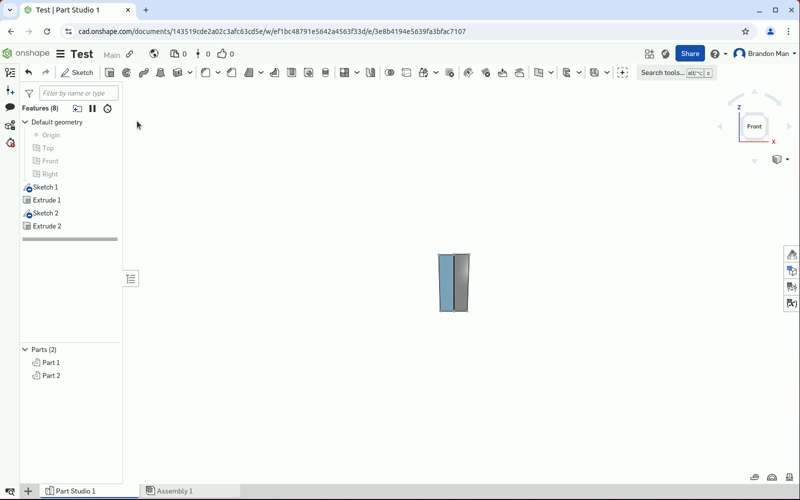
key(shift+h)
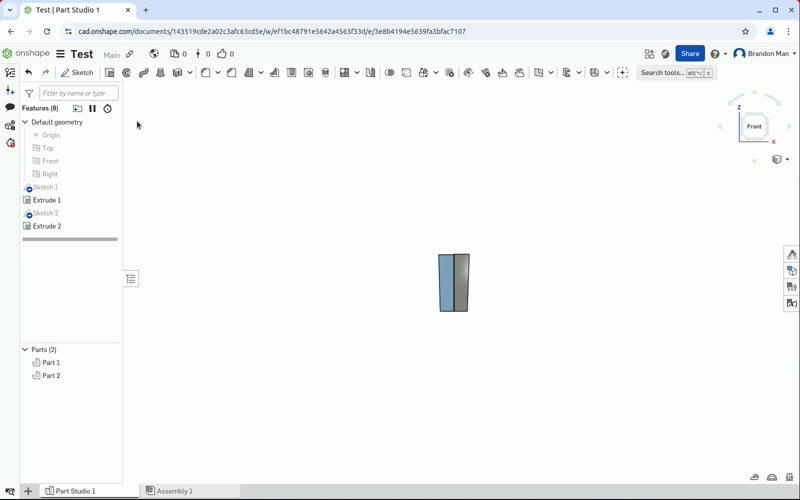
mouse_move(73, 189)
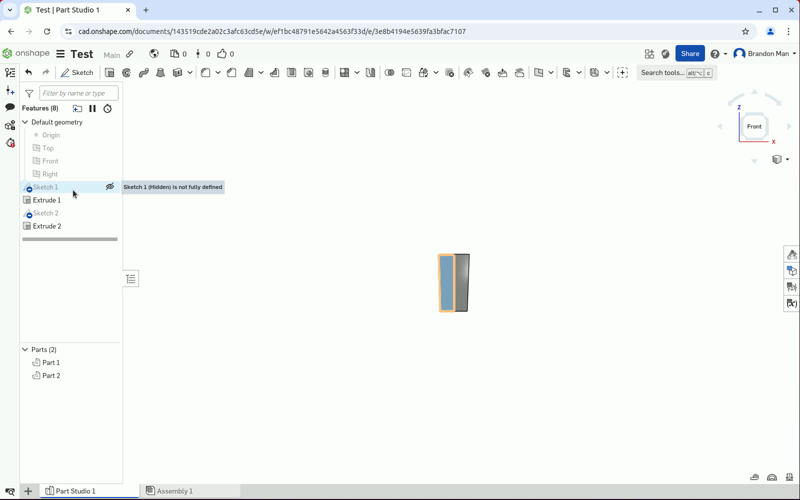
click(73, 189)
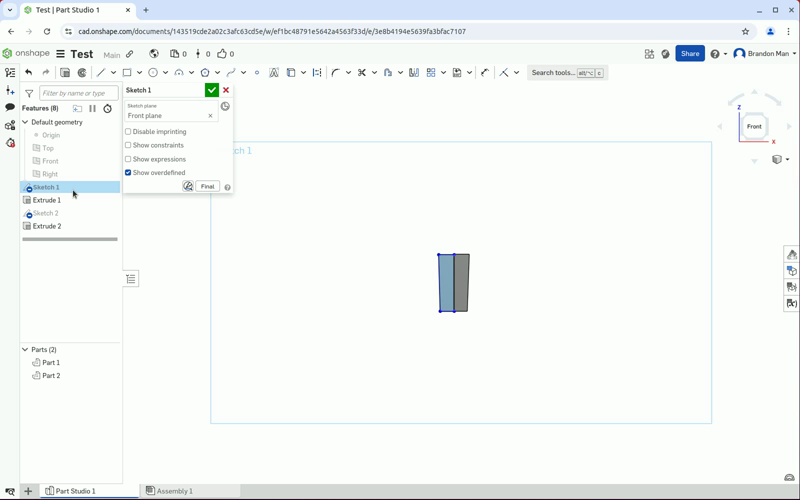
mouse_move(229, 92)
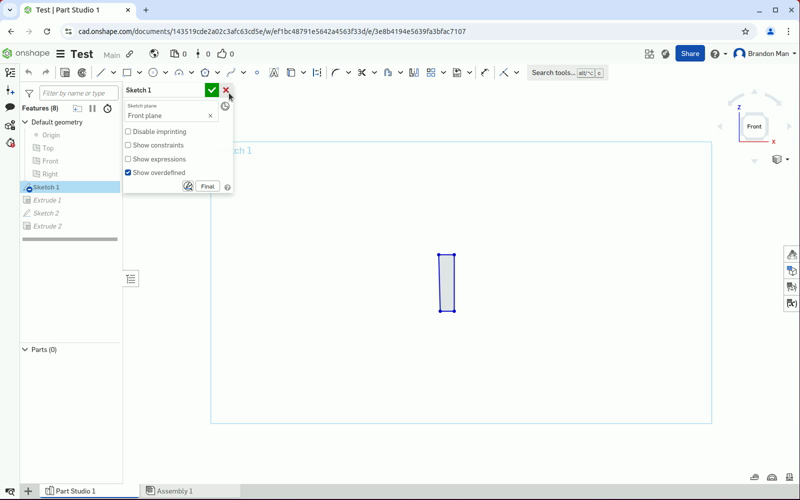
click(229, 92)
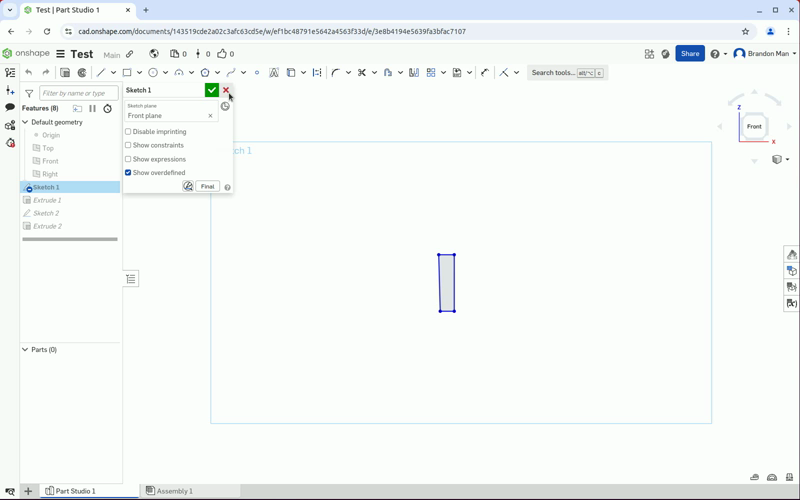
key(shift+s)
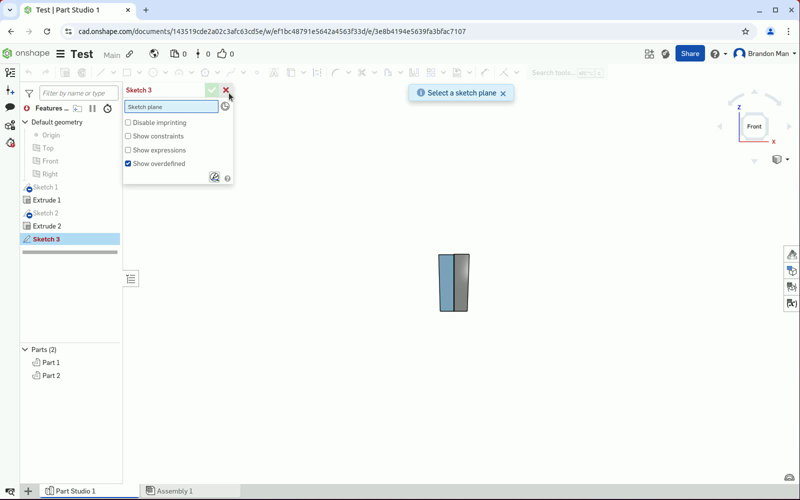
mouse_move(73, 163)
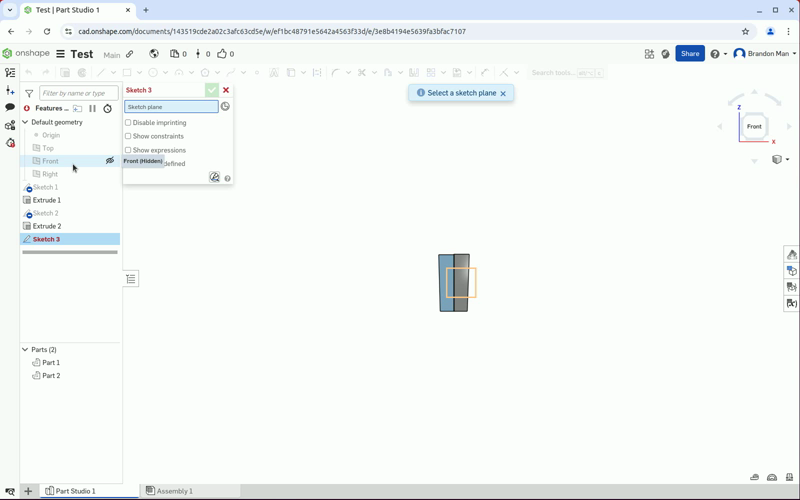
click(73, 163)
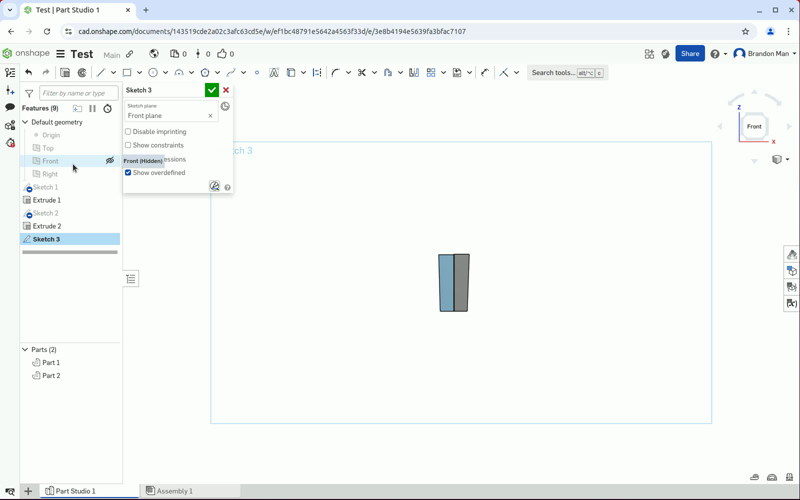
mouse_move(73, 352)
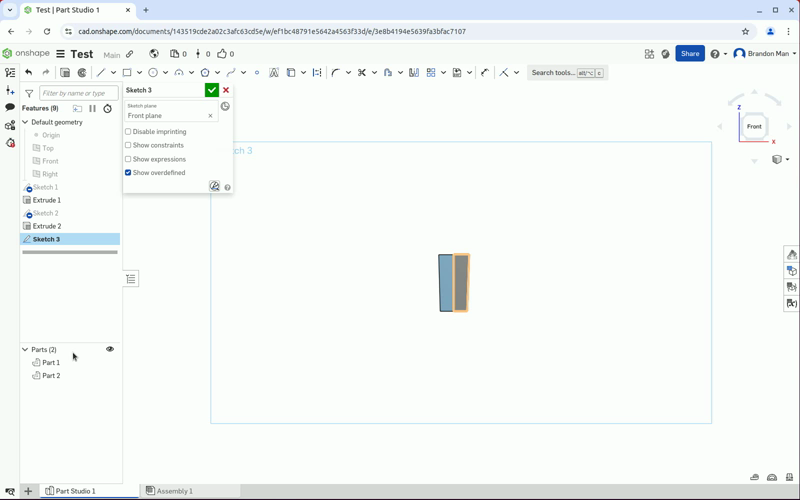
key(y)
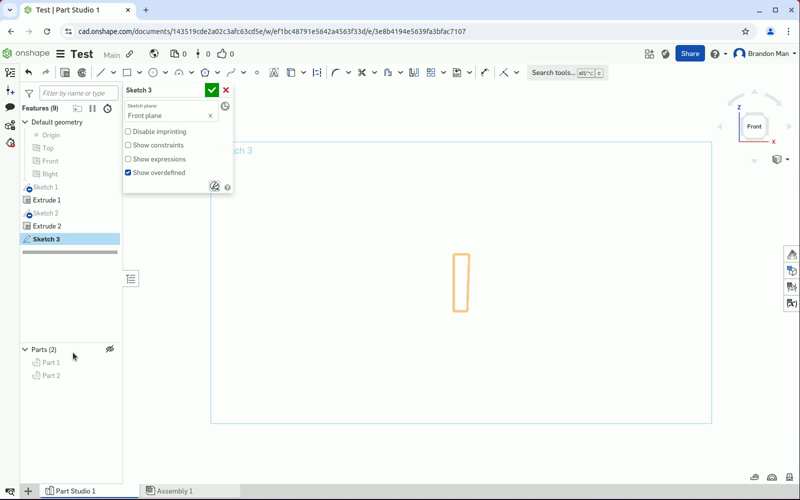
key(l)
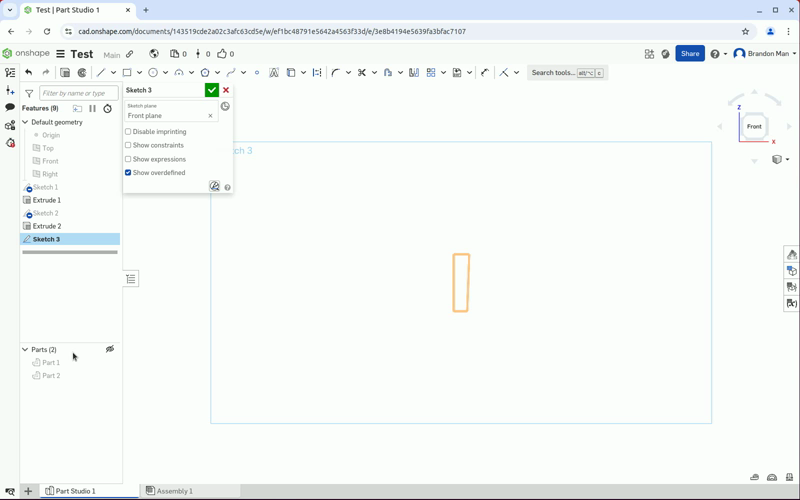
key_down(shift)
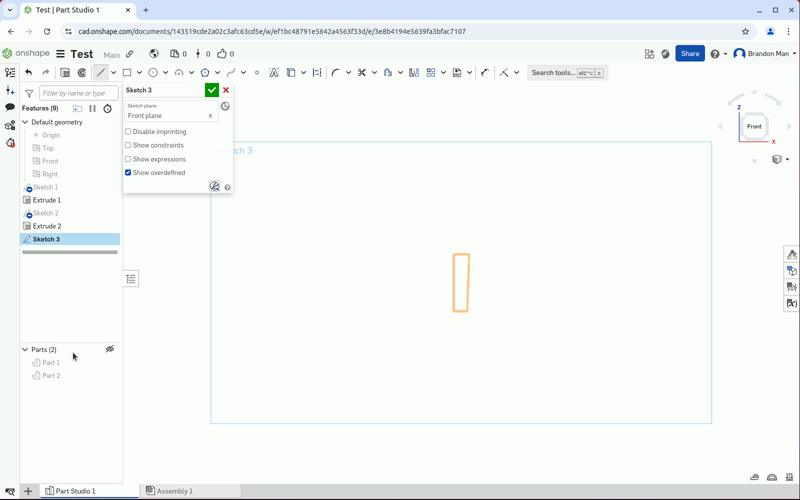
mouse_move(368, 308)
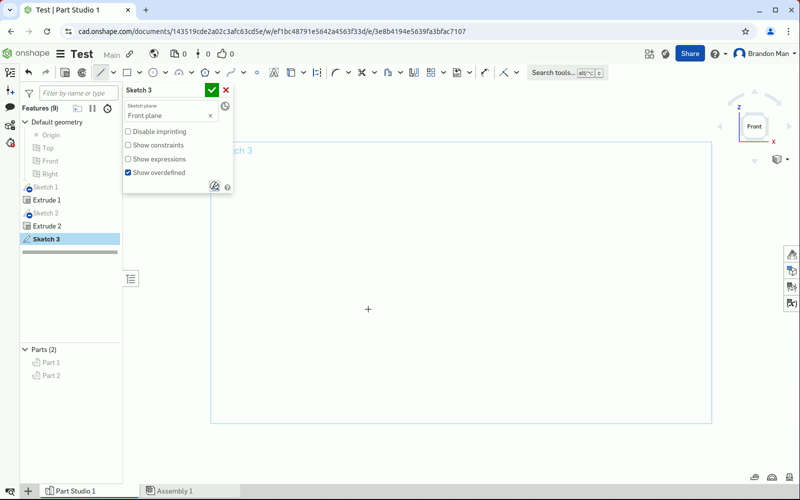
click(368, 308)
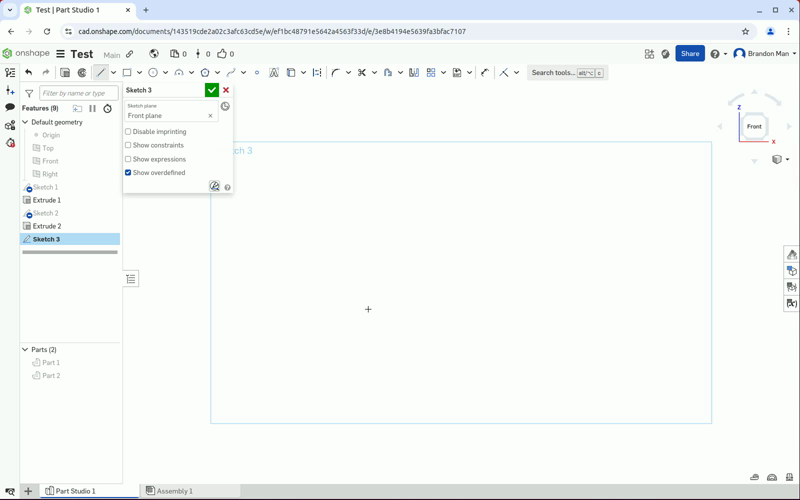
key_up(shift)
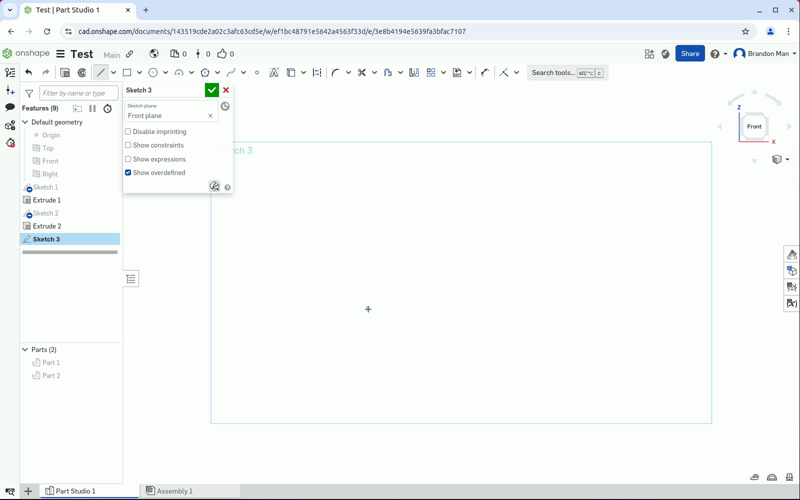
key_down(shift)
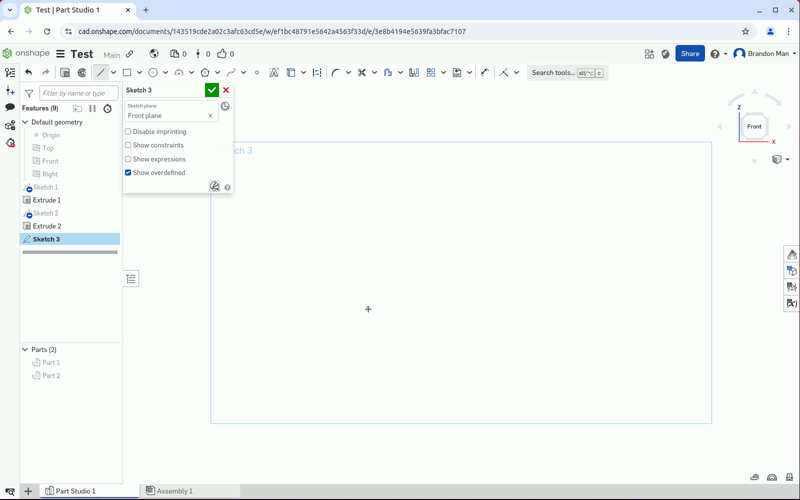
mouse_move(398, 308)
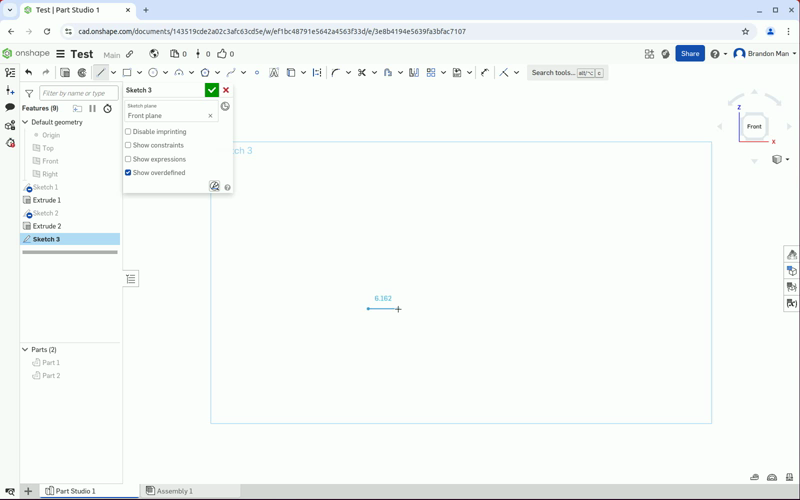
mouse_move(425, 308)
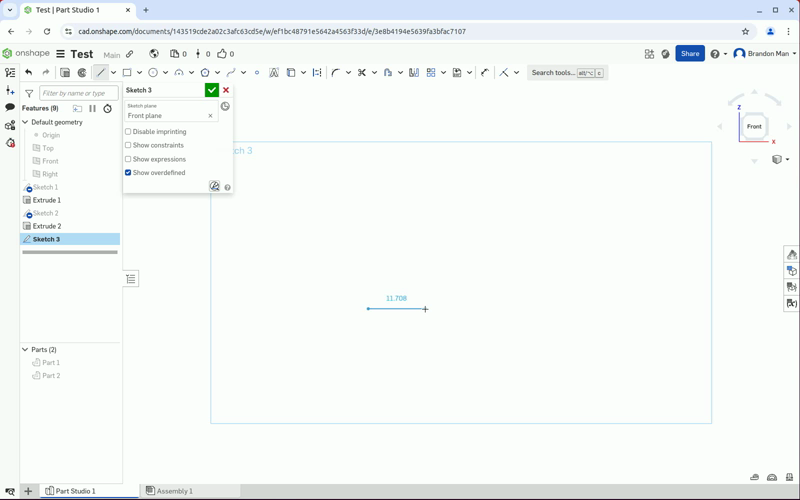
click(425, 308)
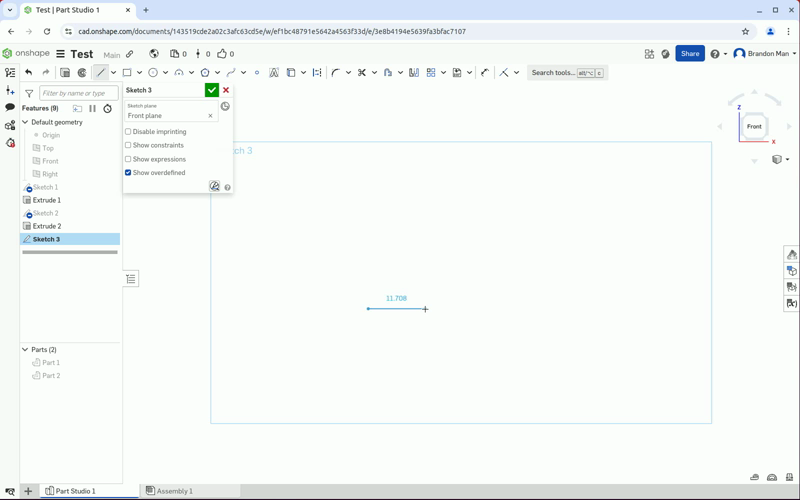
key_up(shift)
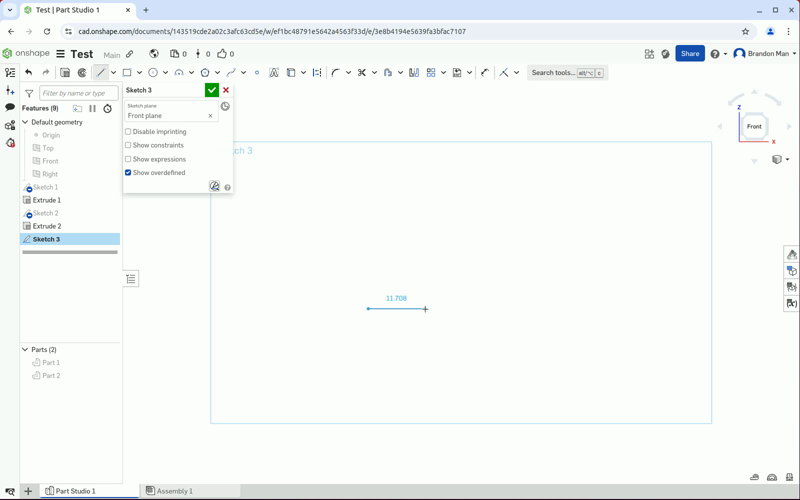
key_down(shift)
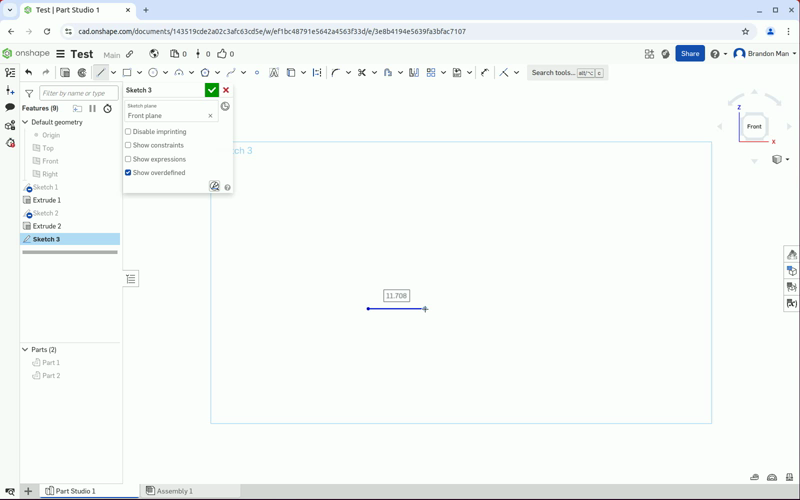
mouse_move(455, 308)
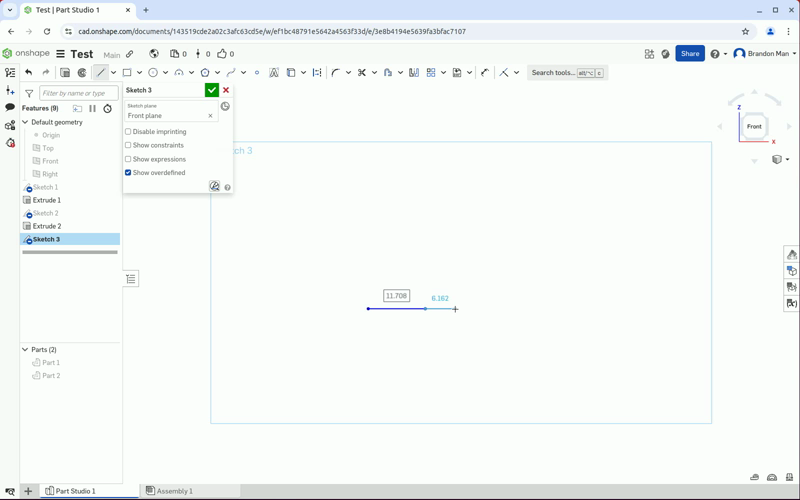
mouse_move(425, 276)
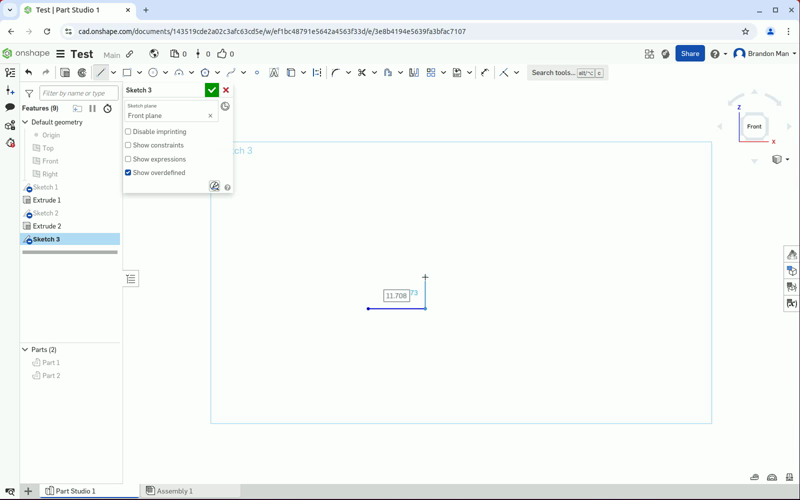
click(425, 276)
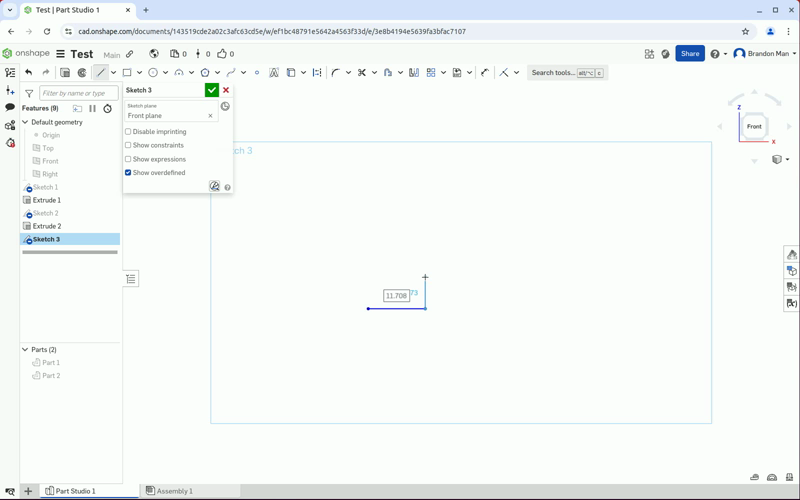
key_up(shift)
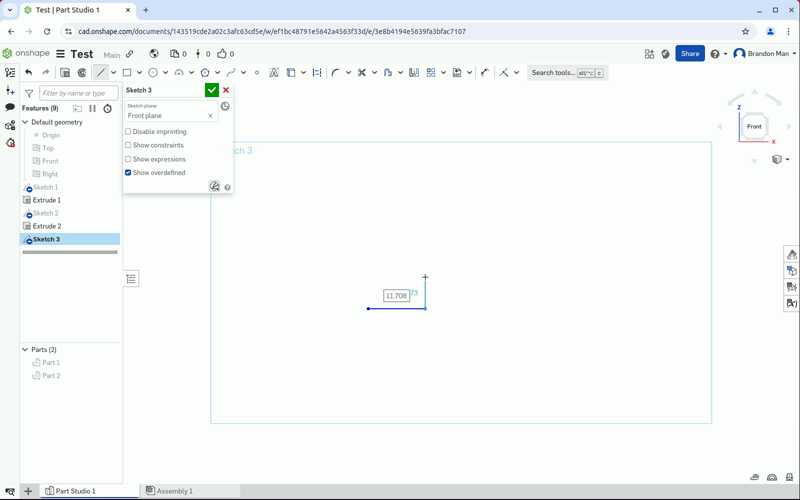
key_down(shift)
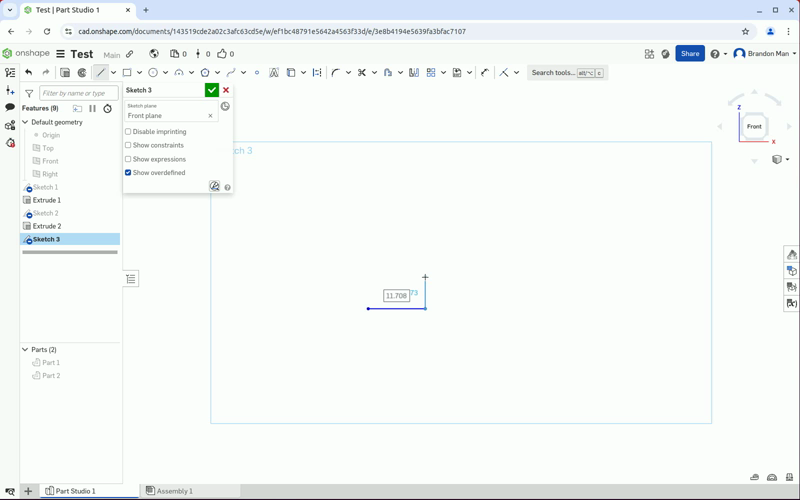
mouse_move(455, 276)
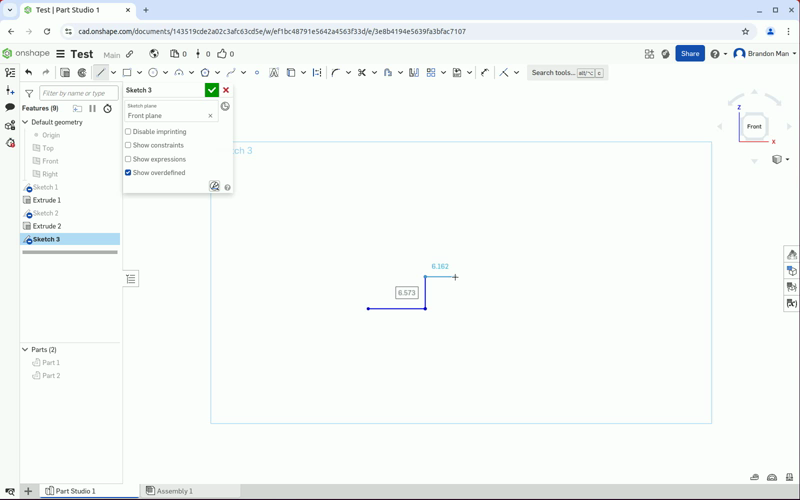
mouse_move(368, 276)
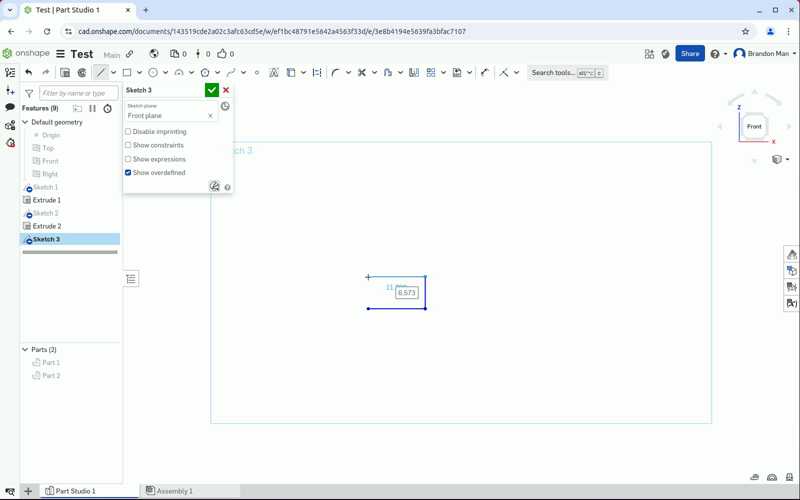
click(368, 276)
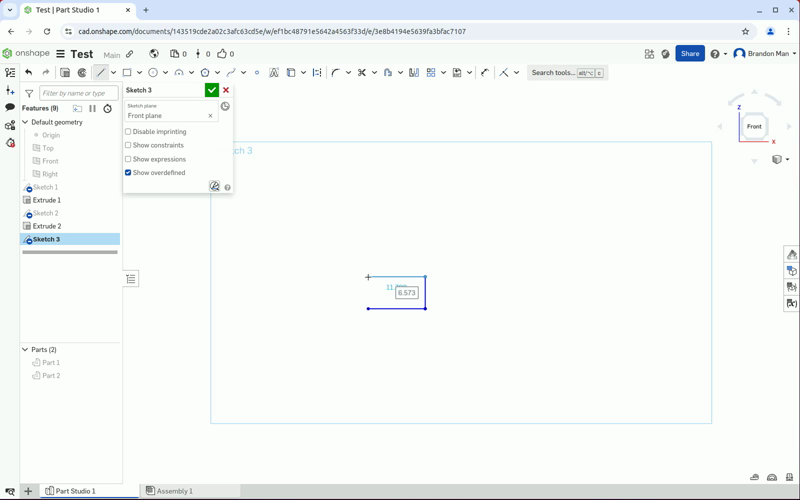
key_up(shift)
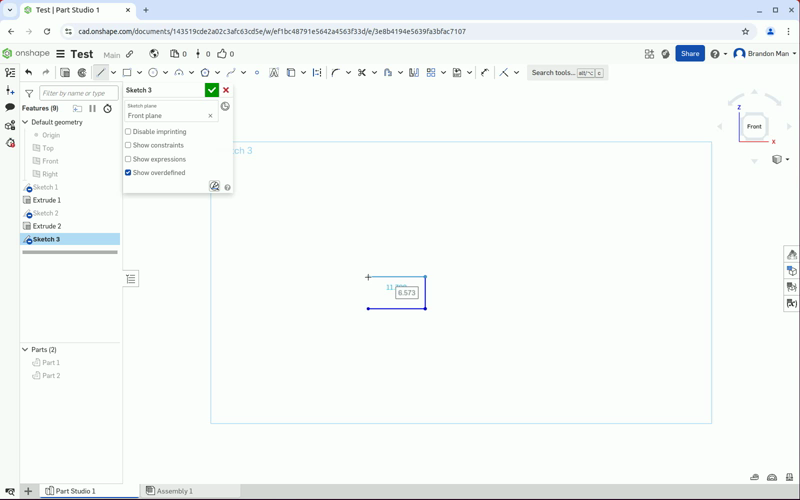
mouse_move(398, 276)
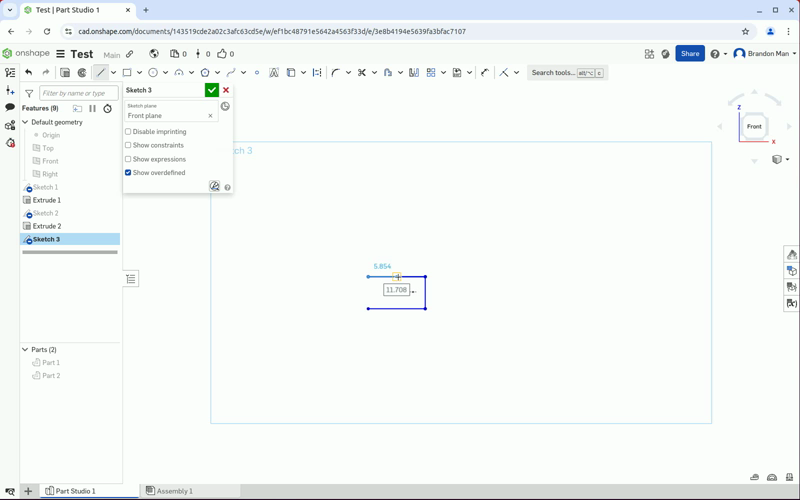
key_down(shift)
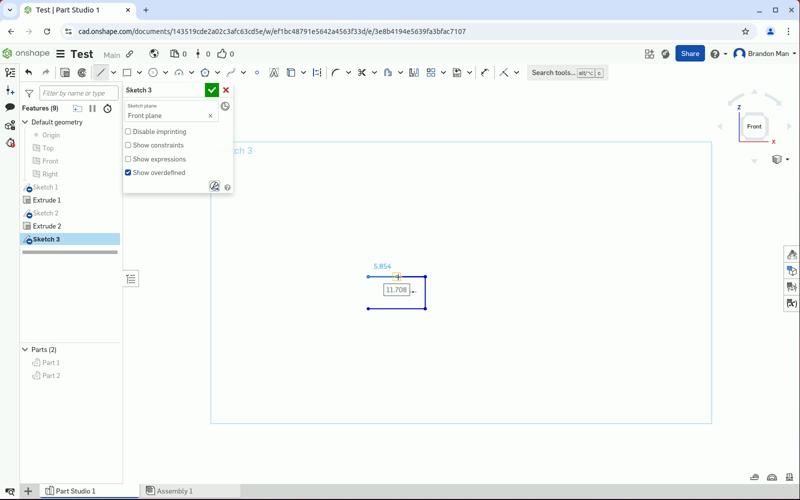
mouse_move(368, 308)
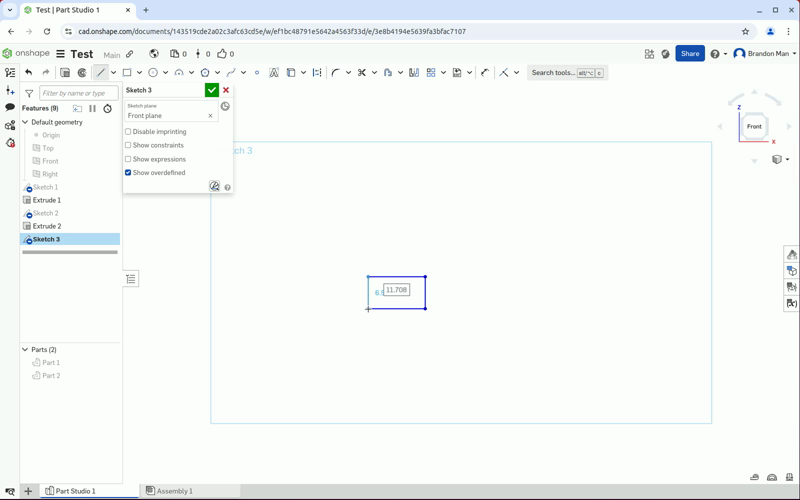
key_up(shift)
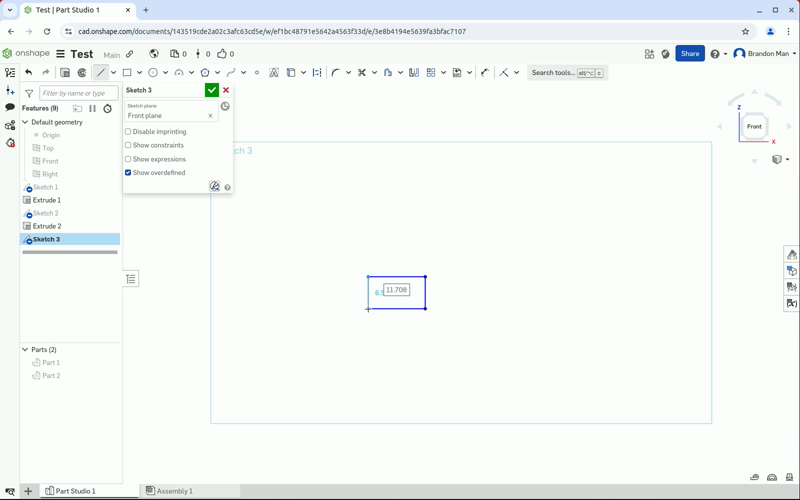
click(368, 308)
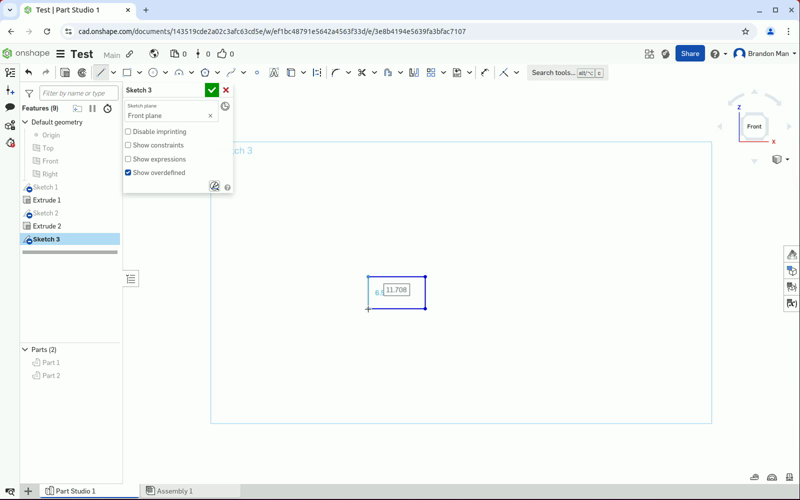
key(esc)
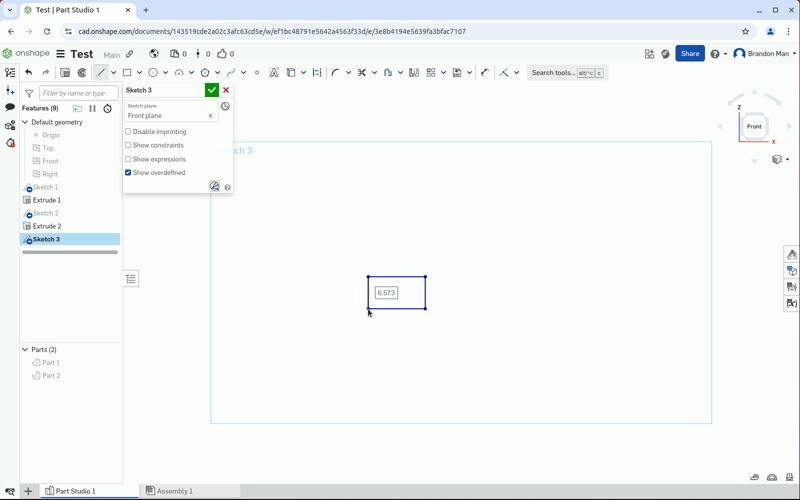
mouse_move(415, 296)
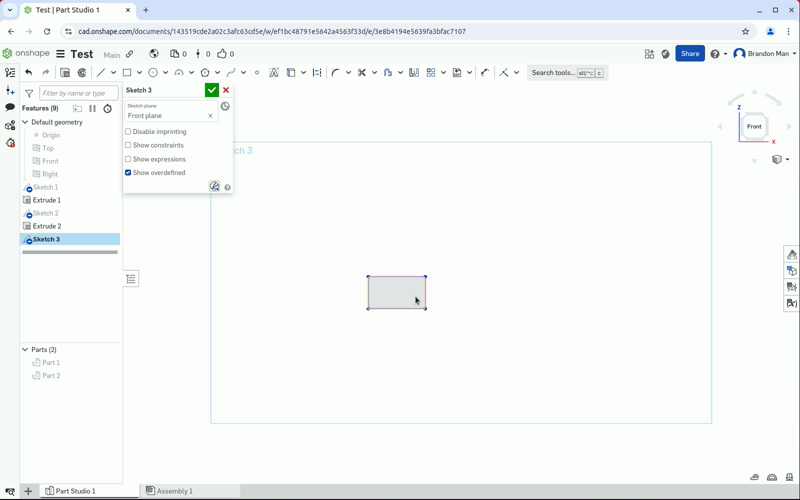
click(415, 296)
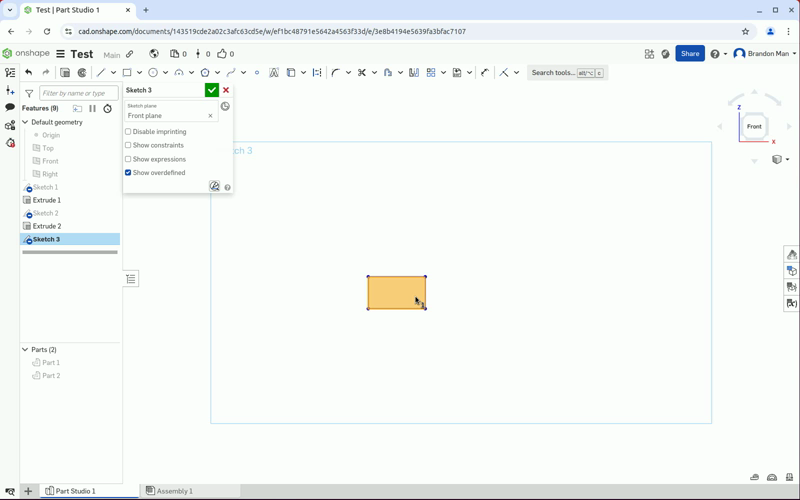
mouse_move(73, 352)
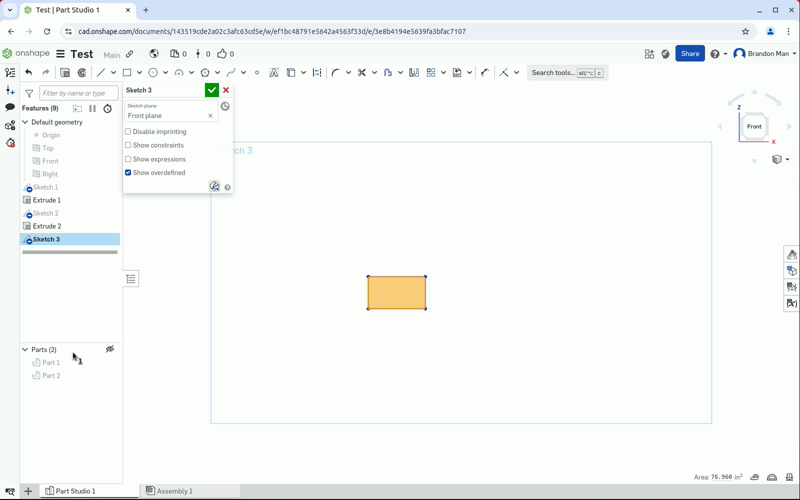
key(shift+y)
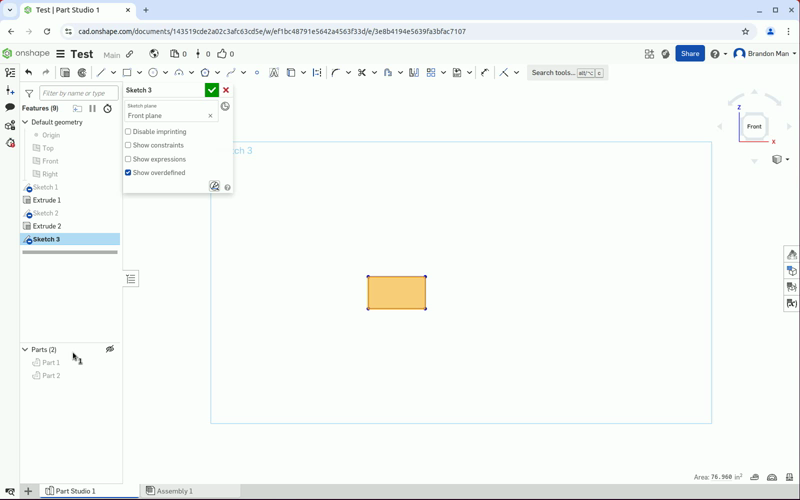
key(shift+e)
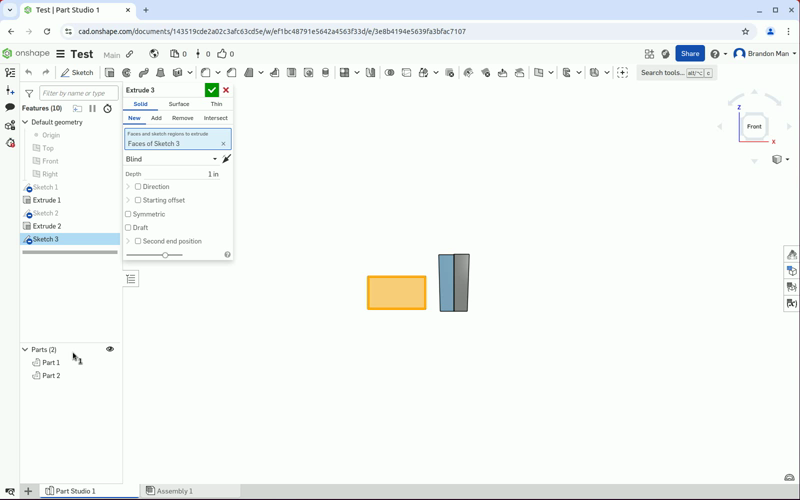
mouse_move(143, 106)
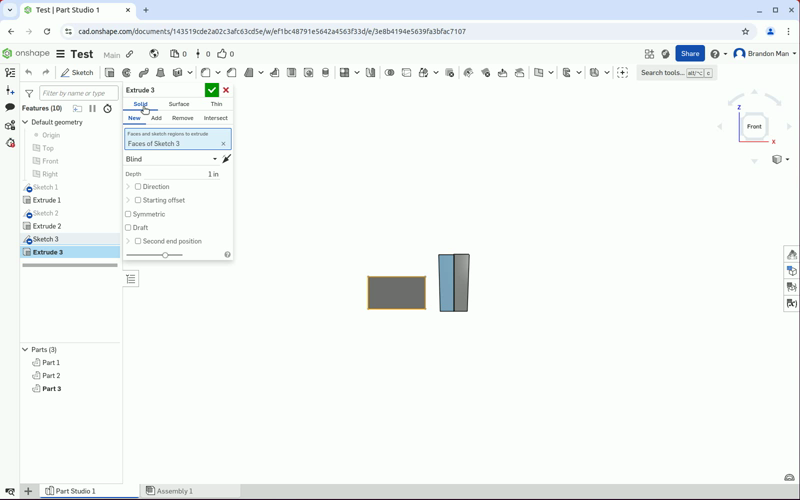
click(143, 106)
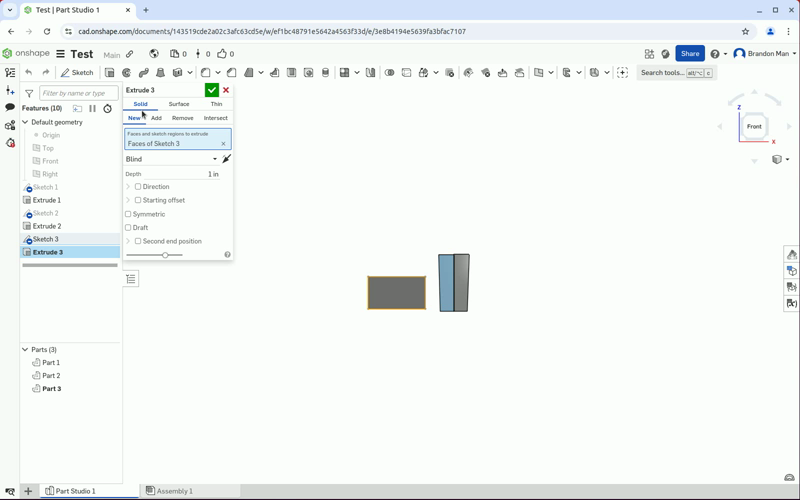
mouse_move(137, 120)
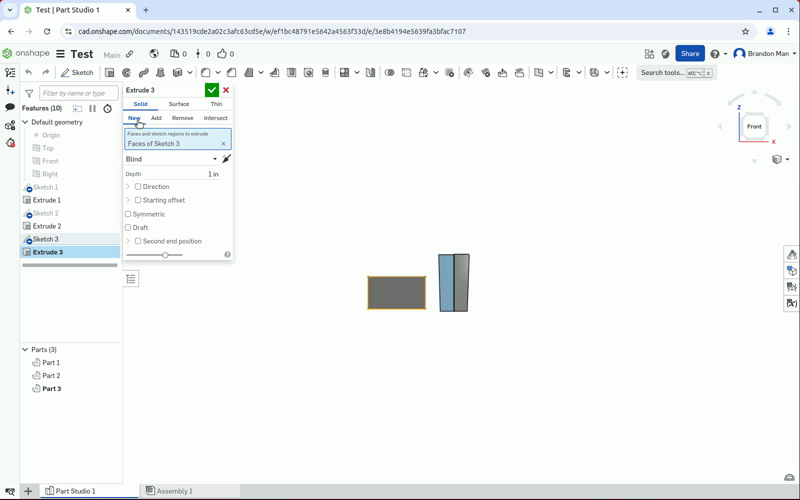
click(137, 120)
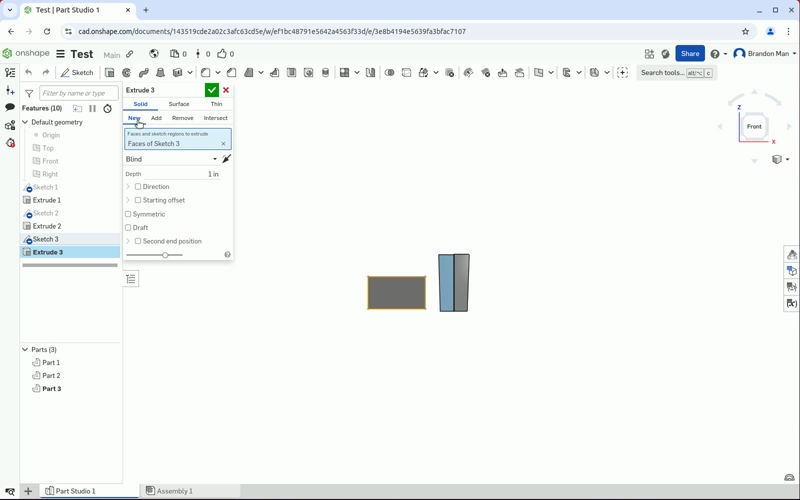
key(tab, 4)
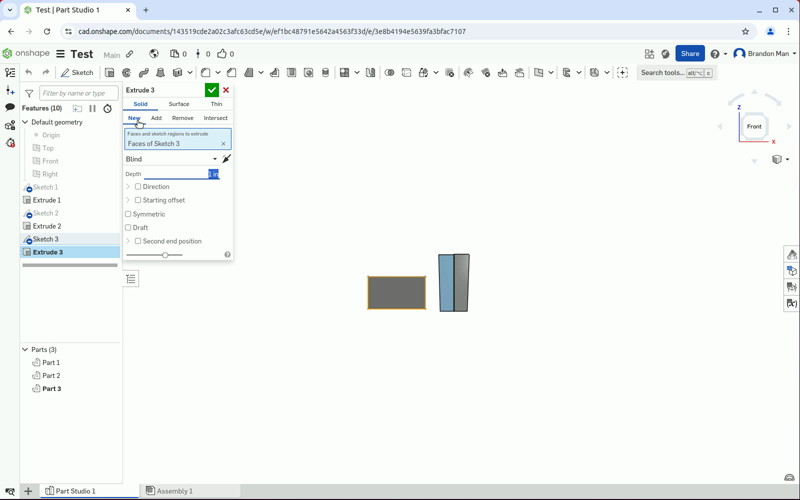
text(23.108)
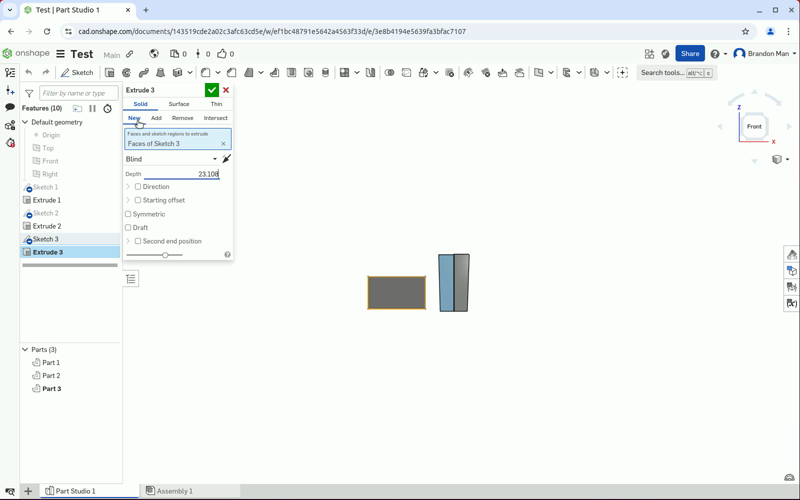
key(enter)
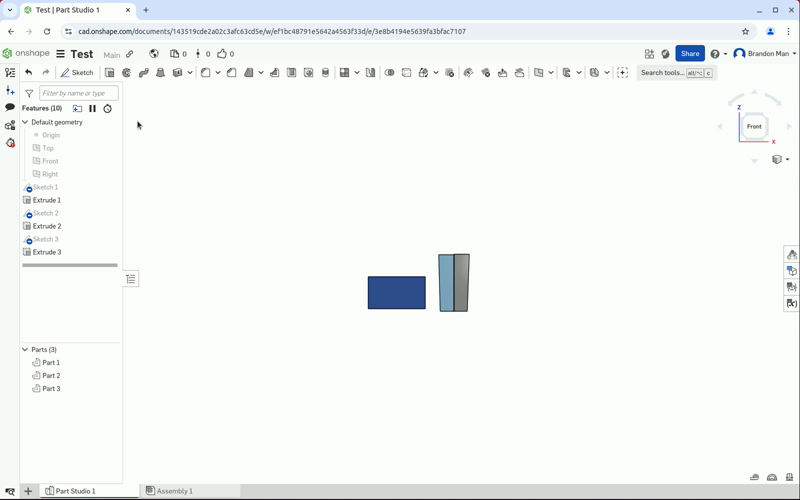
key(shift+h)
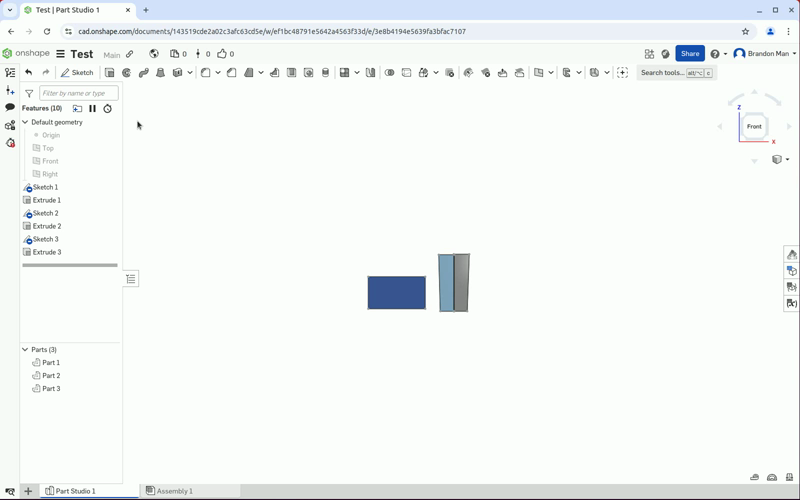
key(shift+h)
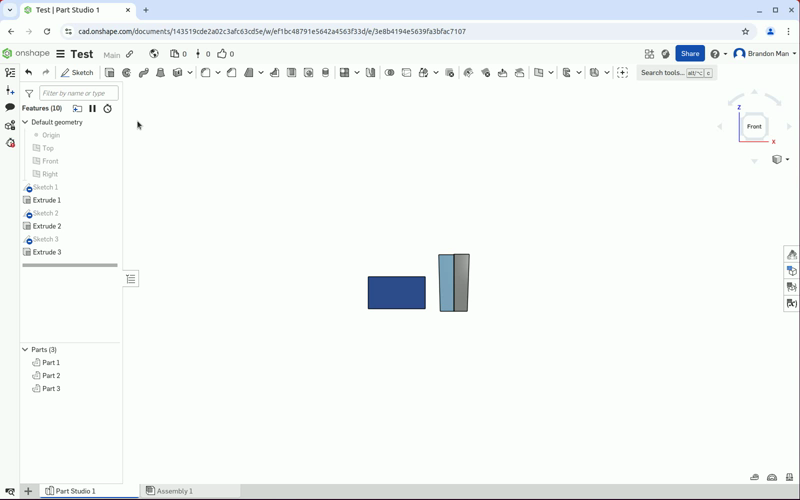
mouse_move(73, 189)
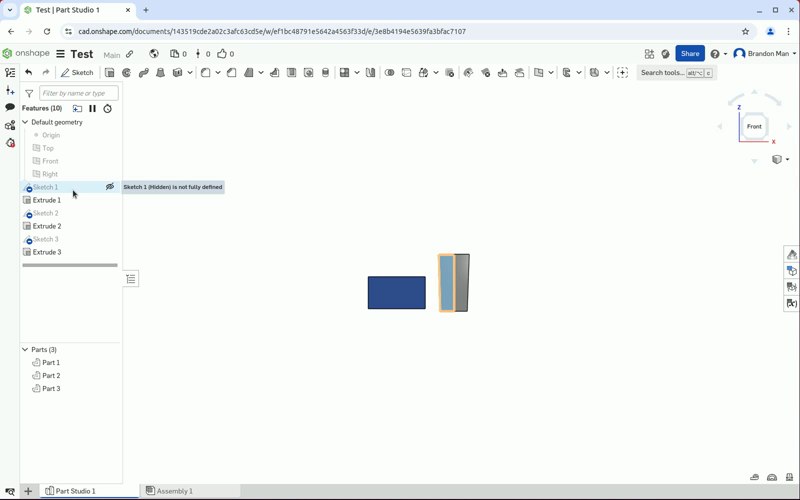
click(73, 189)
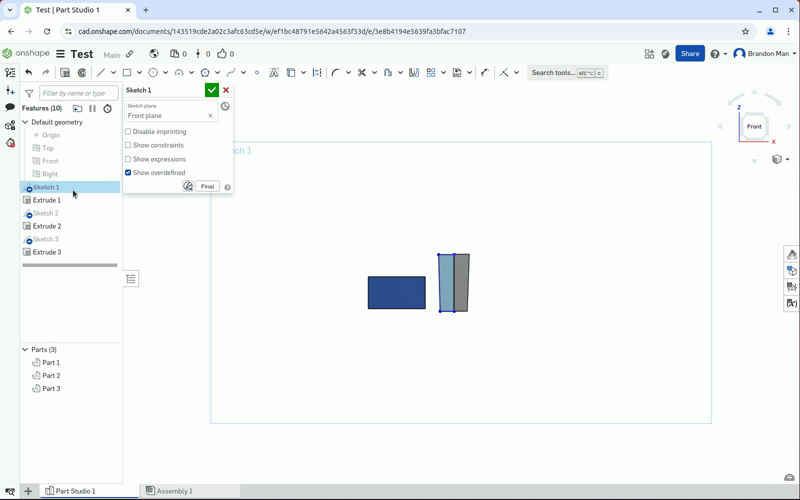
mouse_move(229, 92)
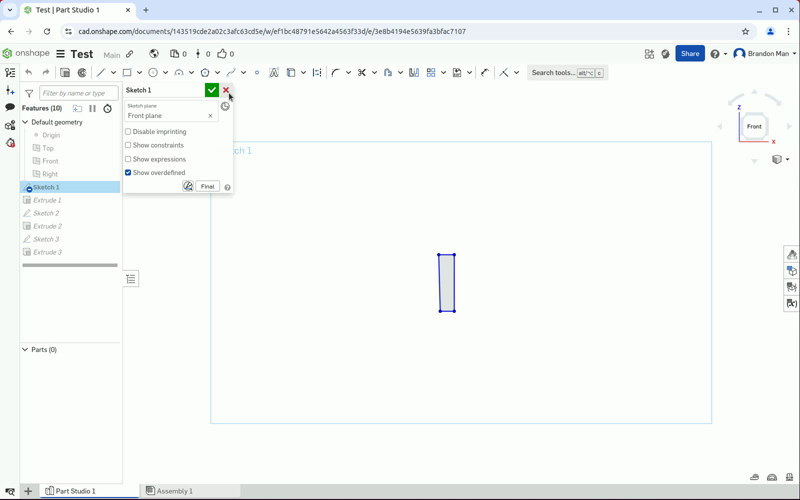
click(229, 92)
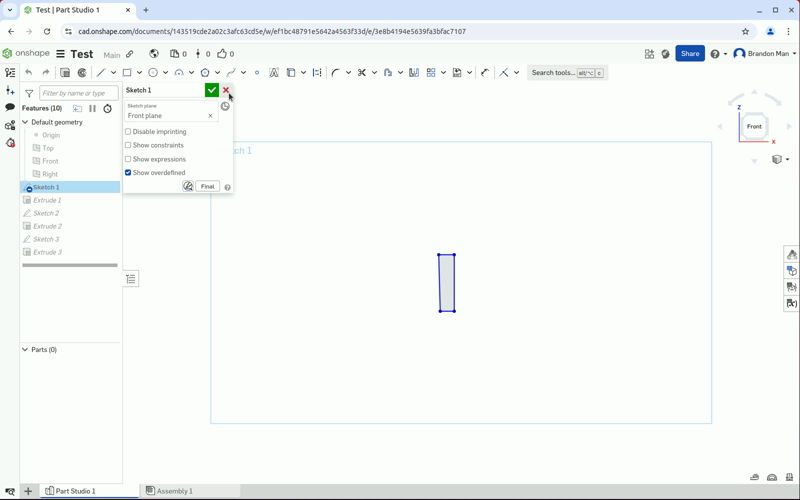
key(shift+s)
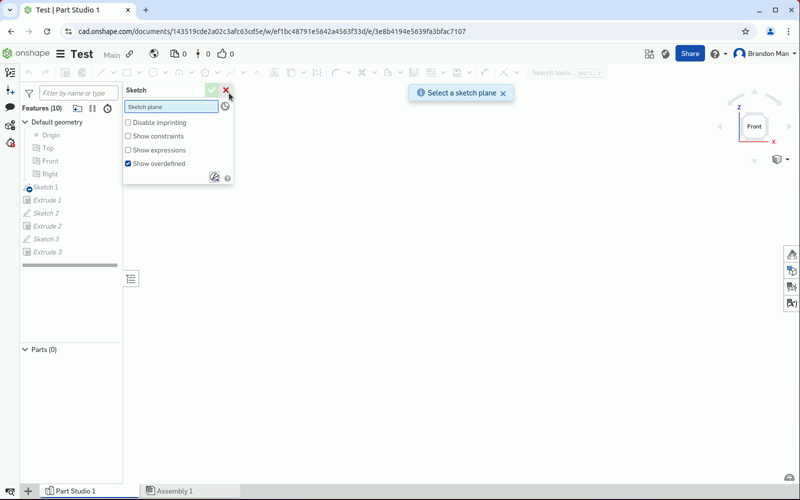
mouse_move(73, 163)
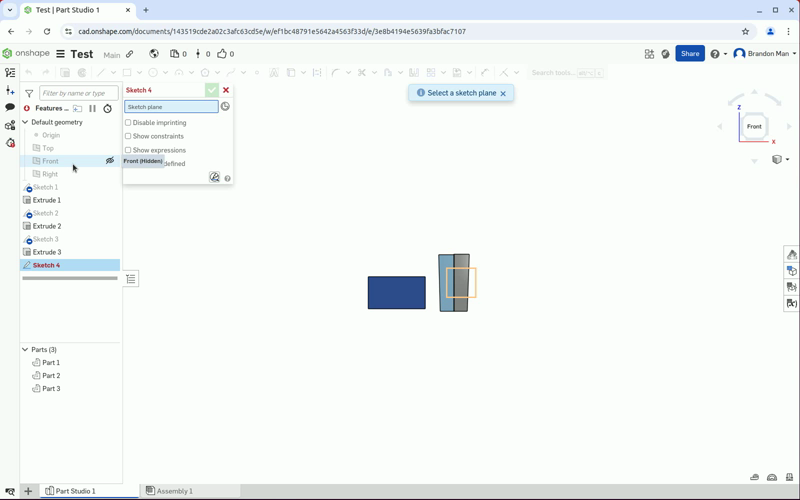
click(73, 163)
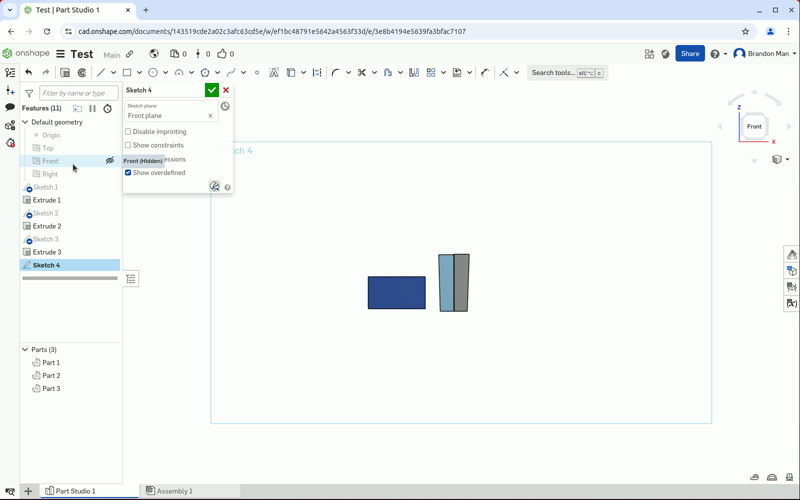
mouse_move(73, 352)
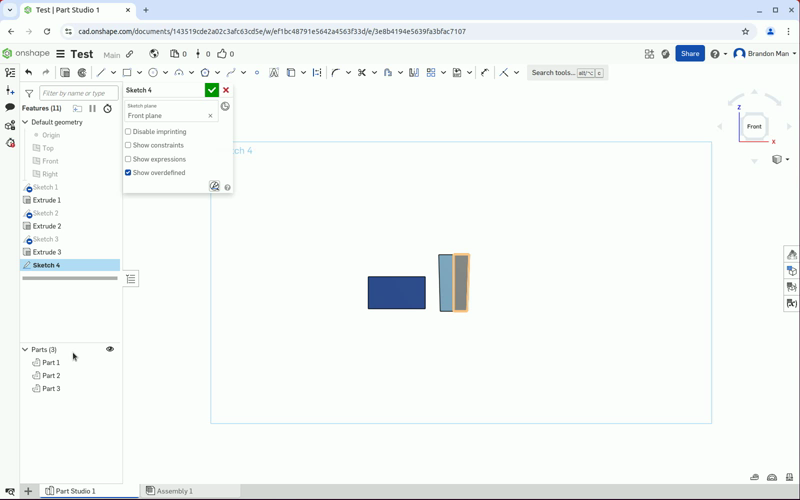
key(y)
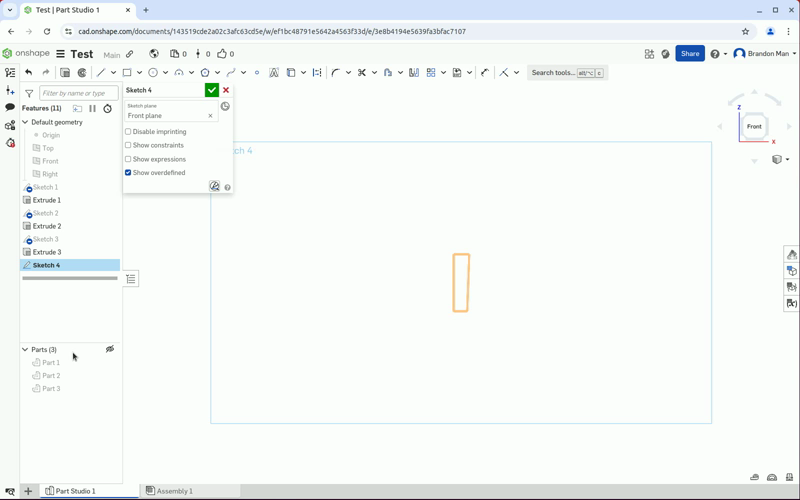
key(l)
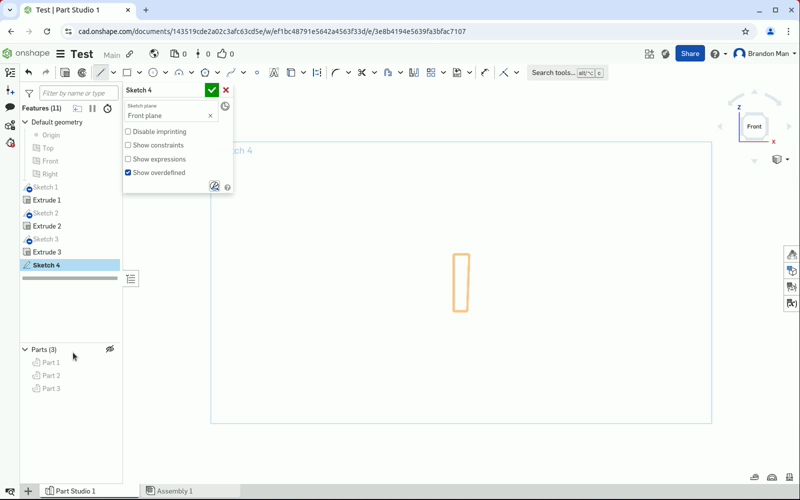
key_down(shift)
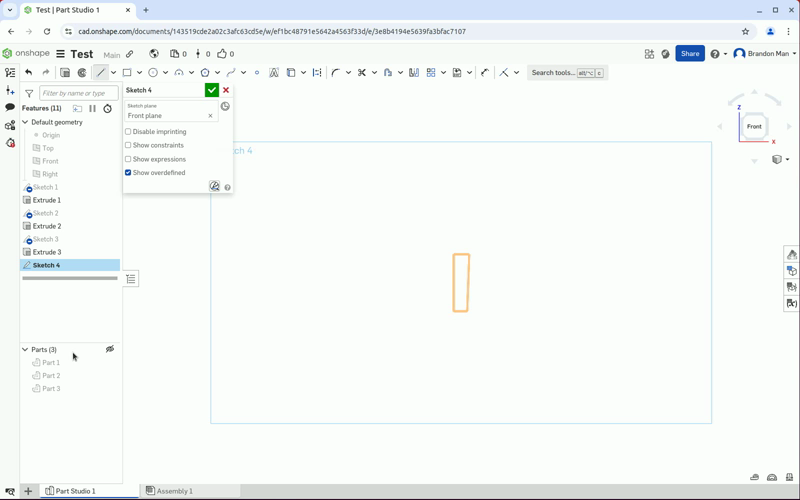
mouse_move(438, 254)
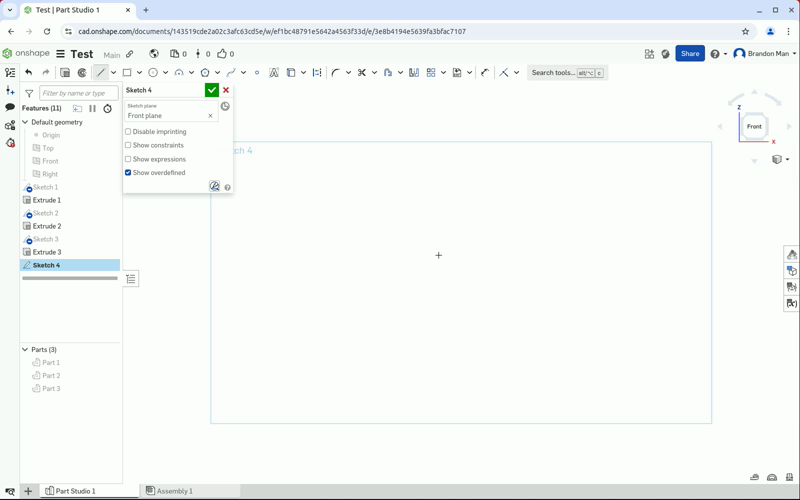
click(438, 254)
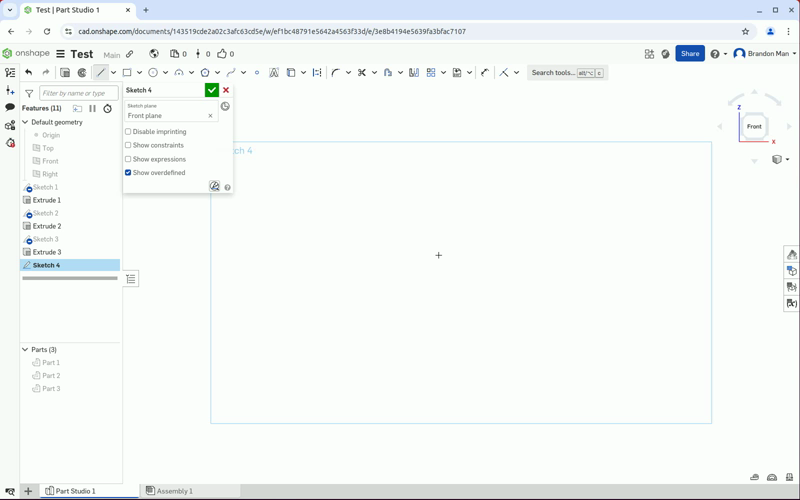
key_up(shift)
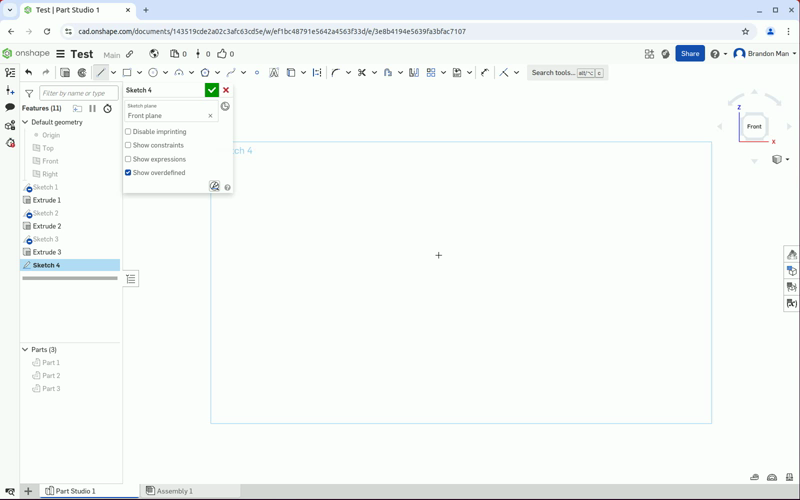
key_down(shift)
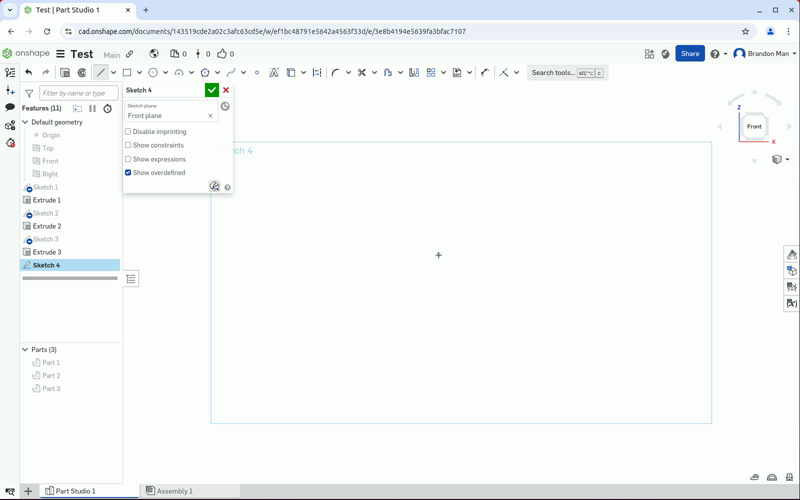
mouse_move(468, 254)
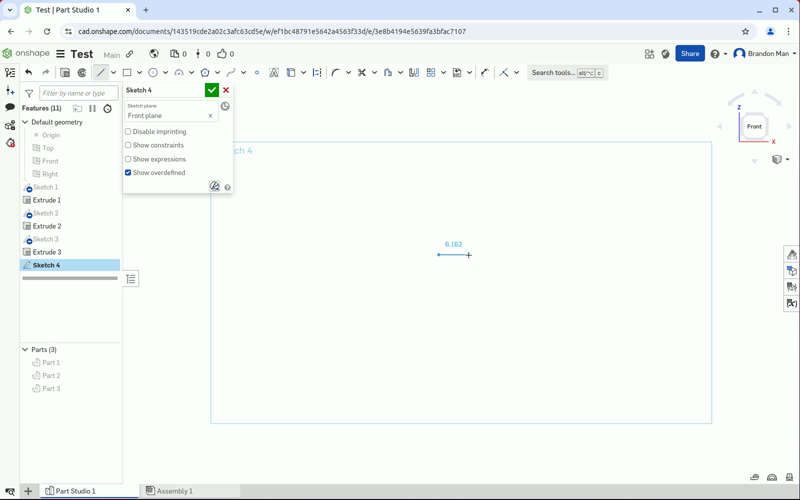
mouse_move(440, 311)
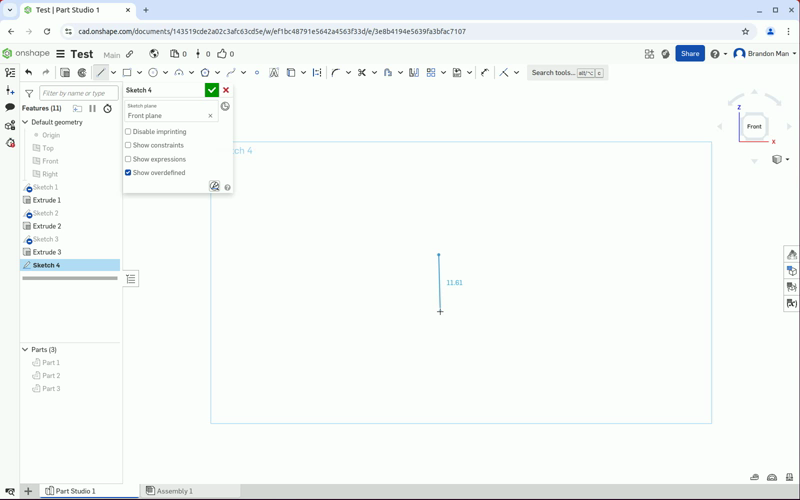
click(440, 311)
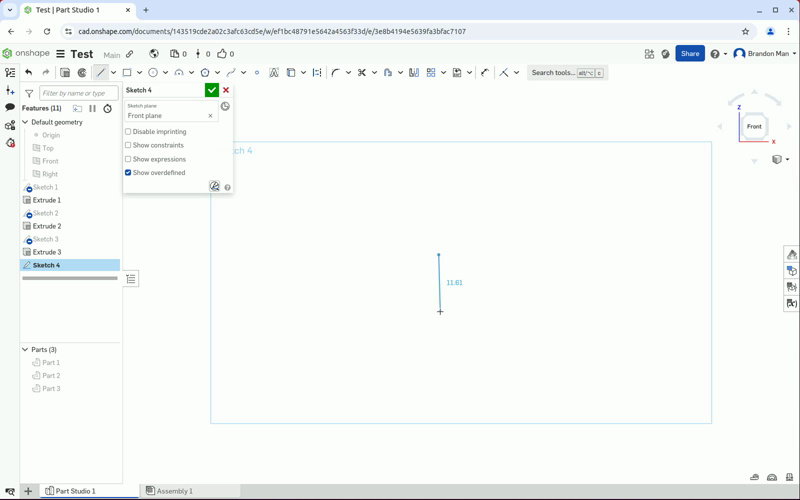
key_up(shift)
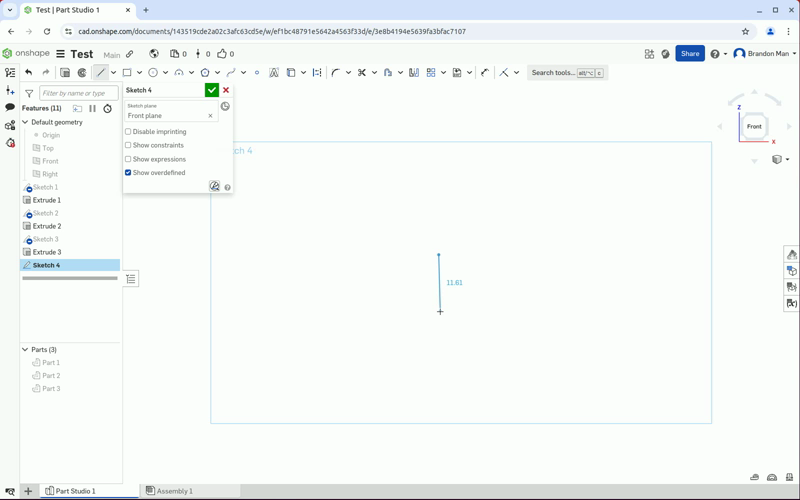
key_down(shift)
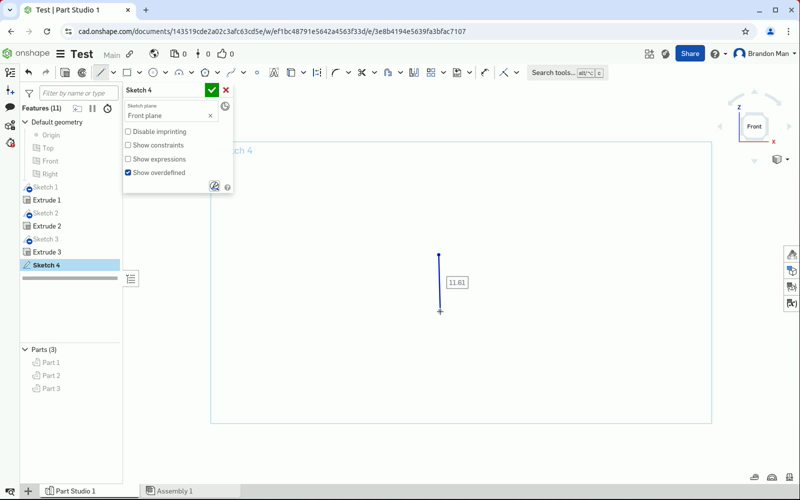
mouse_move(470, 311)
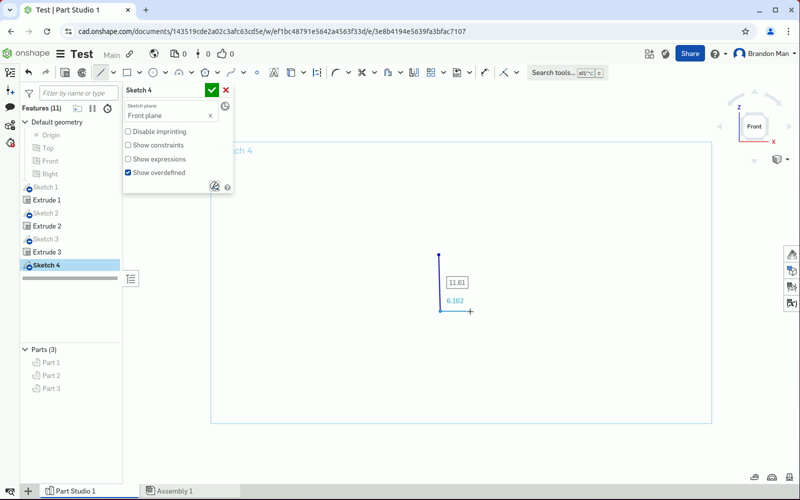
mouse_move(454, 311)
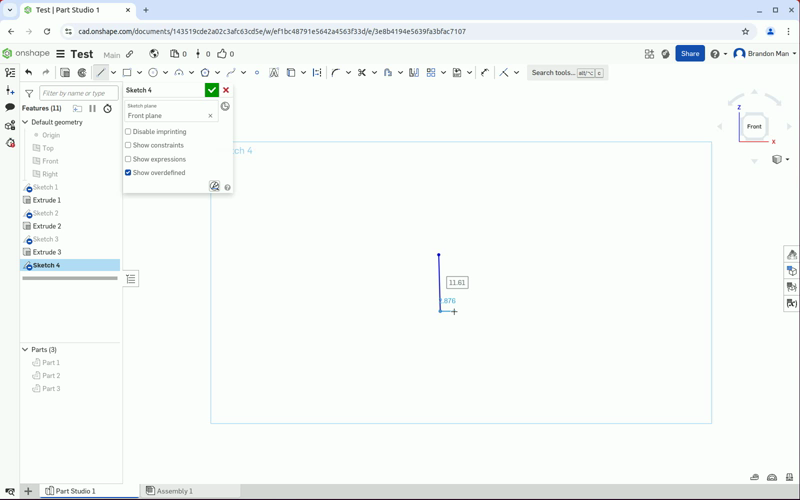
click(454, 311)
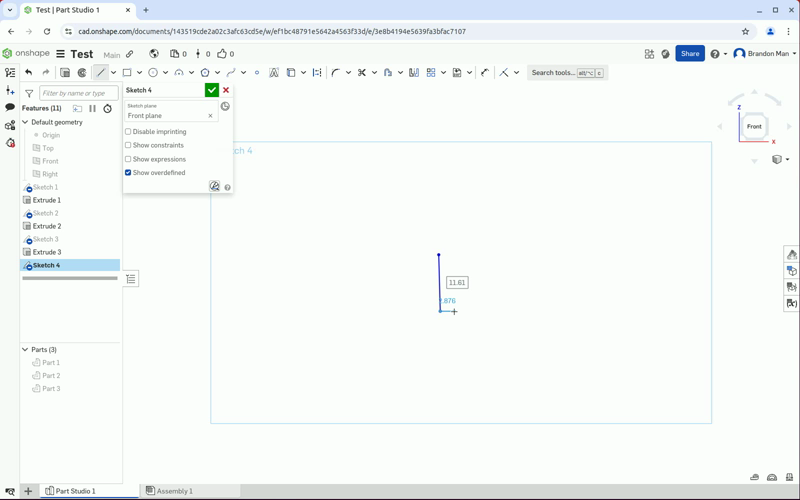
key_up(shift)
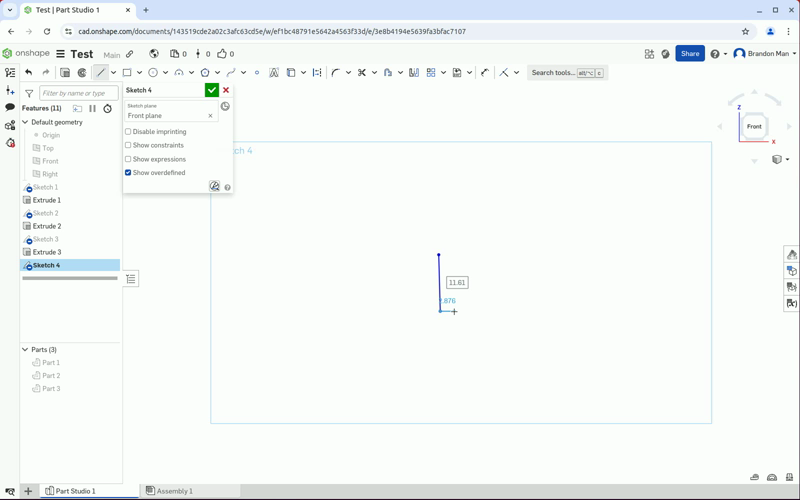
key_down(shift)
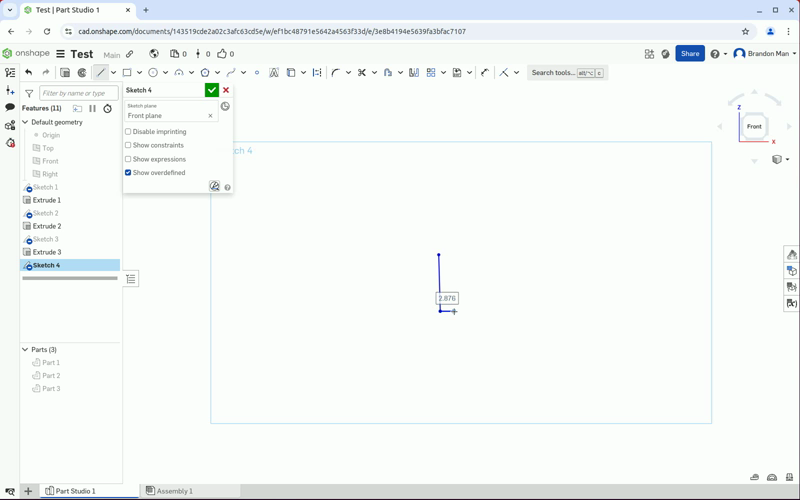
mouse_move(484, 311)
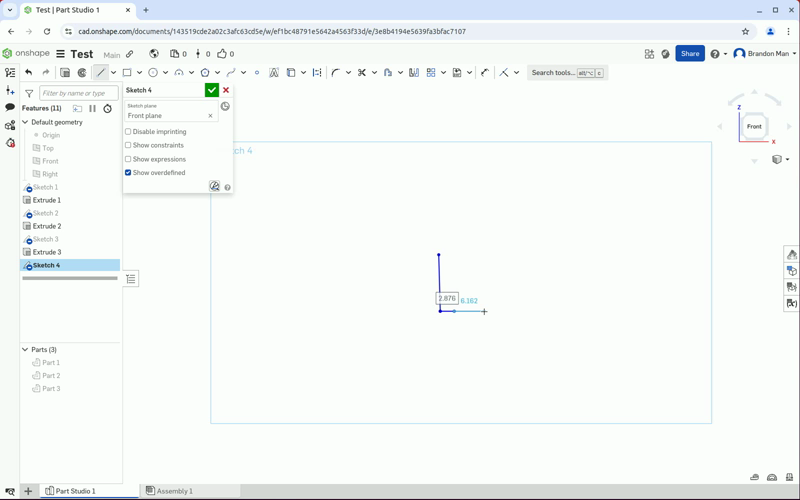
mouse_move(454, 254)
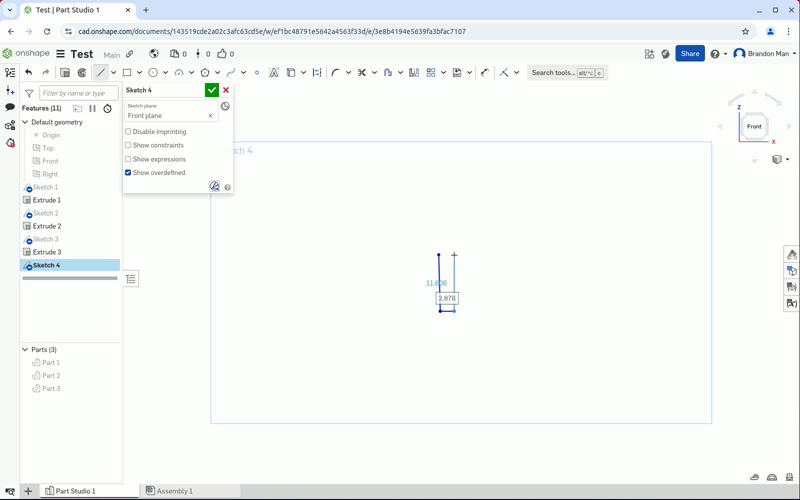
click(454, 254)
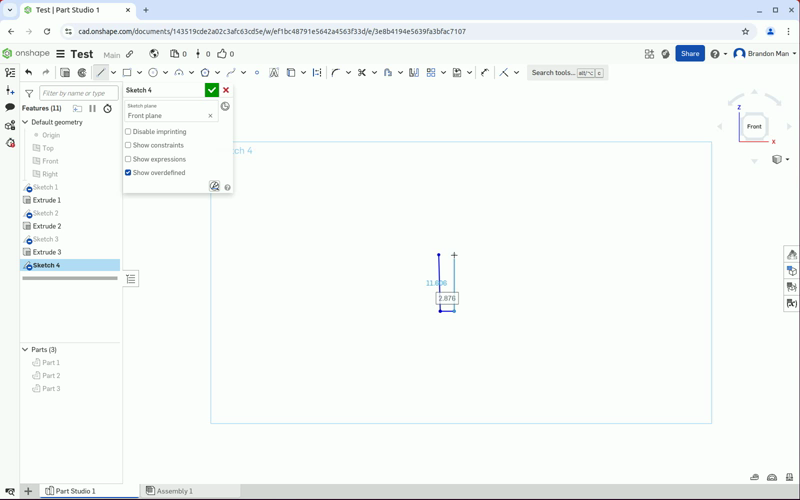
key_up(shift)
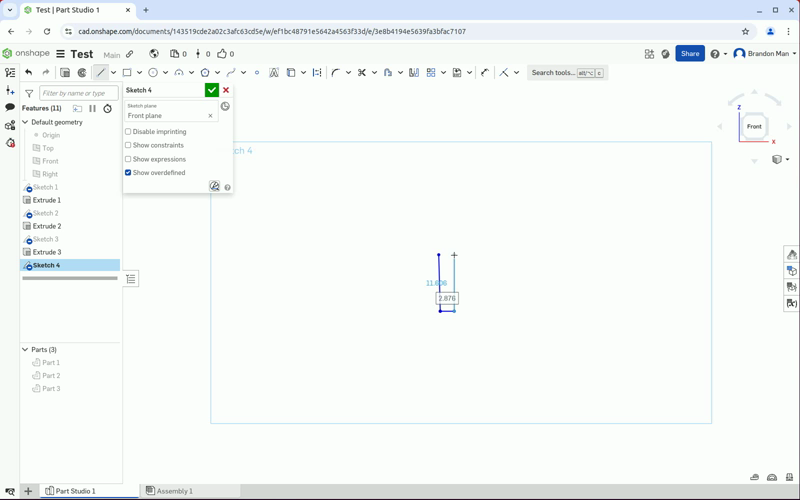
mouse_move(484, 254)
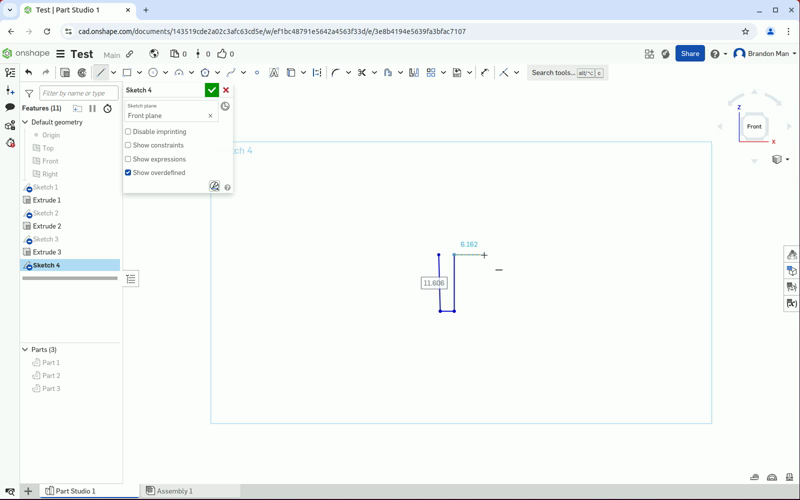
key_down(shift)
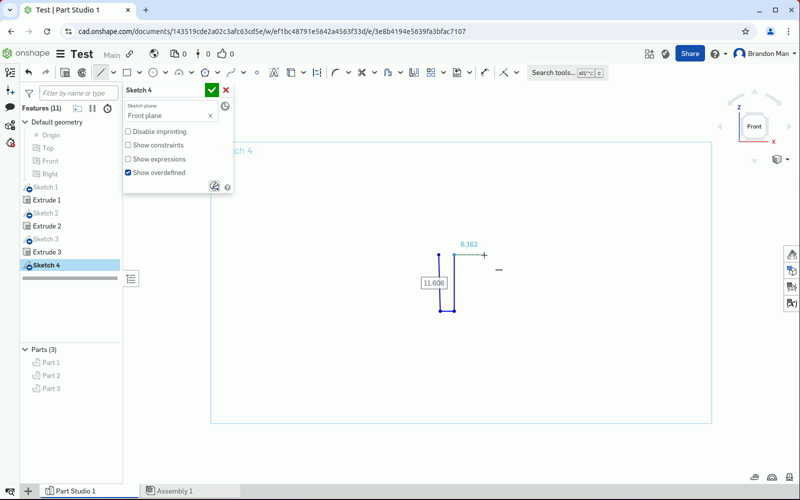
mouse_move(438, 254)
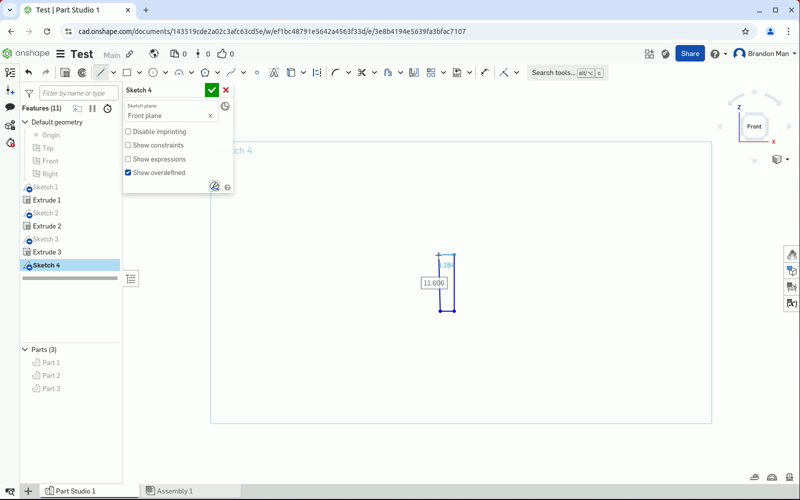
key_up(shift)
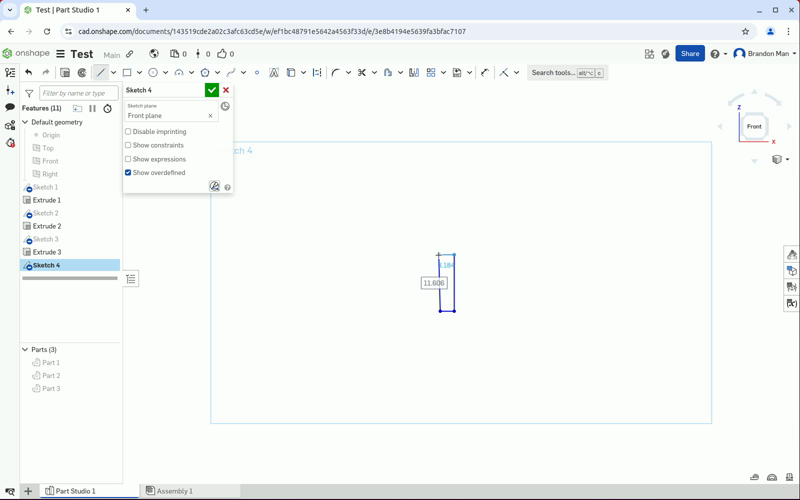
click(438, 254)
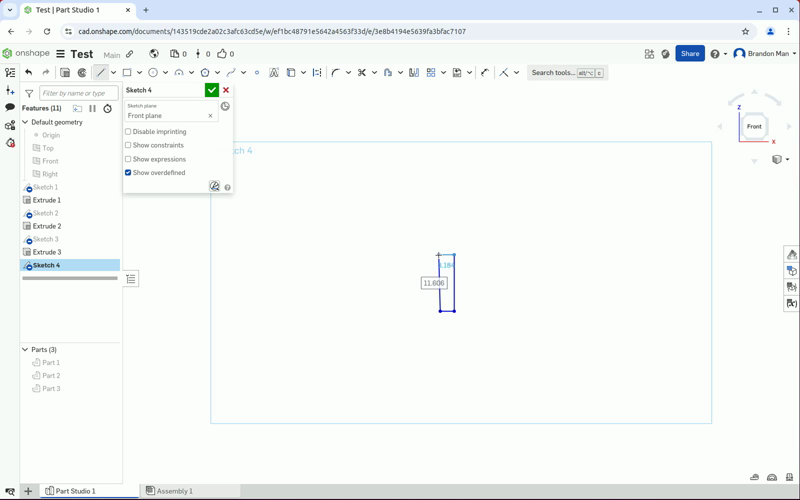
key(esc)
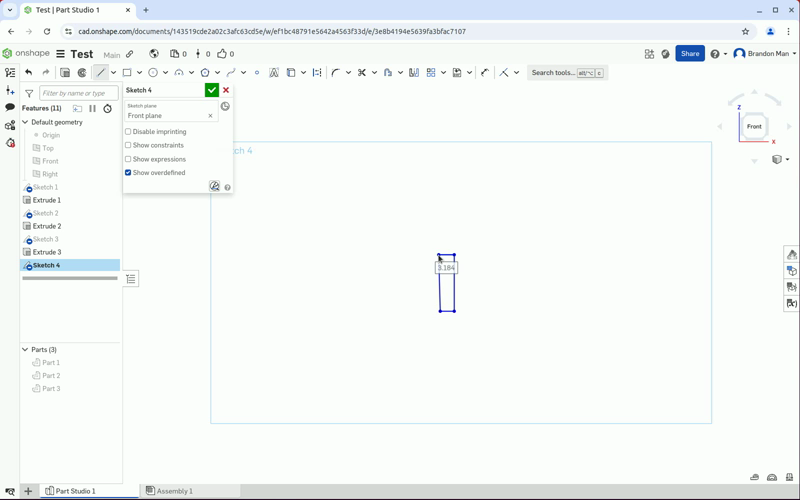
mouse_move(452, 275)
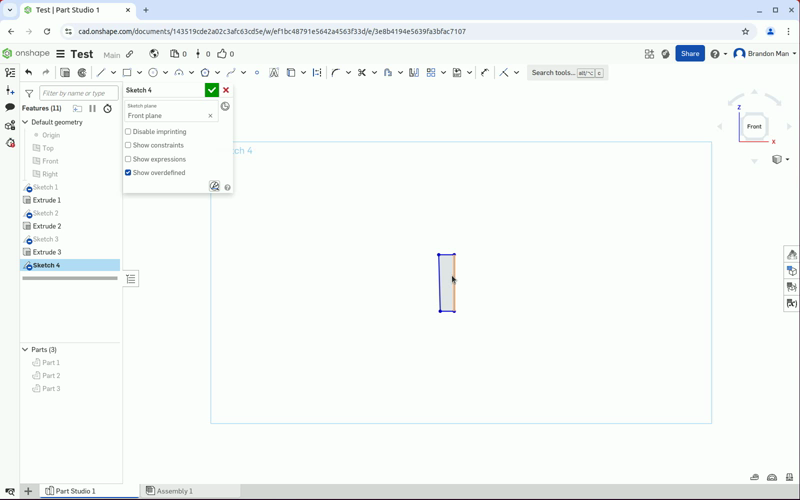
scroll(6)
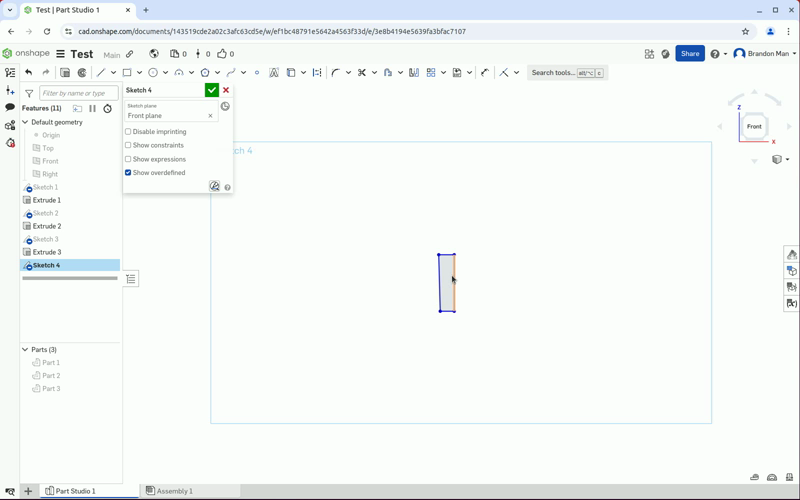
scroll(6)
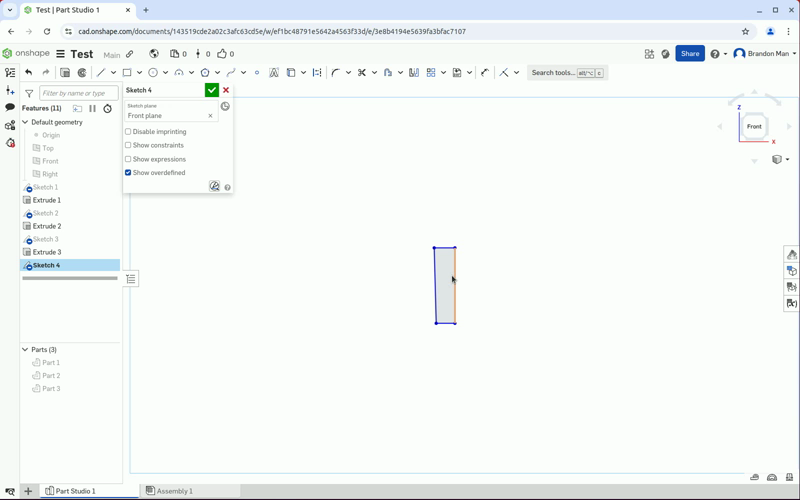
scroll(6)
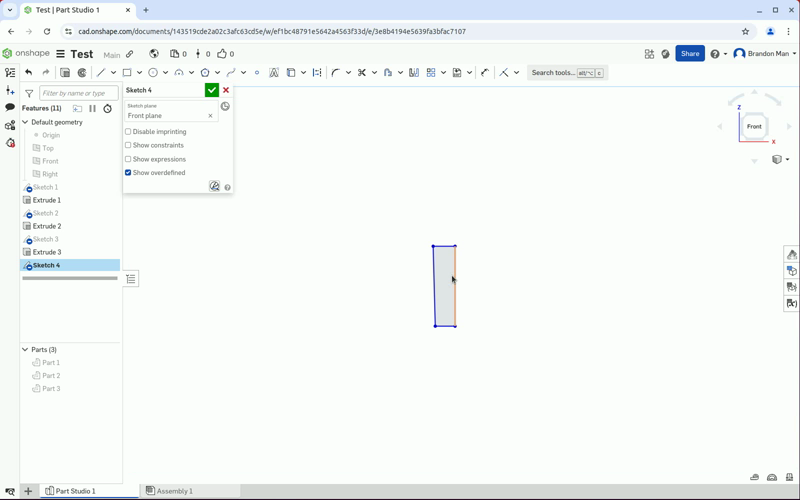
scroll(6)
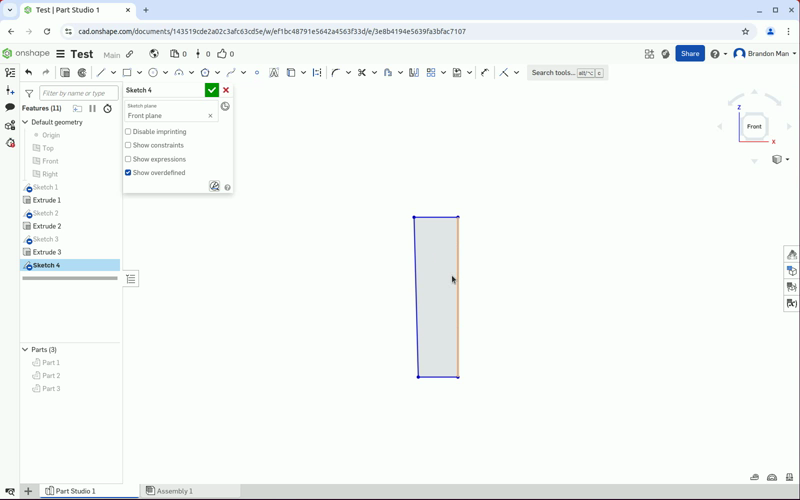
scroll(6)
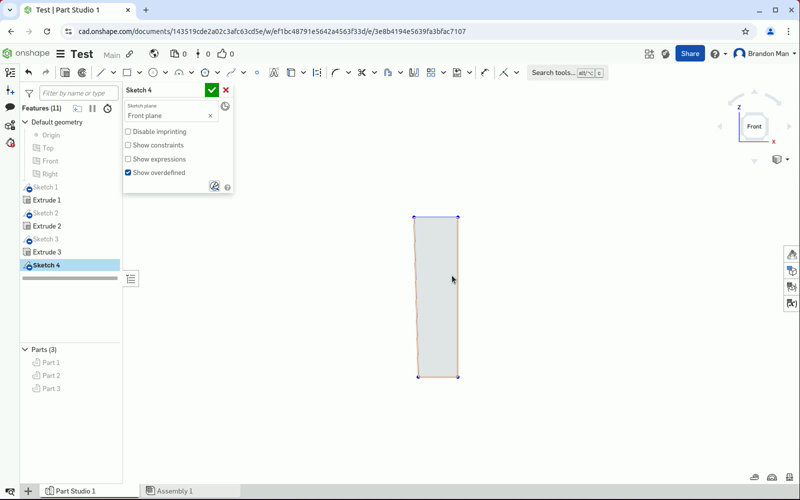
scroll(6)
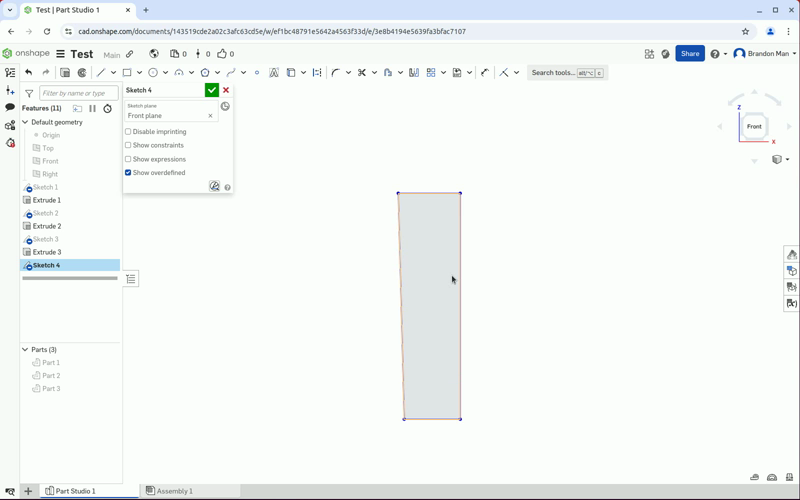
scroll(6)
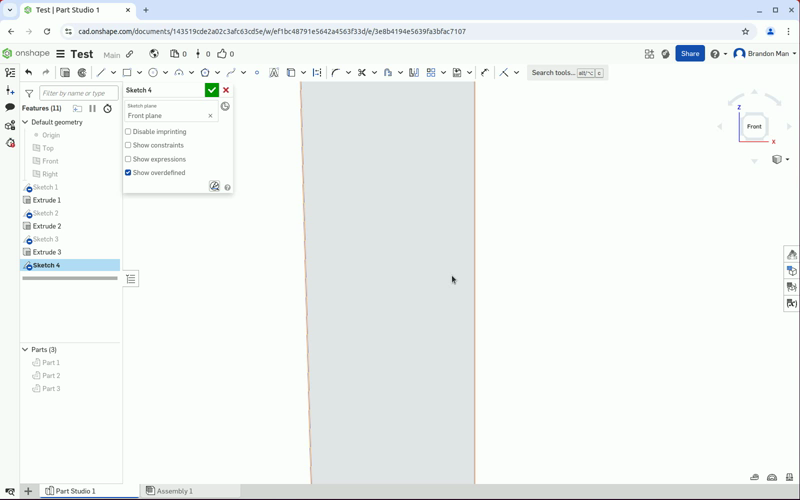
click(452, 275)
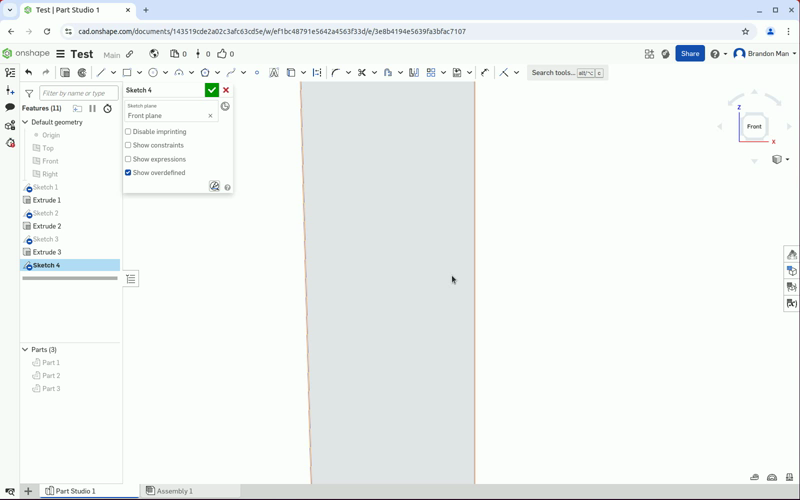
scroll(-6)
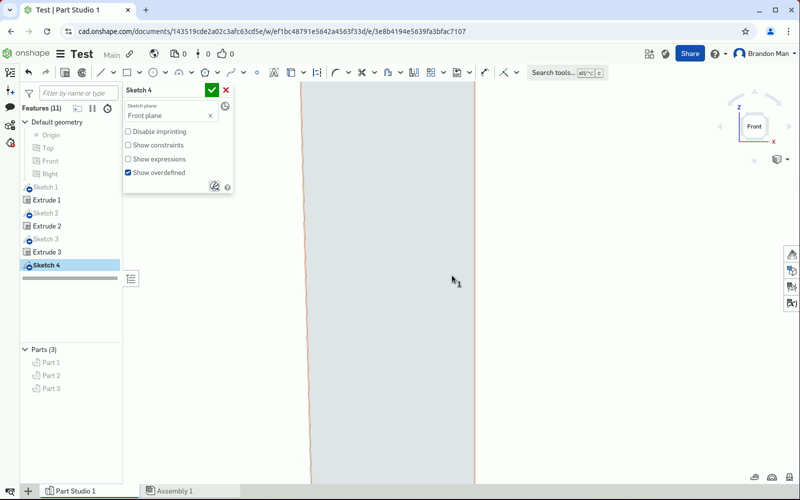
scroll(-6)
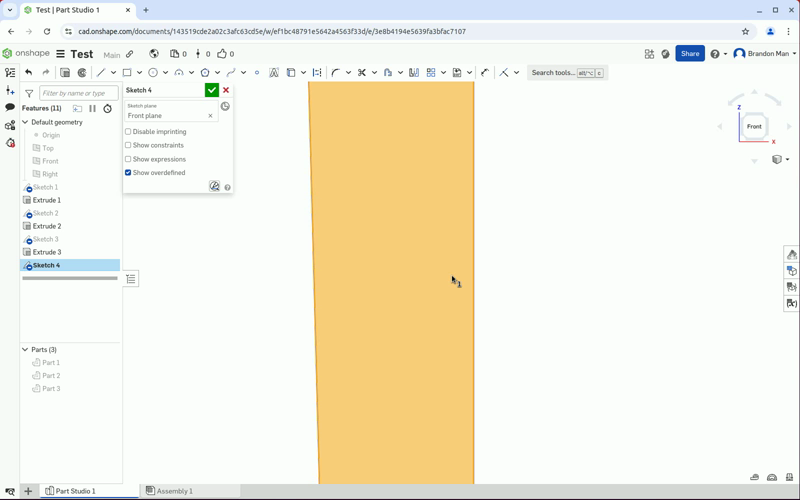
scroll(-6)
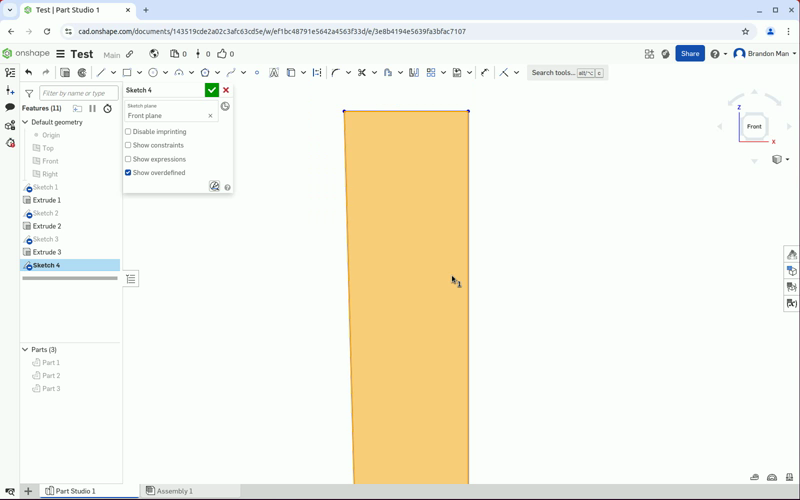
scroll(-6)
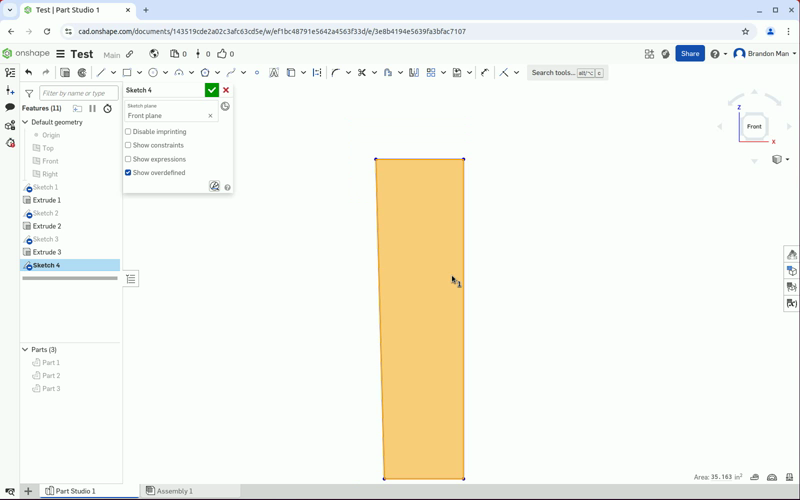
scroll(-6)
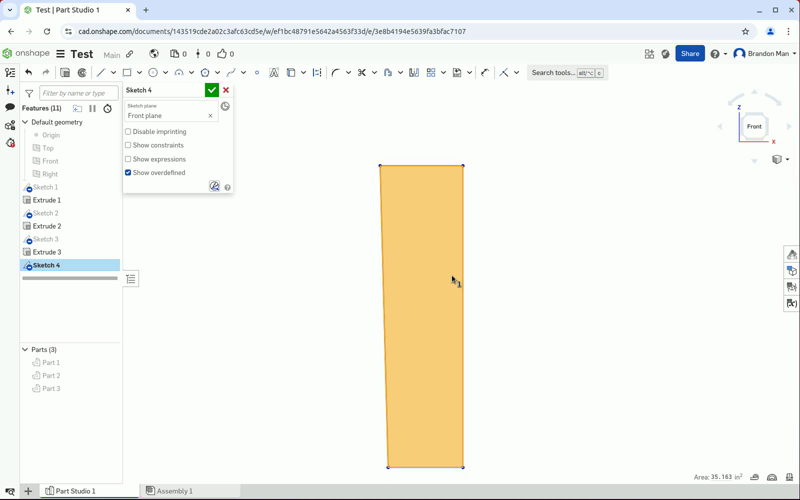
scroll(-6)
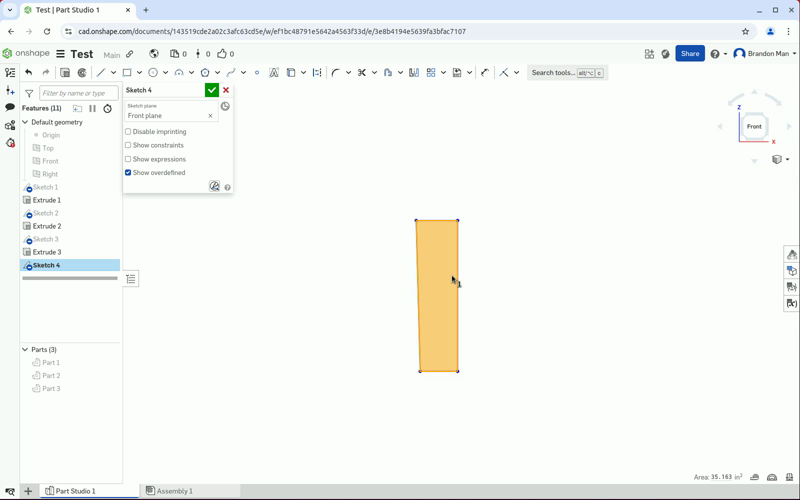
scroll(-6)
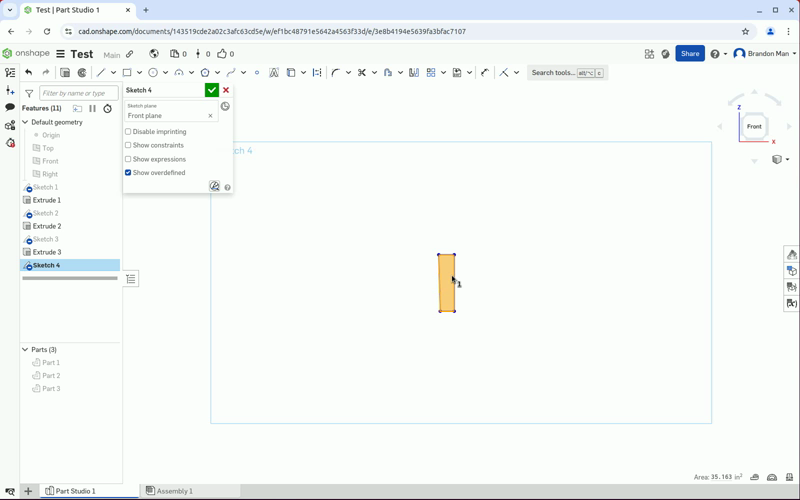
mouse_move(73, 352)
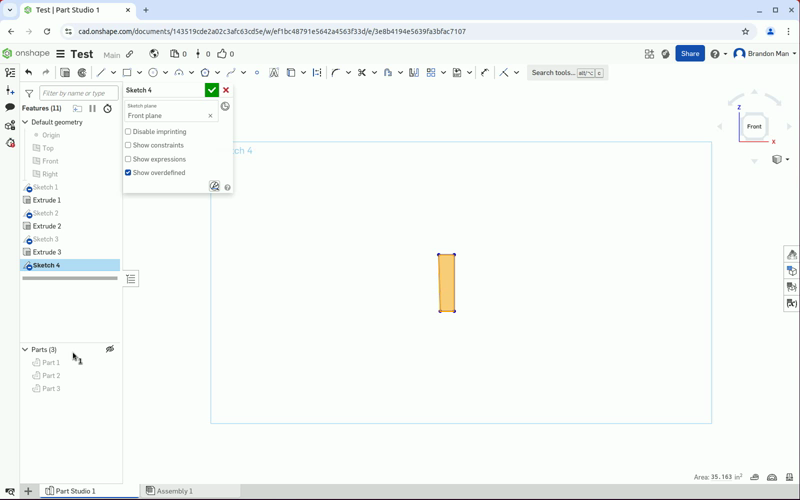
key(shift+y)
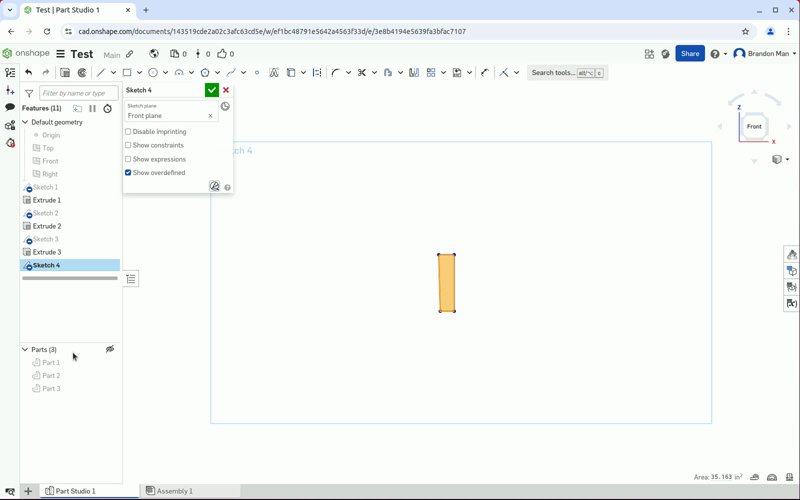
key(shift+e)
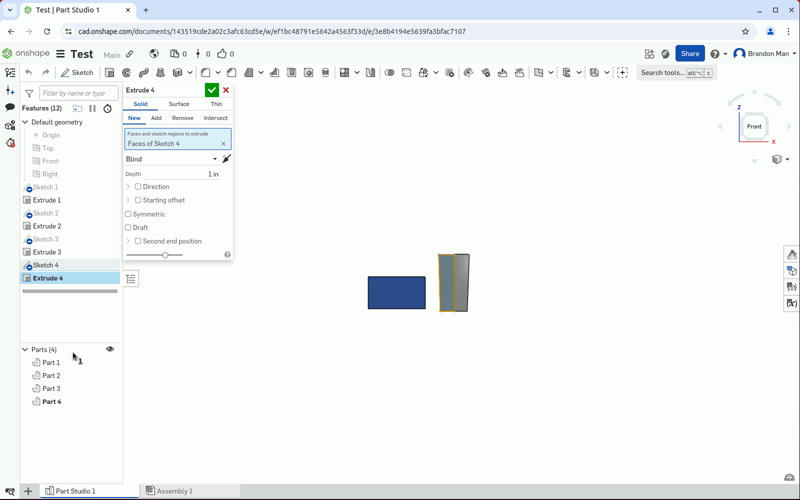
mouse_move(143, 106)
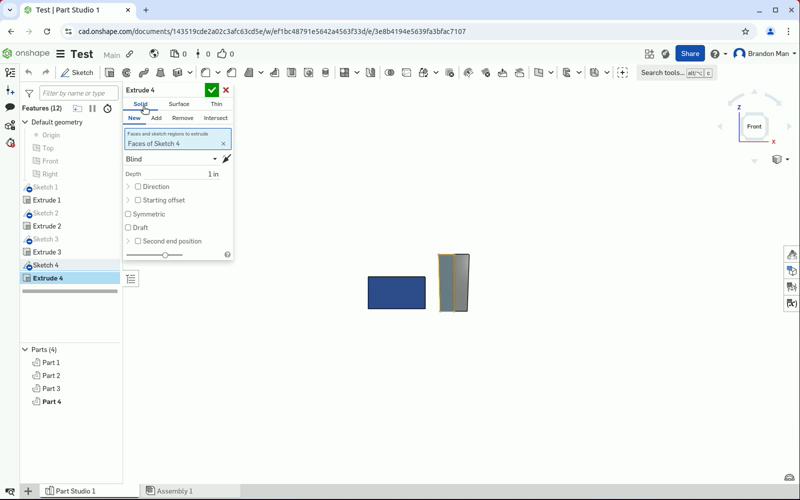
click(143, 106)
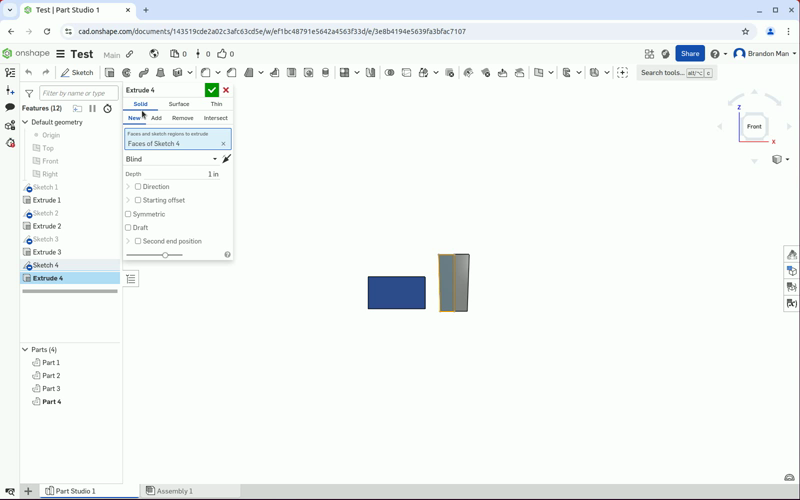
mouse_move(137, 120)
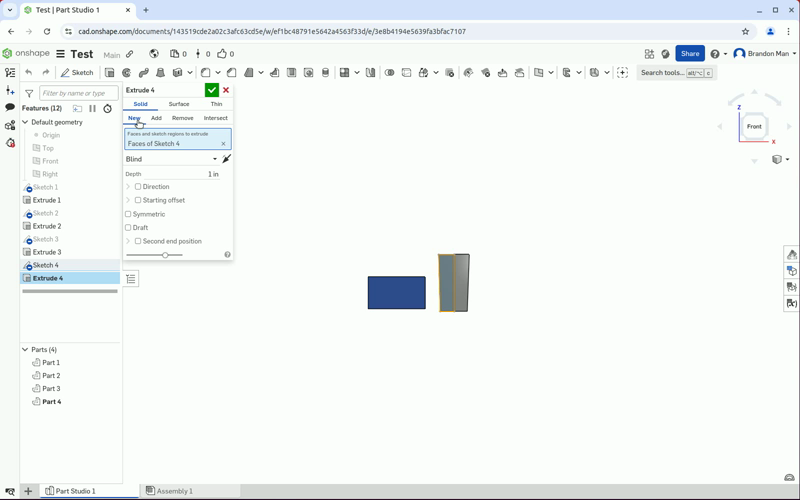
click(137, 120)
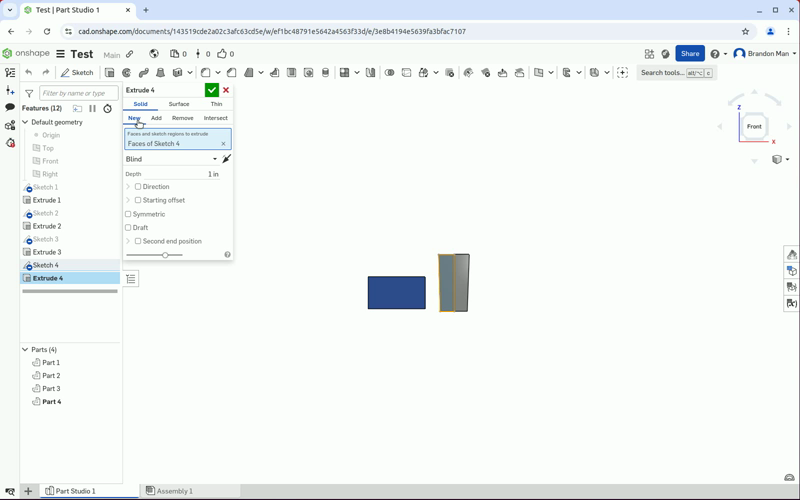
key(tab, 4)
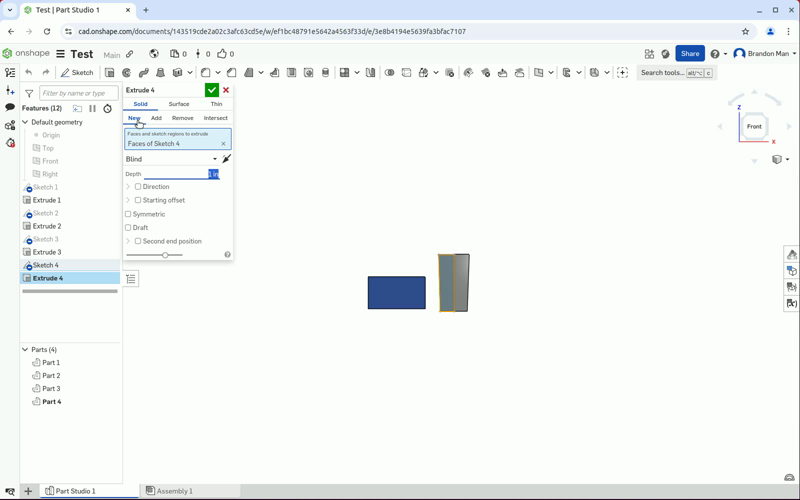
text(-11.554)
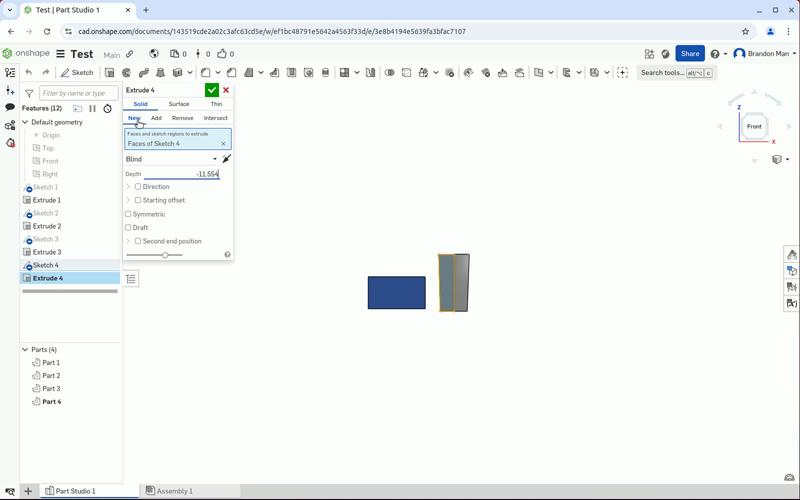
key(enter)
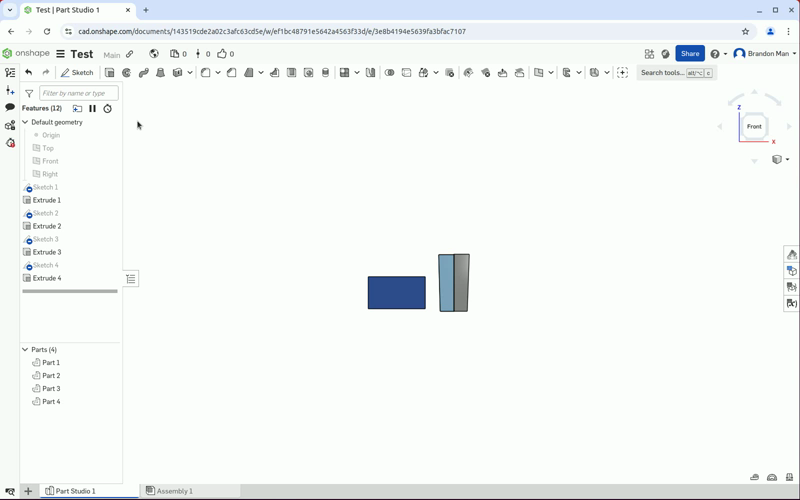
key(shift+h)
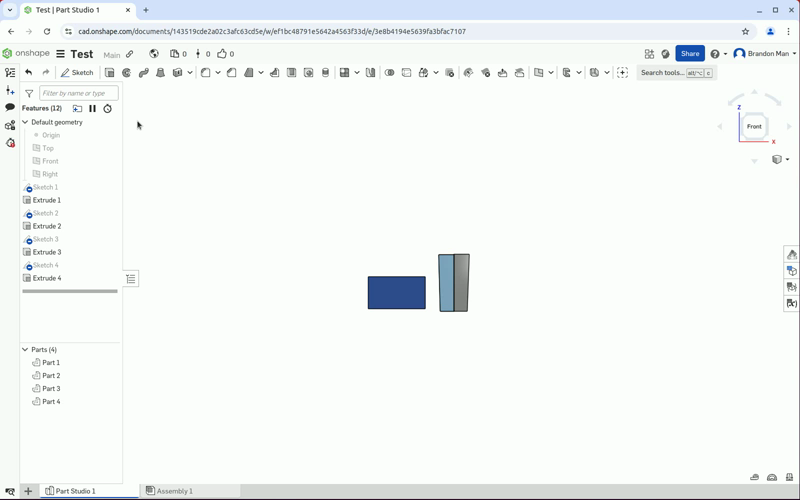
key(shift+h)
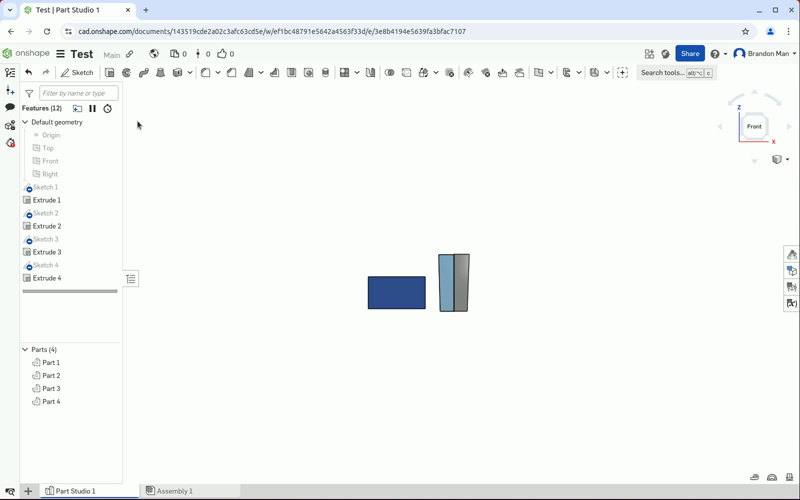
mouse_move(73, 189)
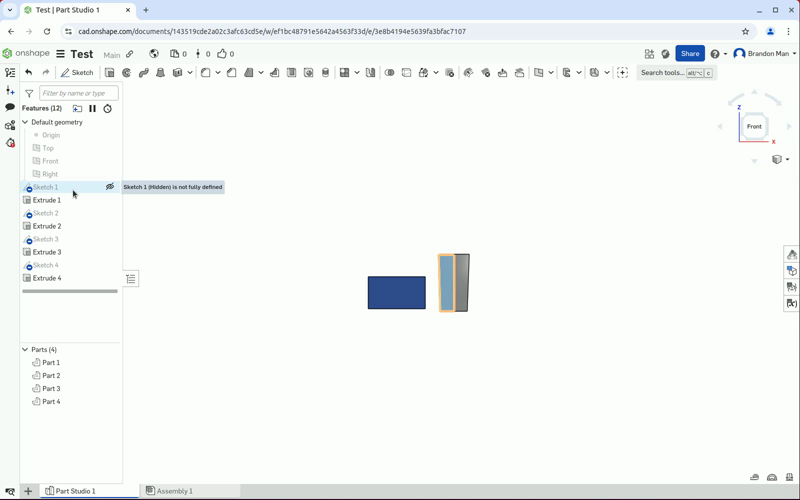
click(73, 189)
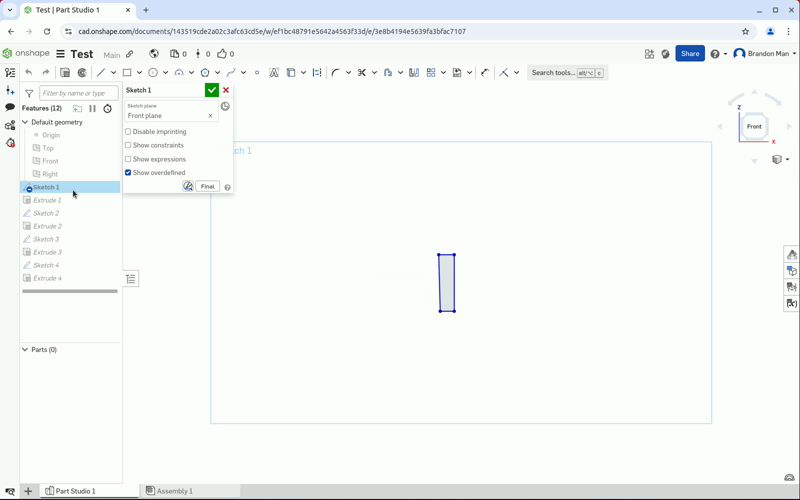
mouse_move(229, 92)
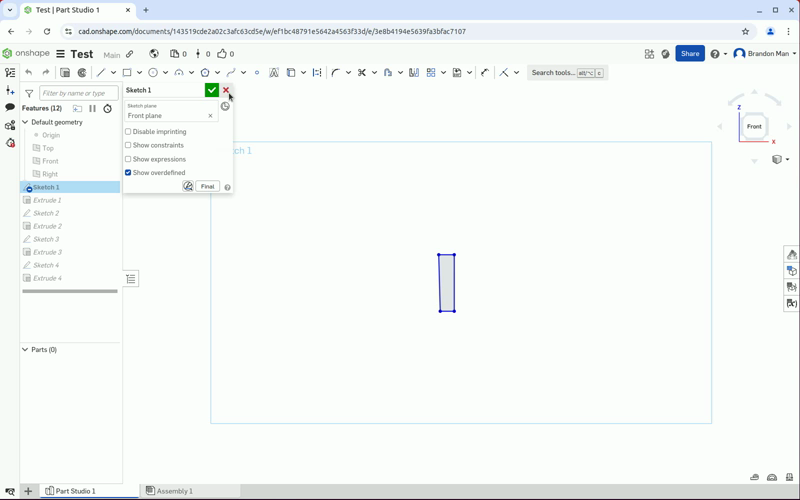
click(229, 92)
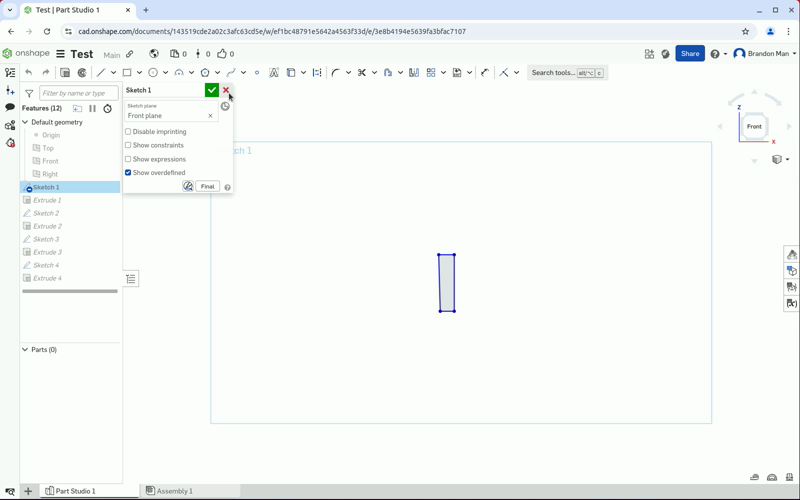
key(shift+s)
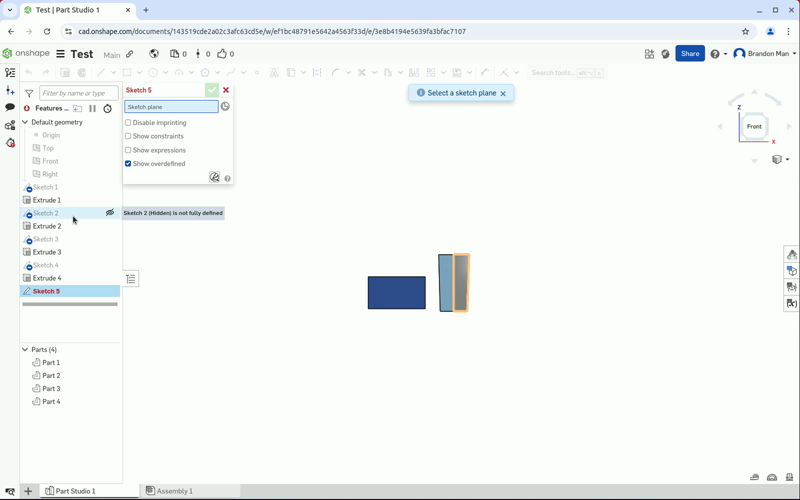
scroll(3)
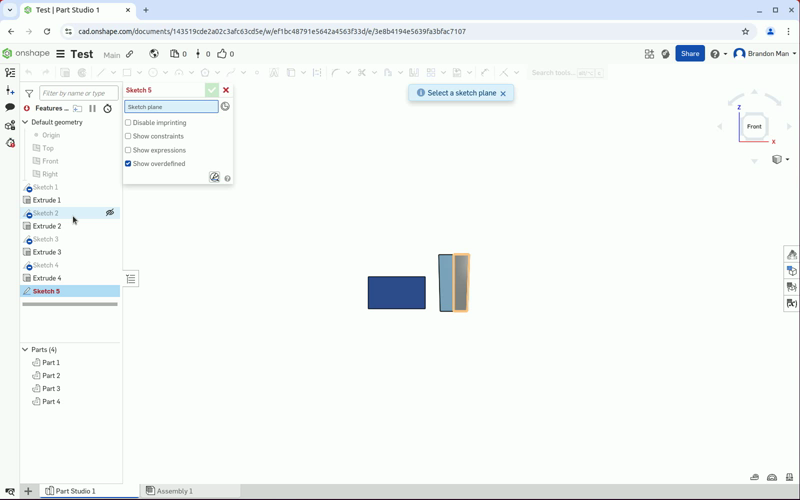
mouse_move(73, 163)
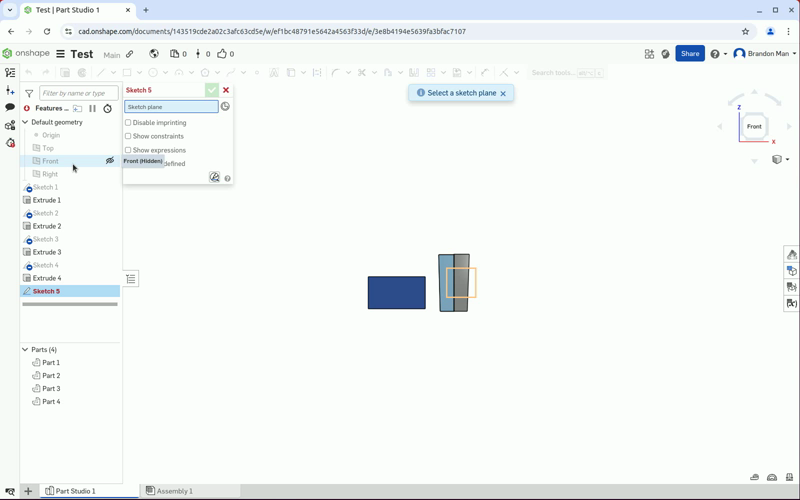
click(73, 163)
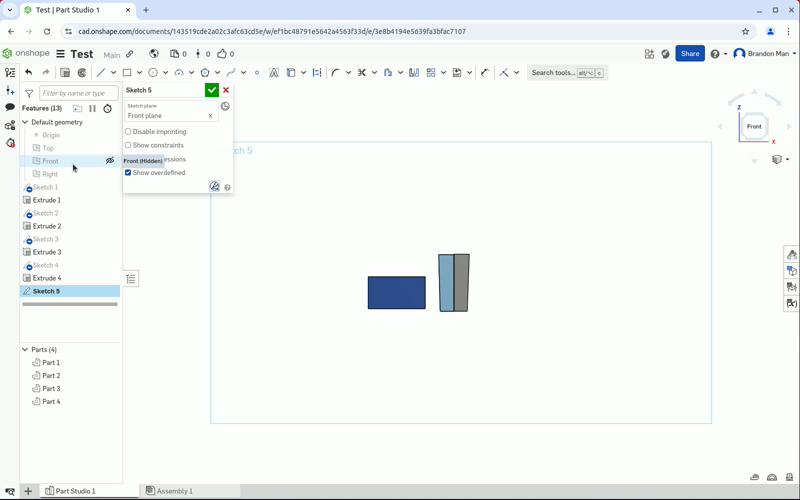
mouse_move(73, 352)
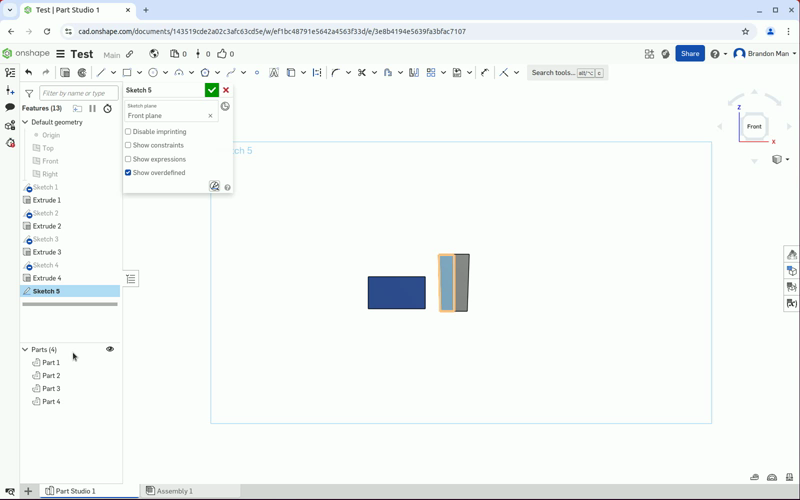
key(y)
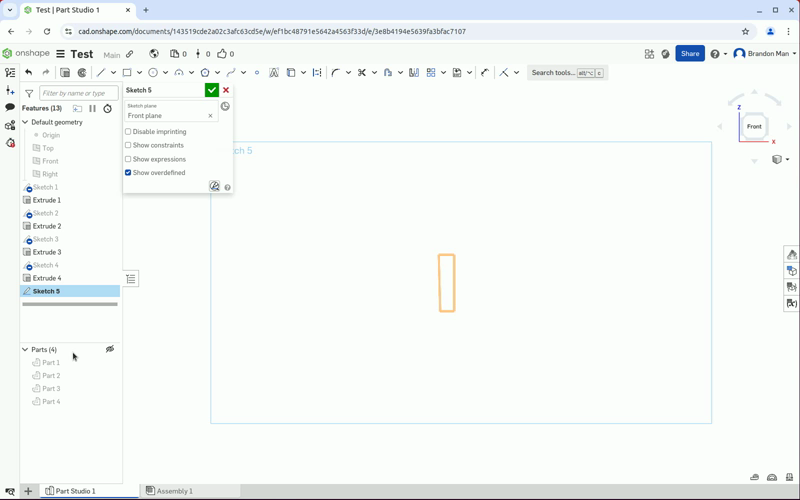
key(l)
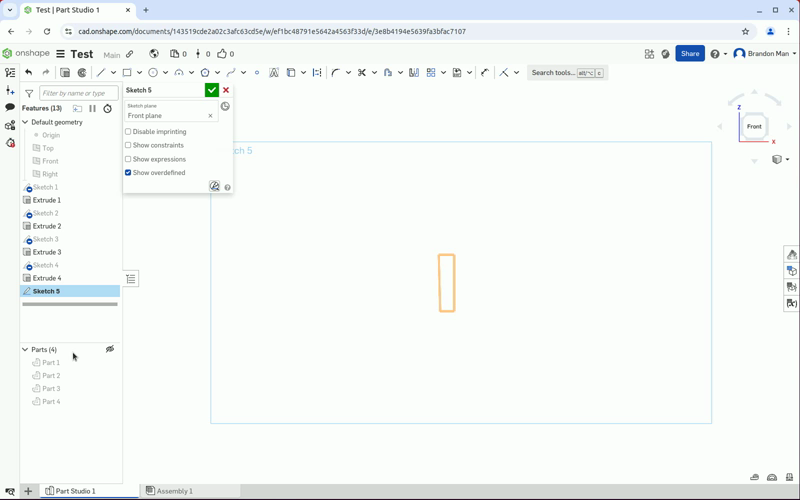
key_down(shift)
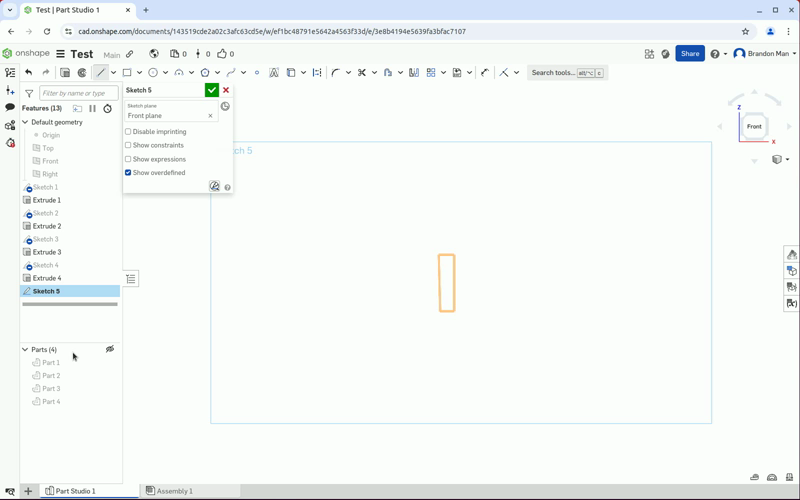
mouse_move(453, 311)
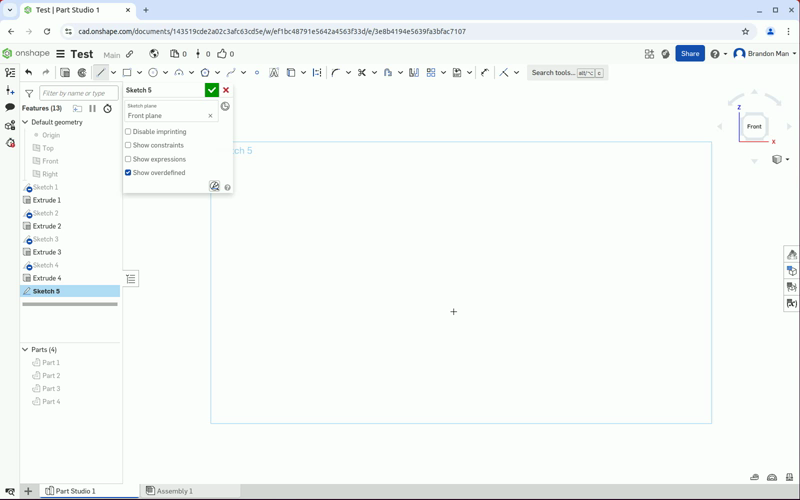
click(453, 311)
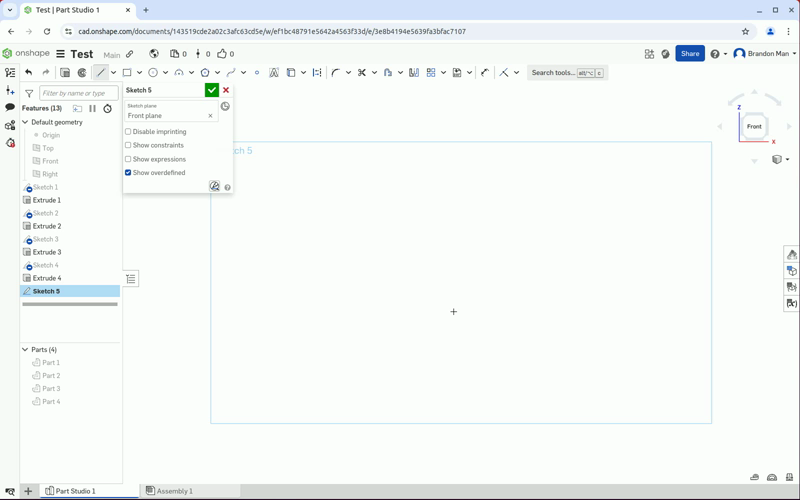
key_up(shift)
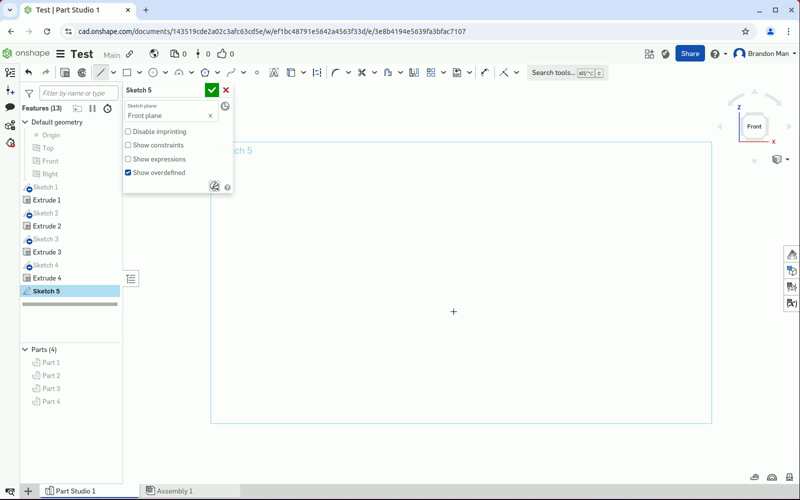
key_down(shift)
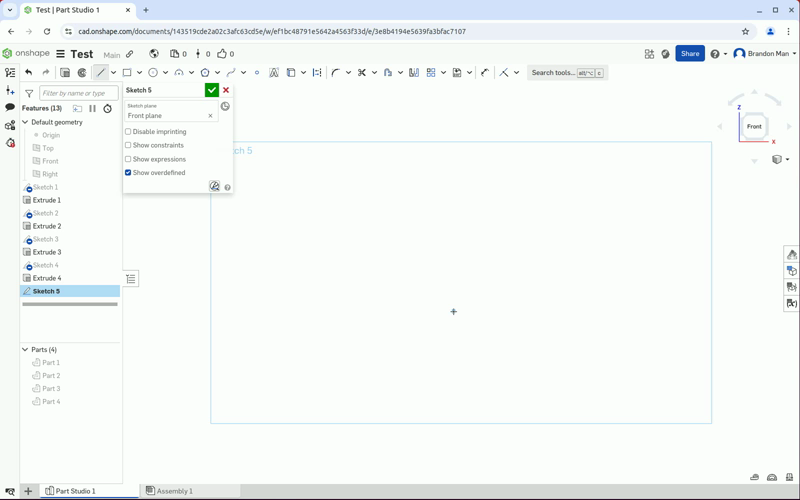
mouse_move(483, 311)
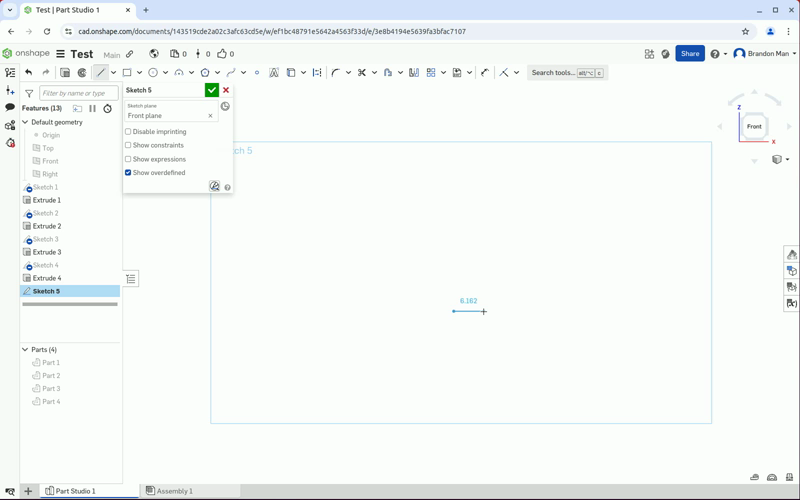
mouse_move(467, 311)
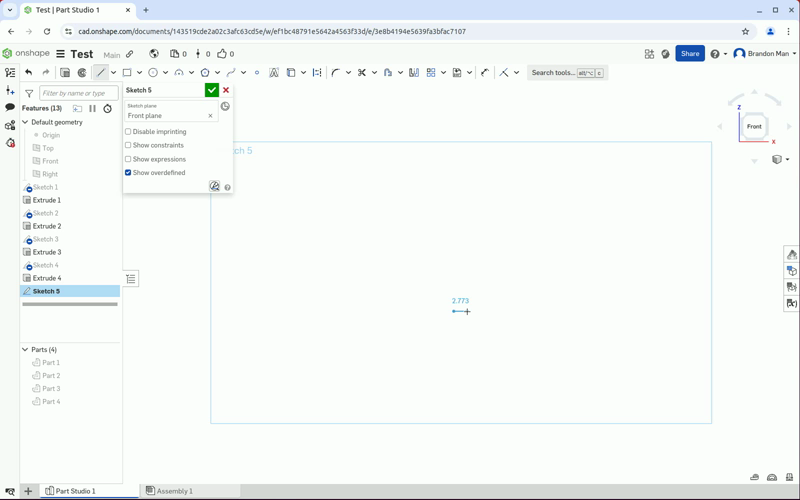
click(467, 311)
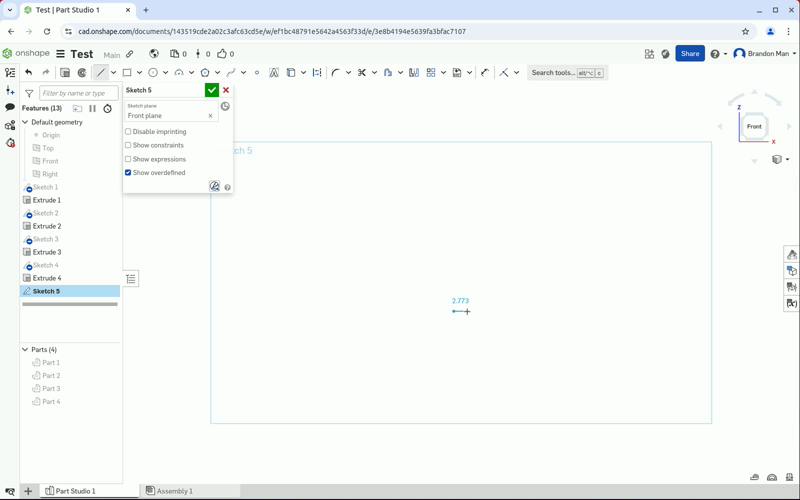
key_up(shift)
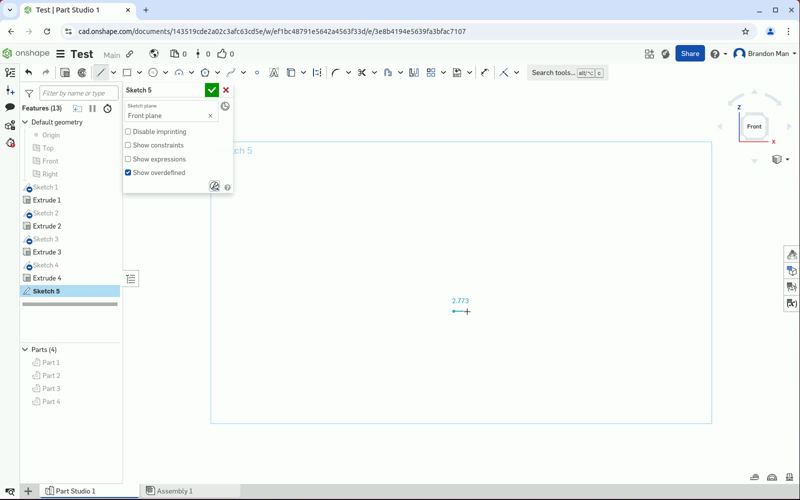
key_down(shift)
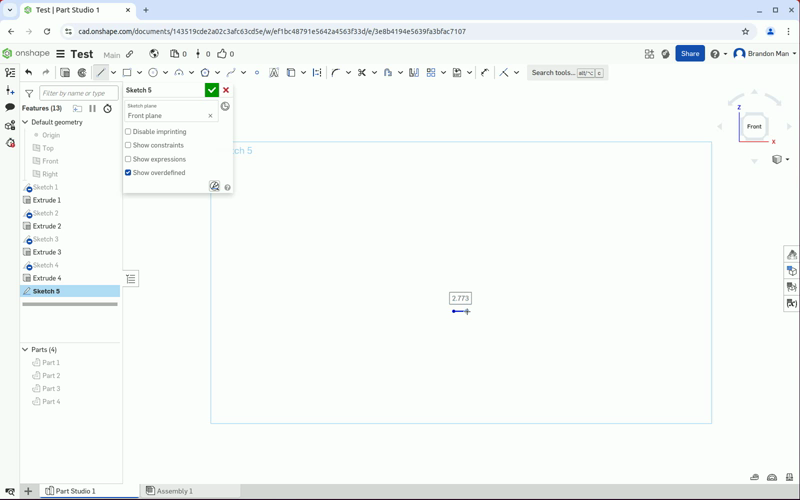
mouse_move(497, 311)
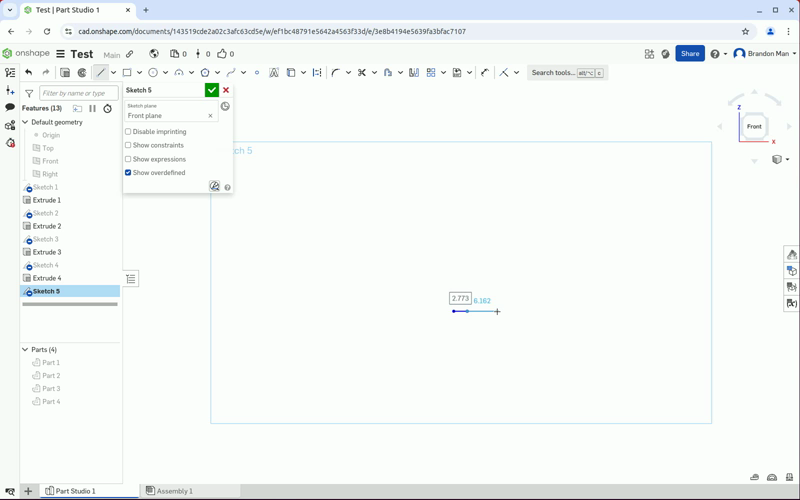
mouse_move(469, 254)
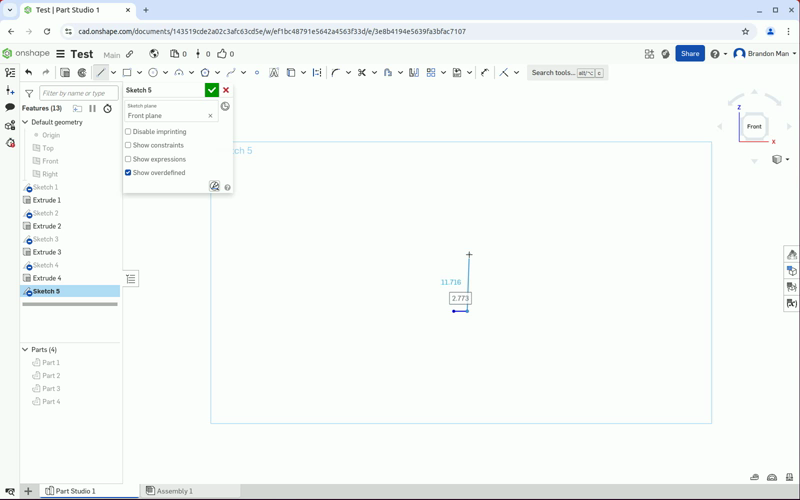
click(469, 254)
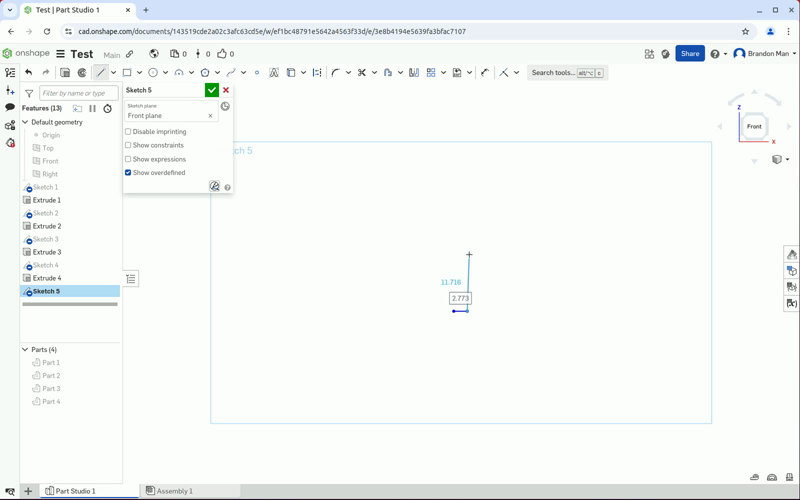
key_up(shift)
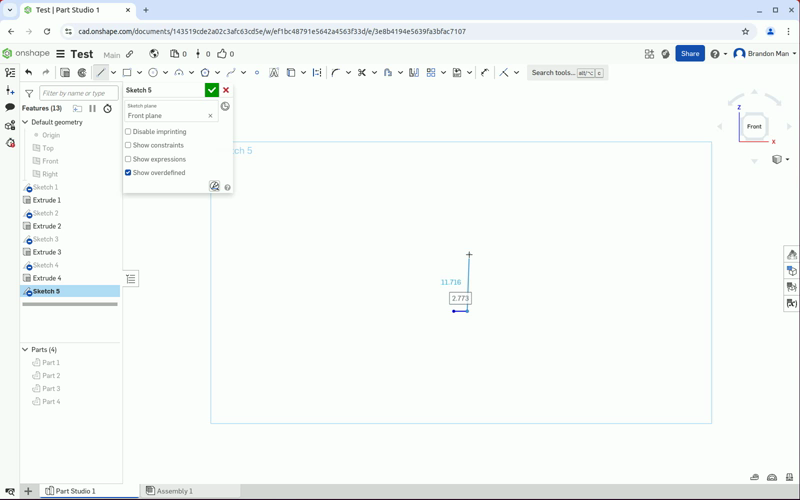
key_down(shift)
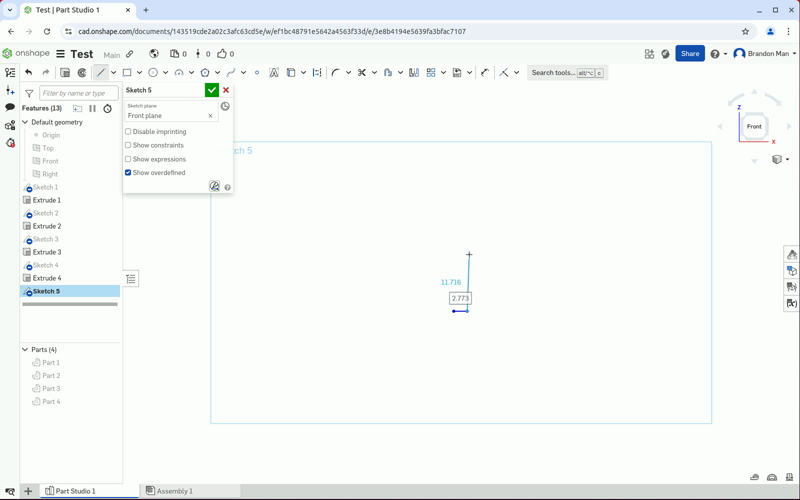
mouse_move(499, 254)
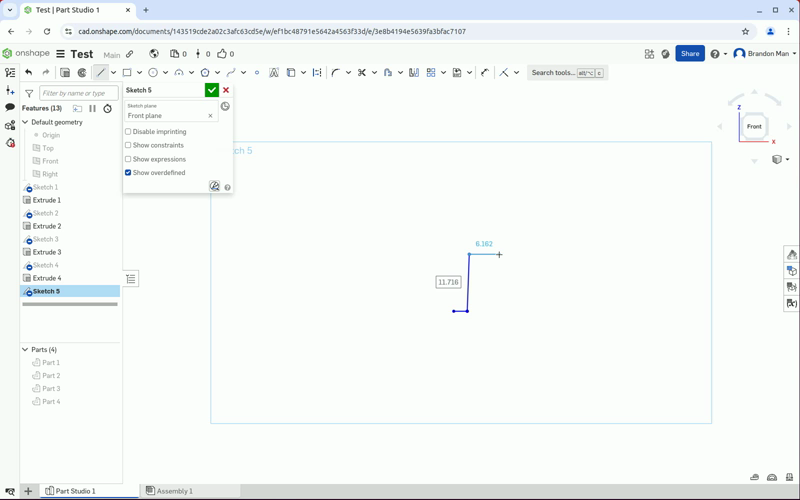
mouse_move(453, 254)
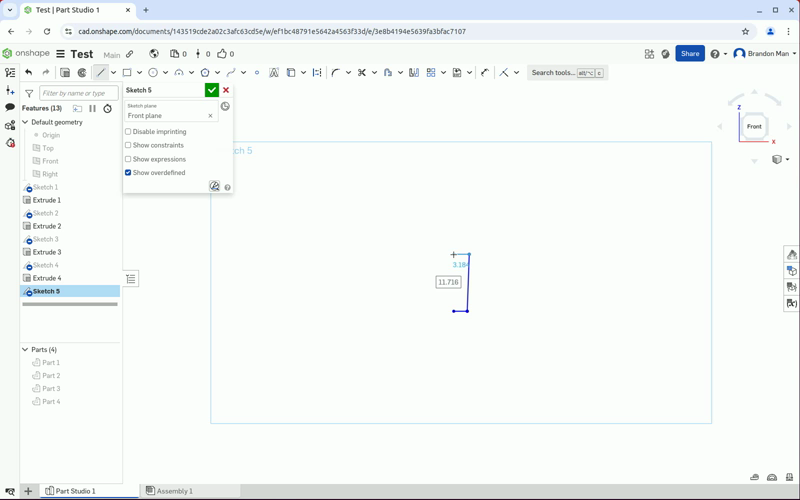
click(453, 254)
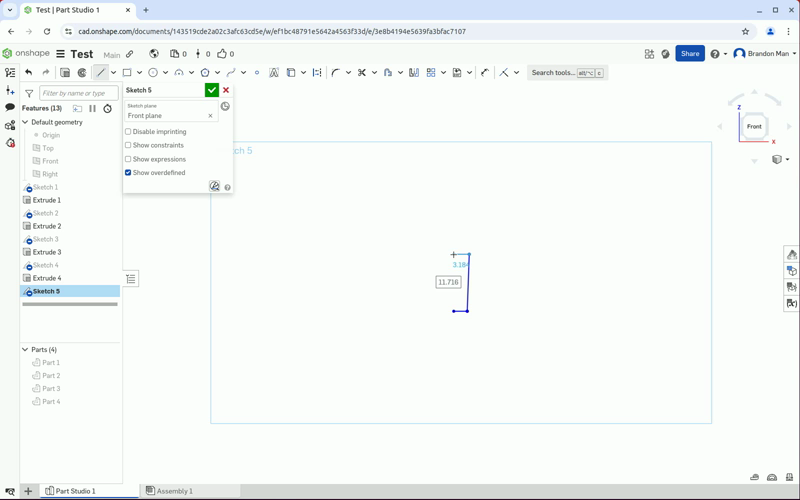
key_up(shift)
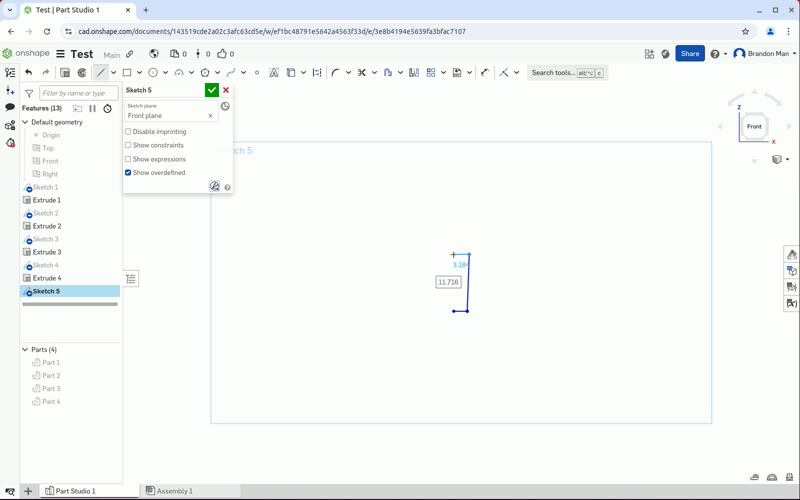
mouse_move(483, 254)
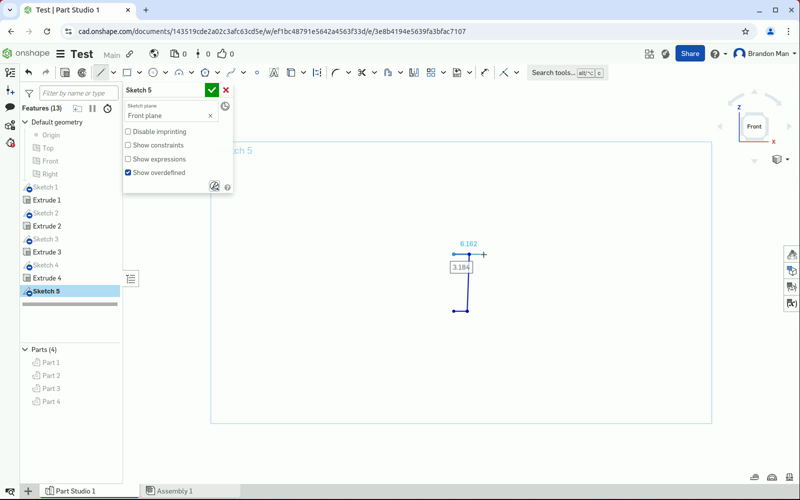
key_down(shift)
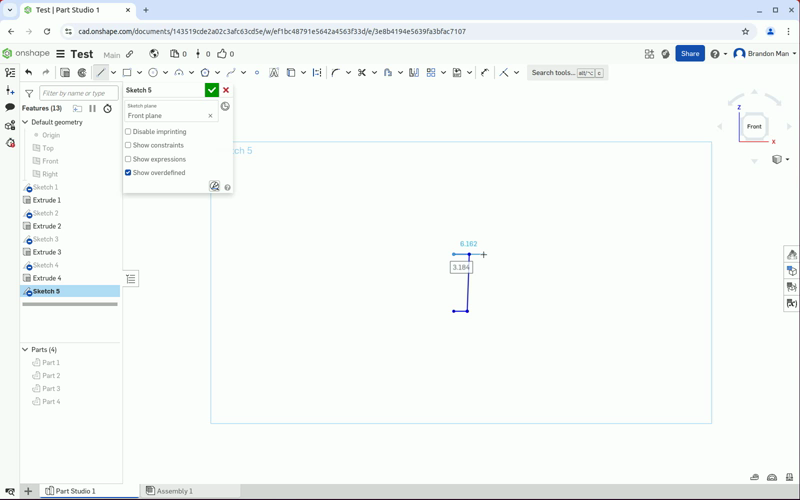
mouse_move(453, 311)
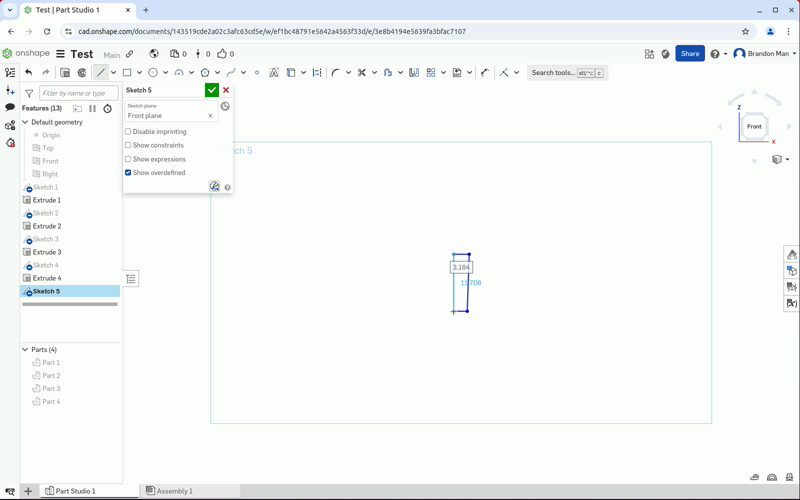
key_up(shift)
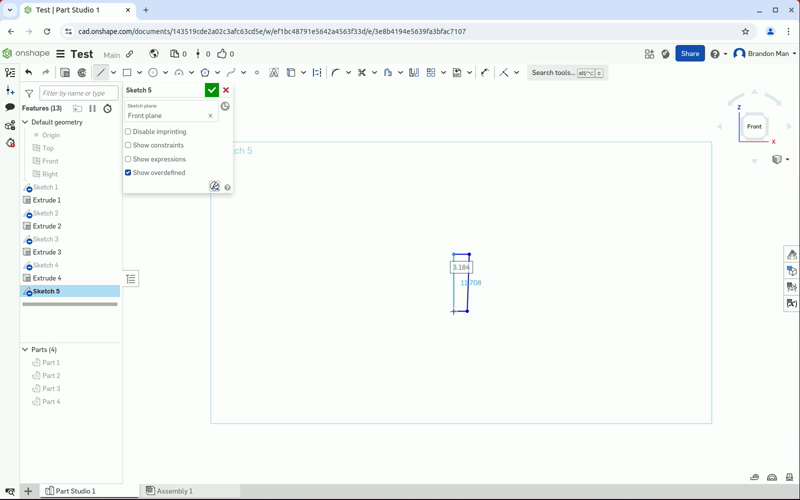
click(453, 311)
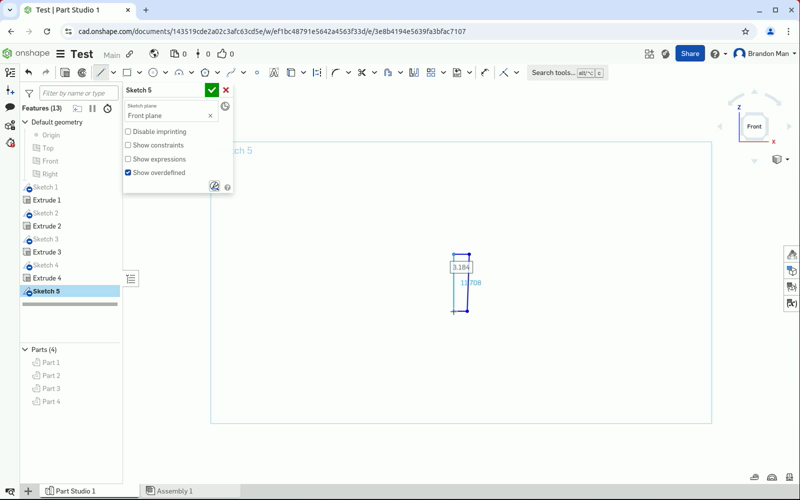
key(esc)
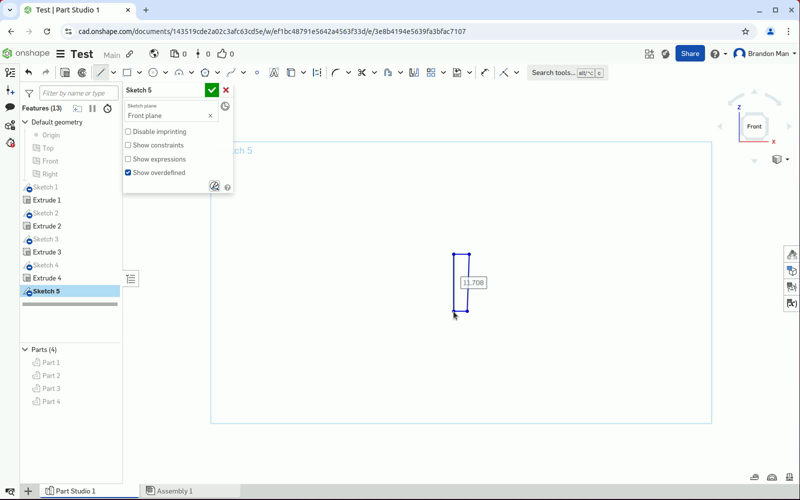
mouse_move(458, 304)
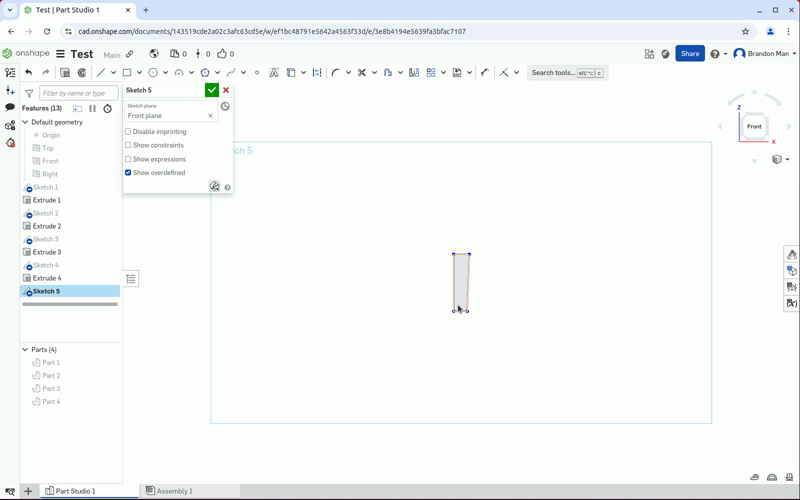
scroll(6)
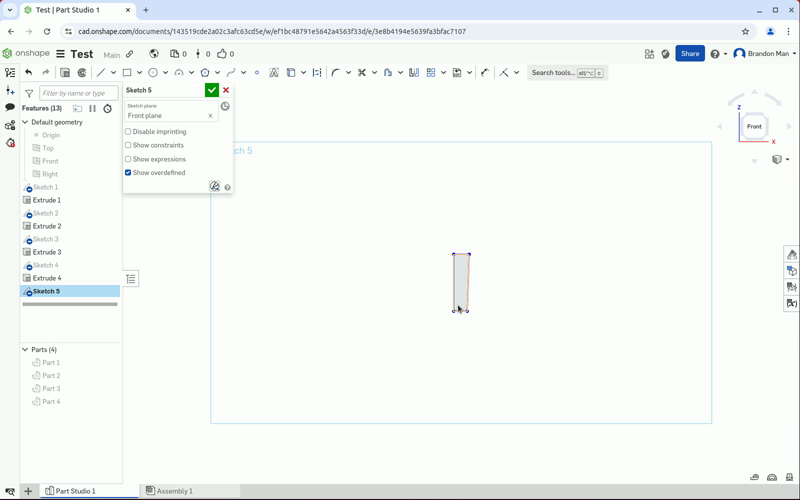
scroll(6)
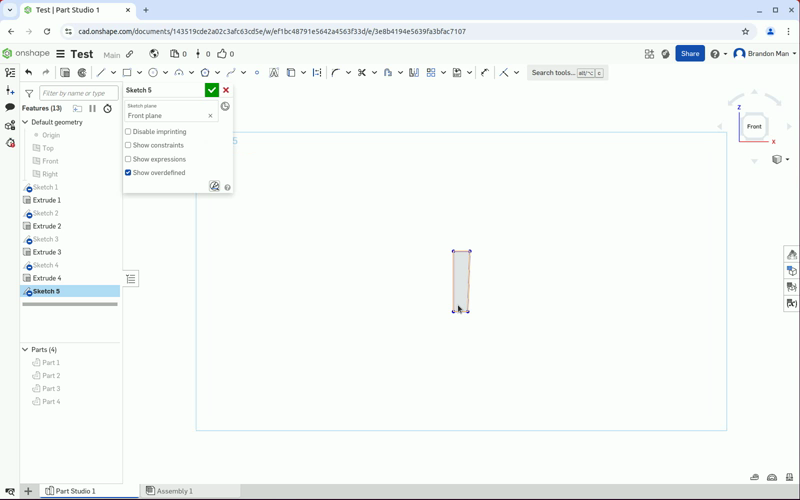
scroll(6)
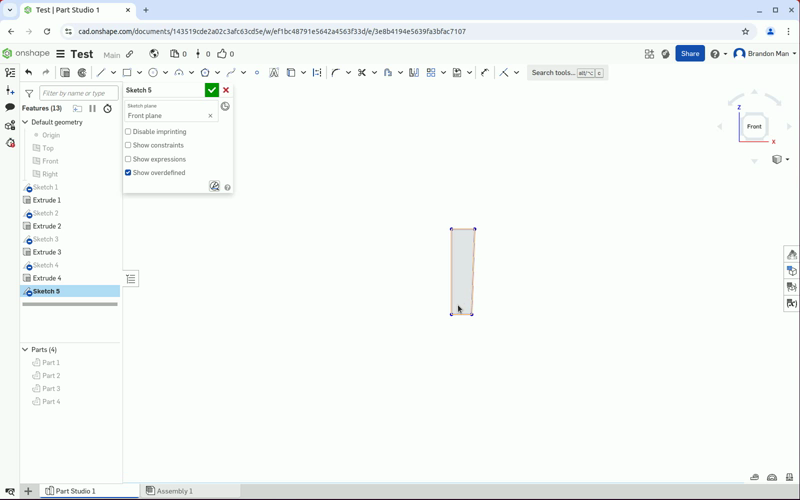
scroll(6)
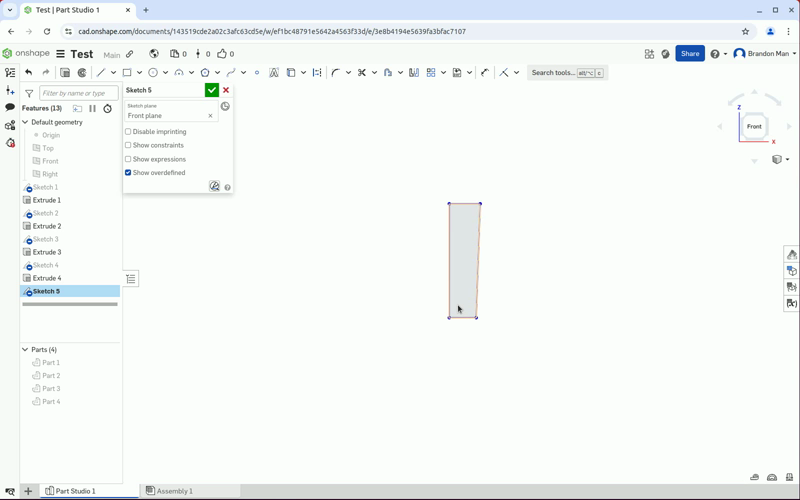
scroll(6)
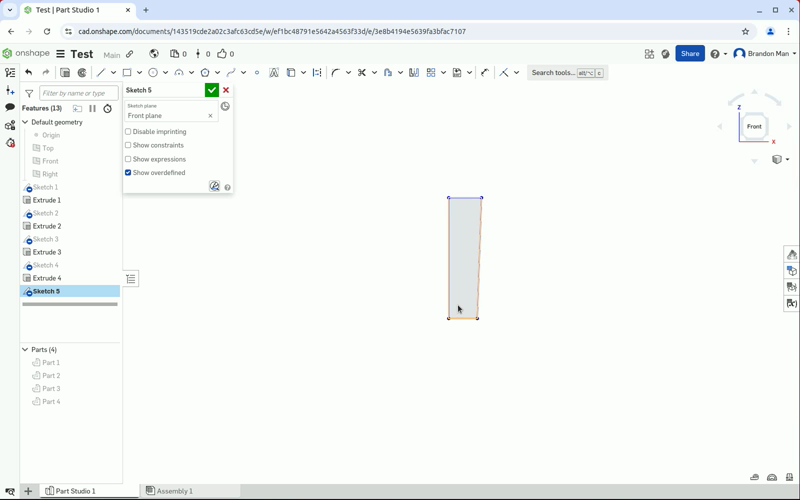
scroll(6)
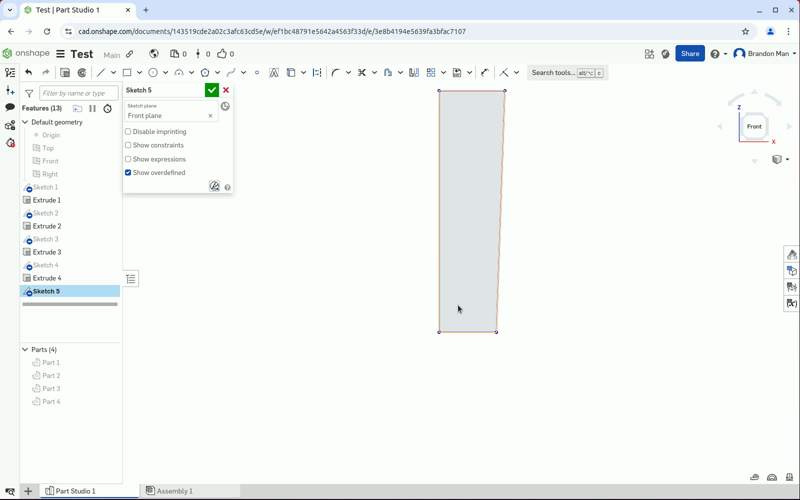
scroll(6)
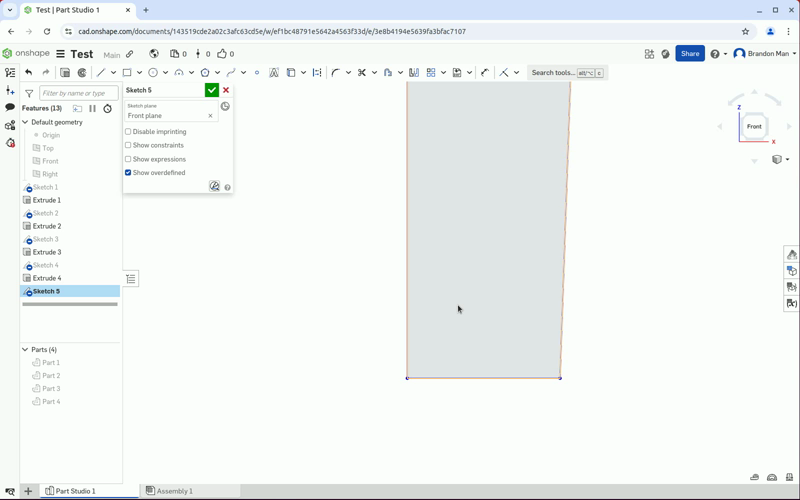
click(458, 304)
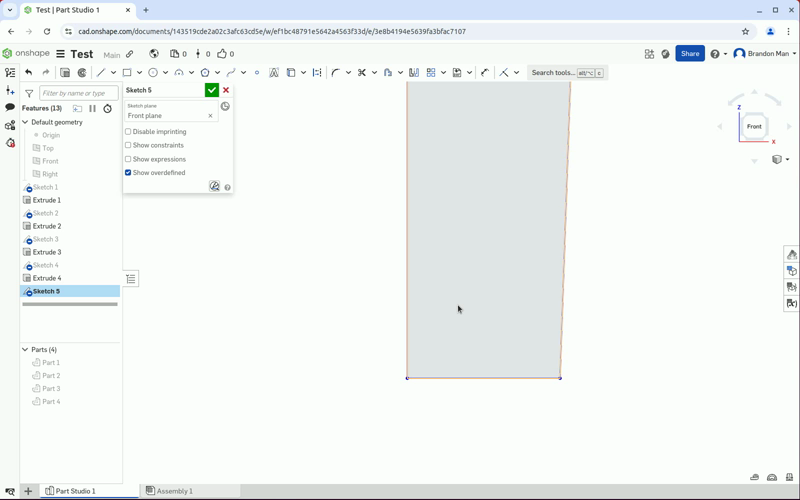
scroll(-6)
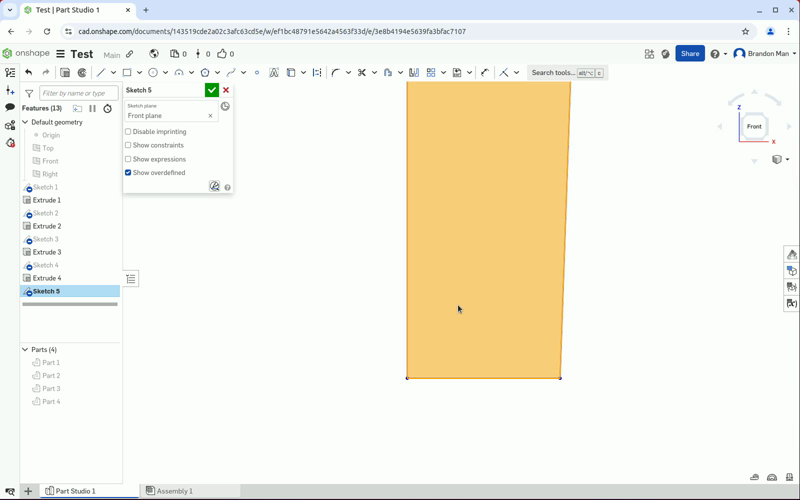
scroll(-6)
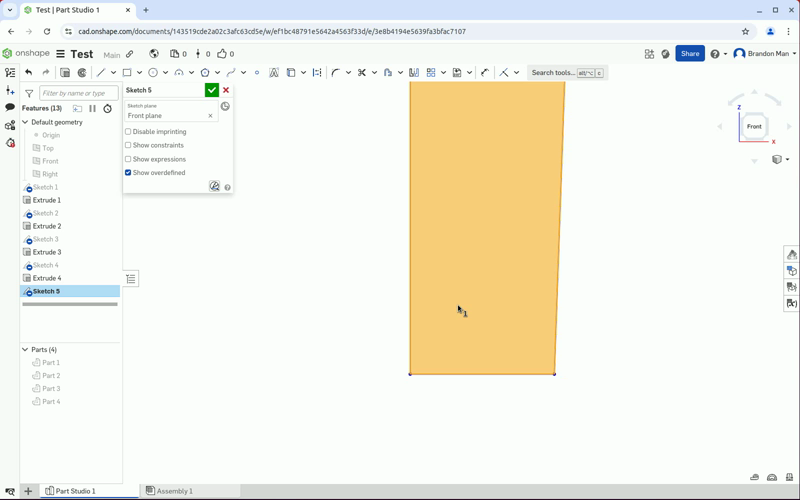
scroll(-6)
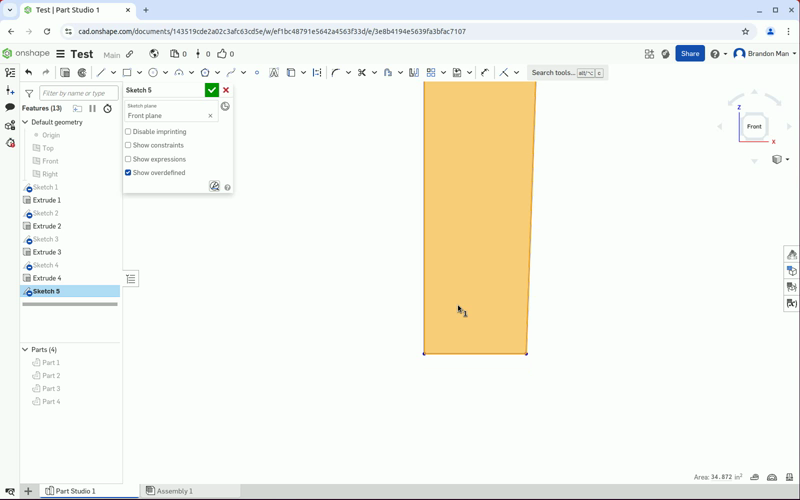
scroll(-6)
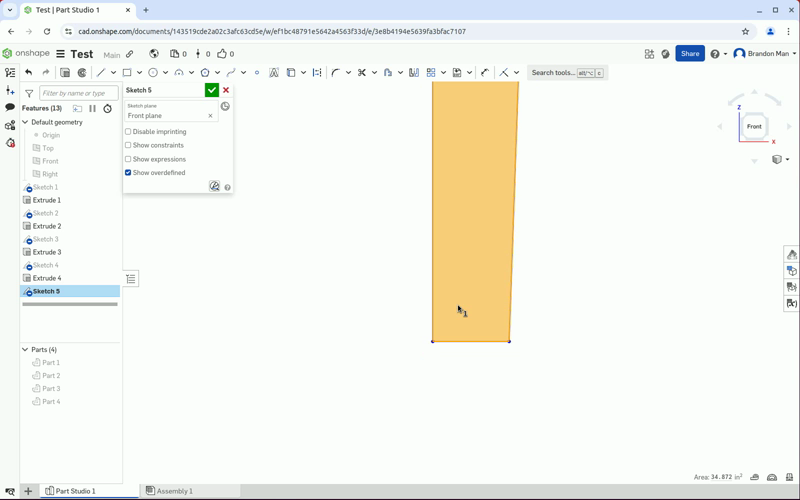
scroll(-6)
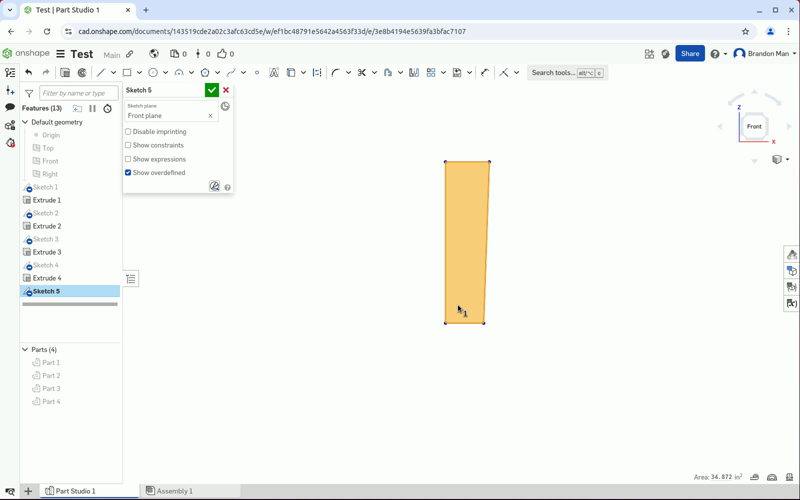
scroll(-6)
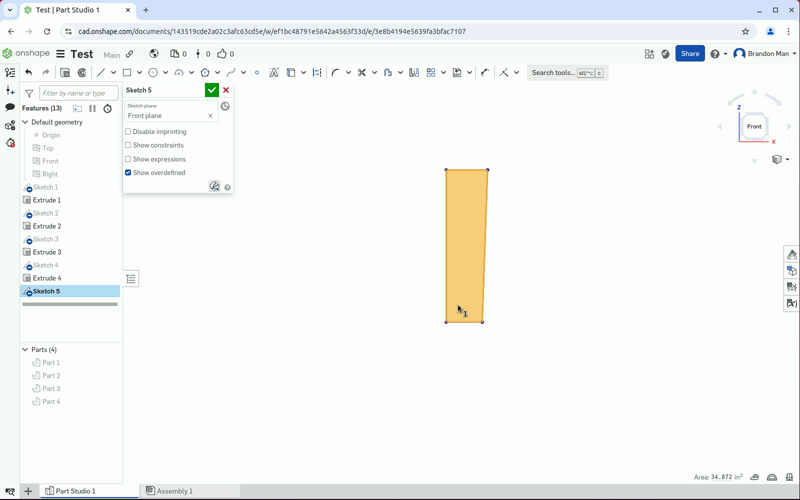
scroll(-6)
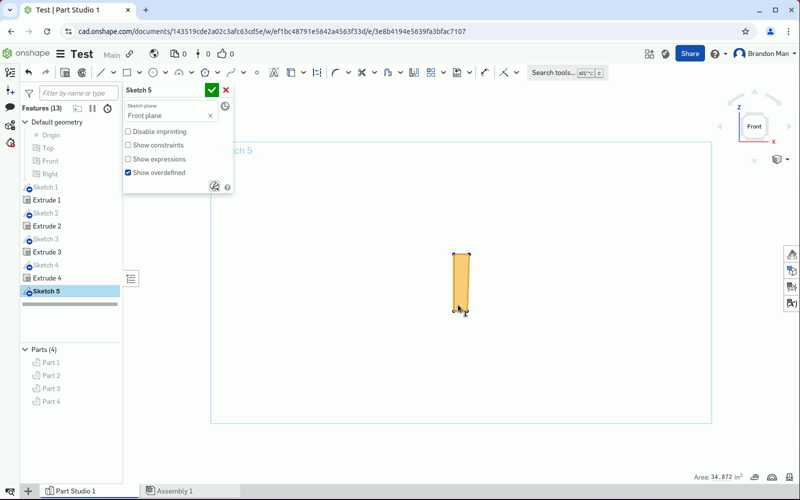
mouse_move(73, 352)
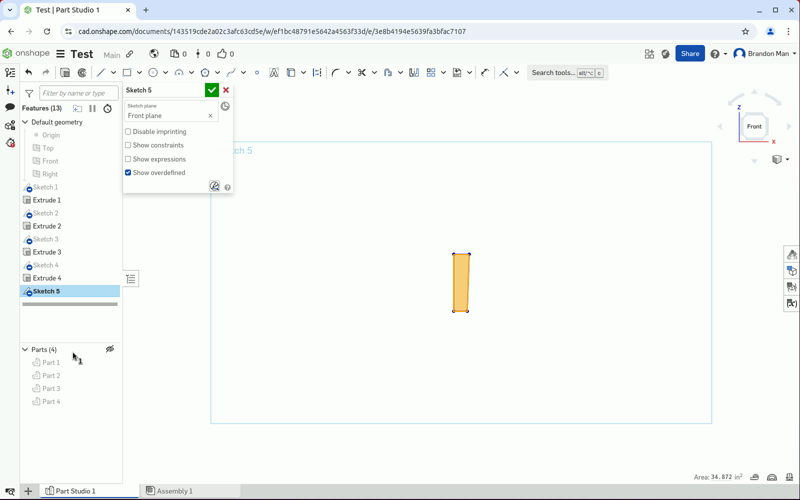
key(shift+y)
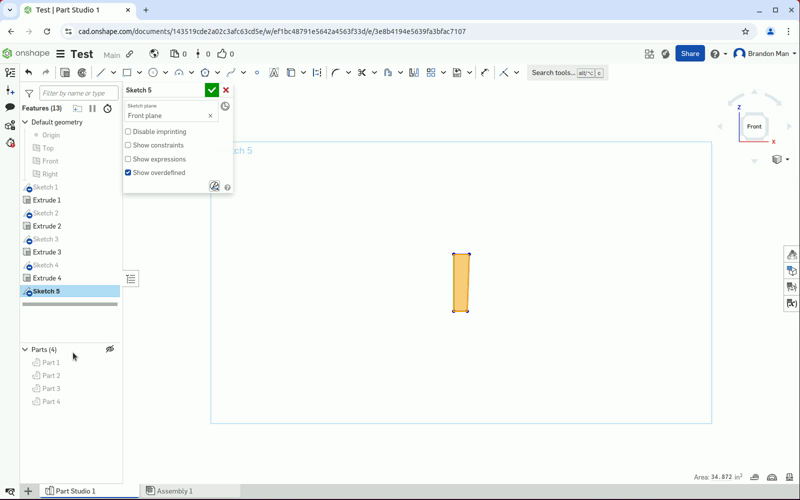
key(shift+e)
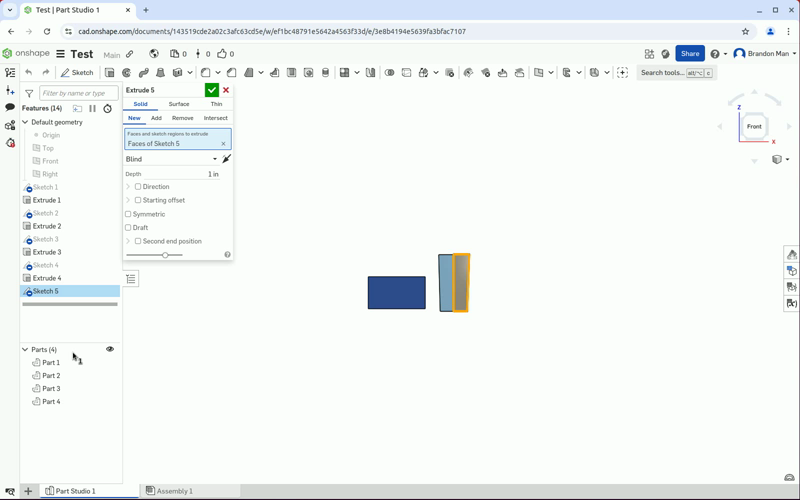
mouse_move(143, 106)
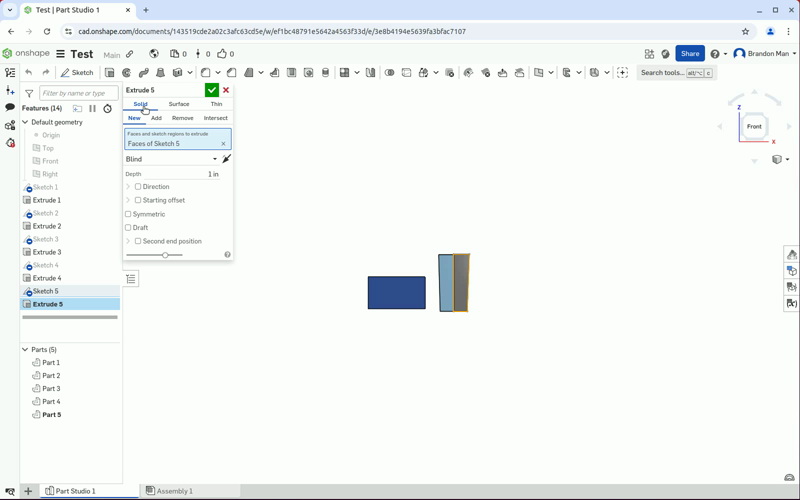
click(143, 106)
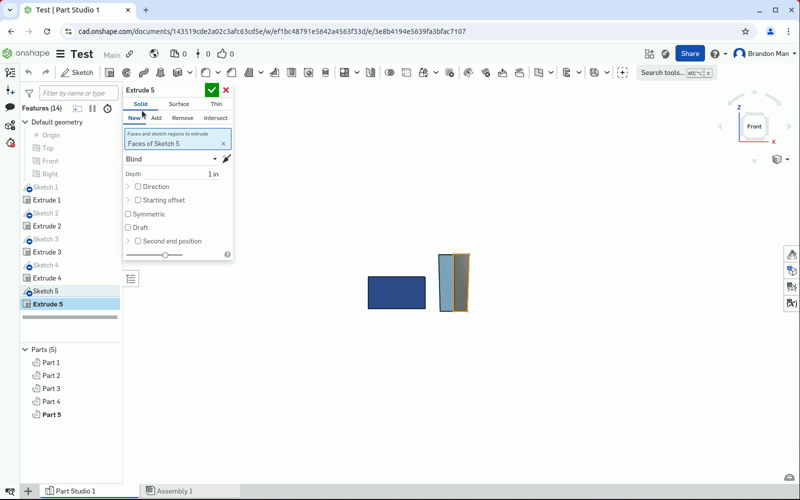
mouse_move(137, 120)
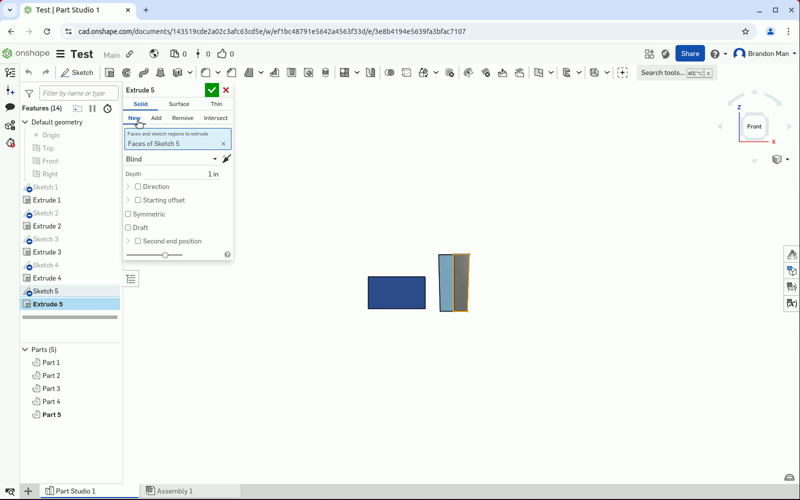
click(137, 120)
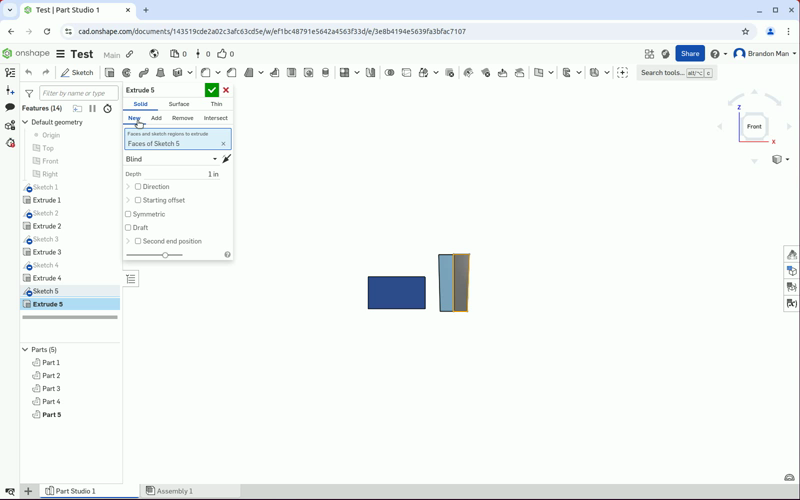
key(tab, 4)
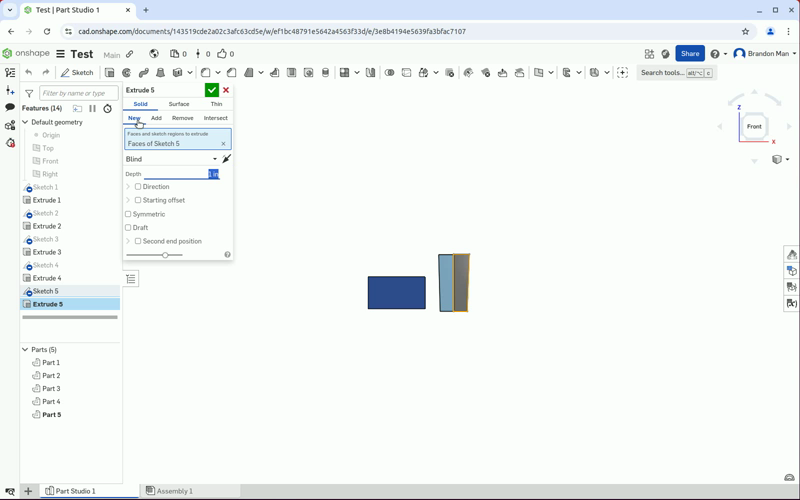
text(-11.554)
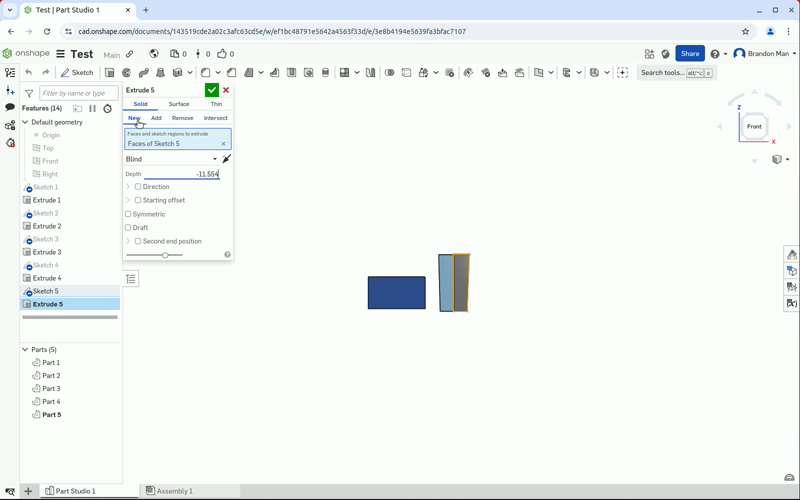
key(enter)
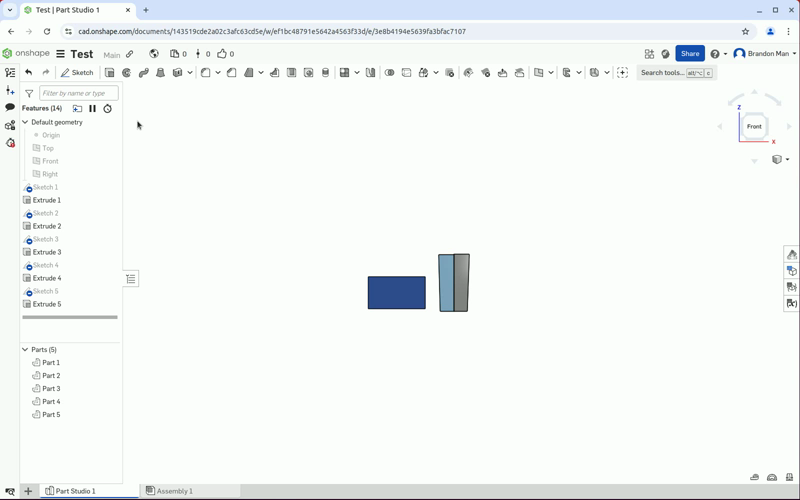
key(shift+h)
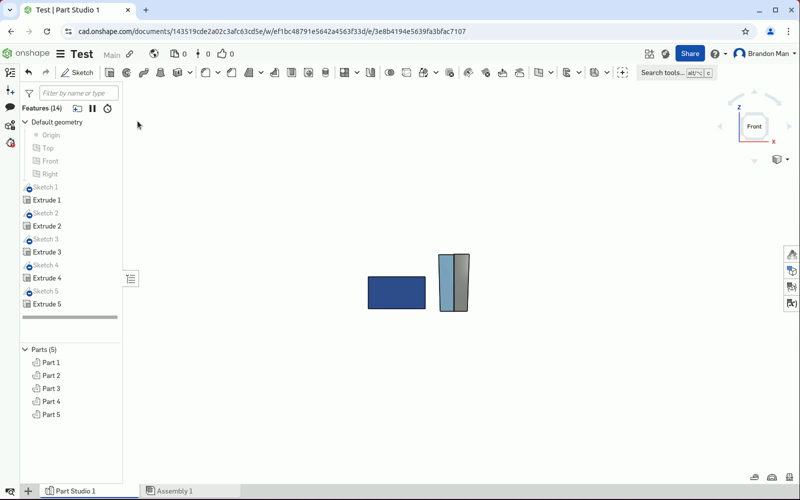
key(shift+h)
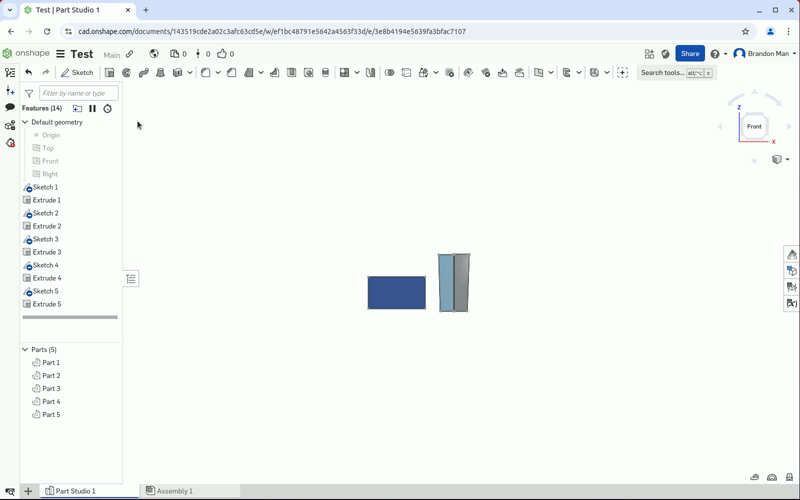
key(shift+7)
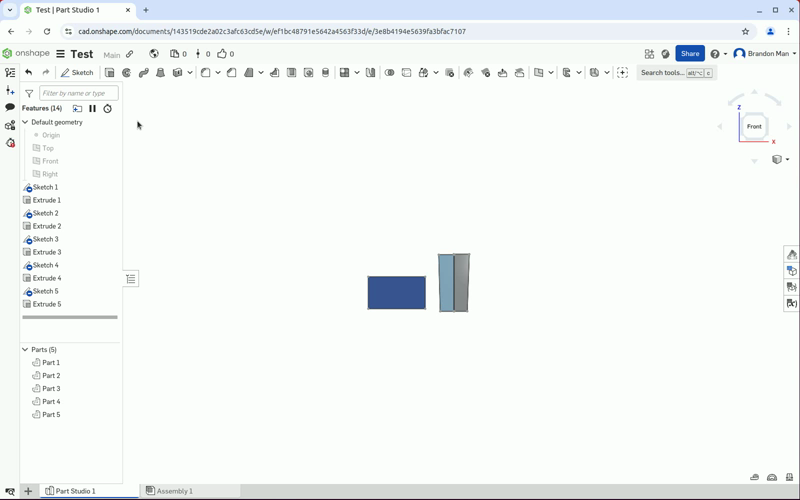
key(left, 2)
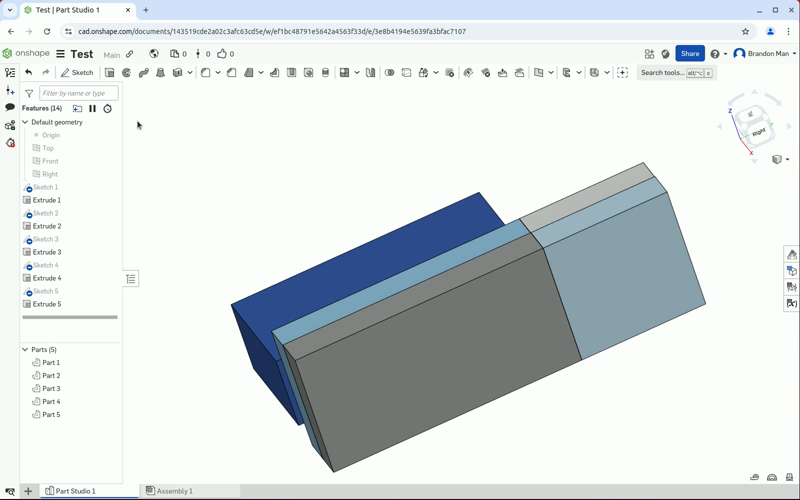
key(down, 2)
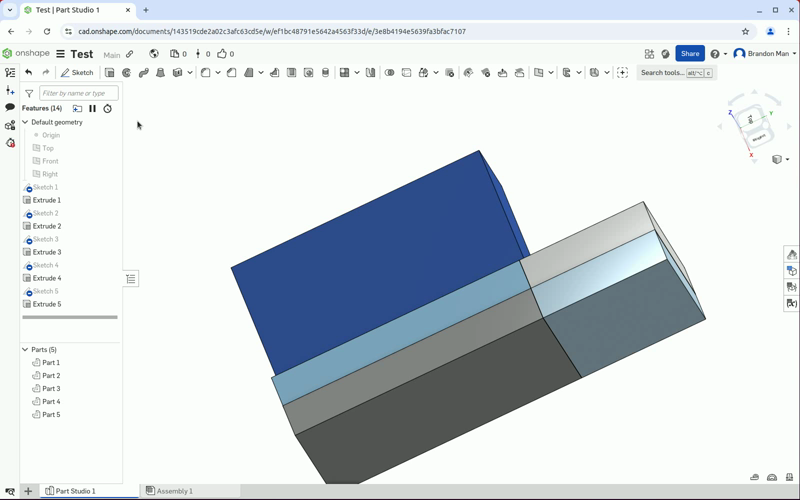
key(up, 2)
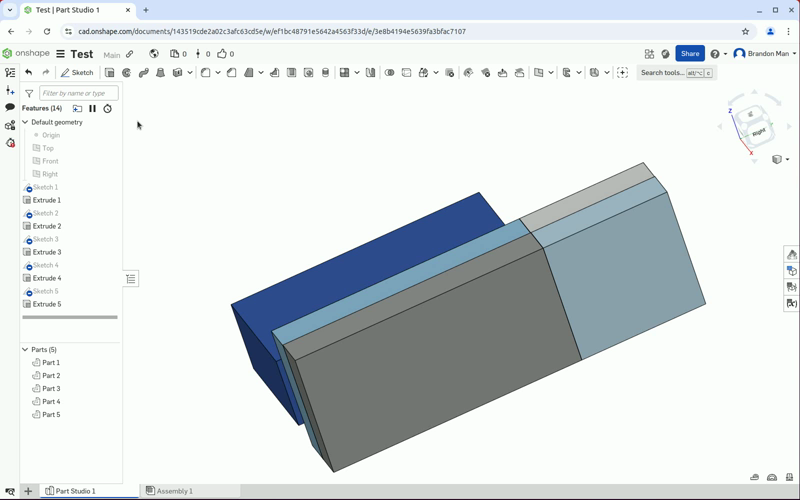
key(right, 2)
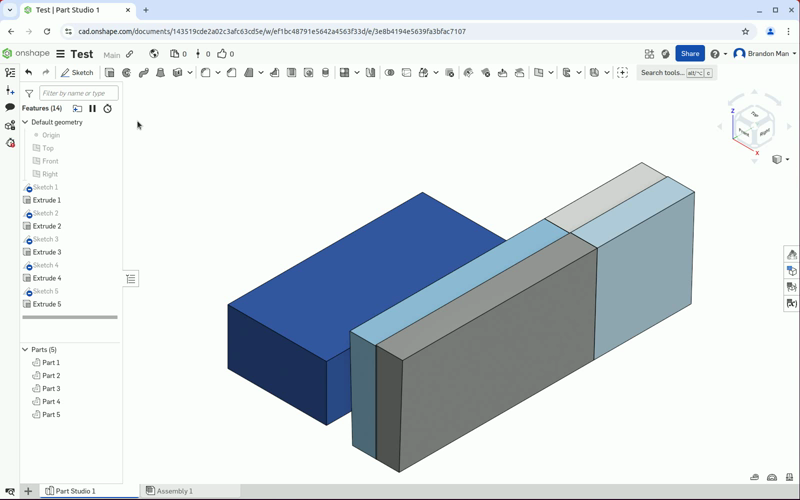
mouse_move(73, 189)
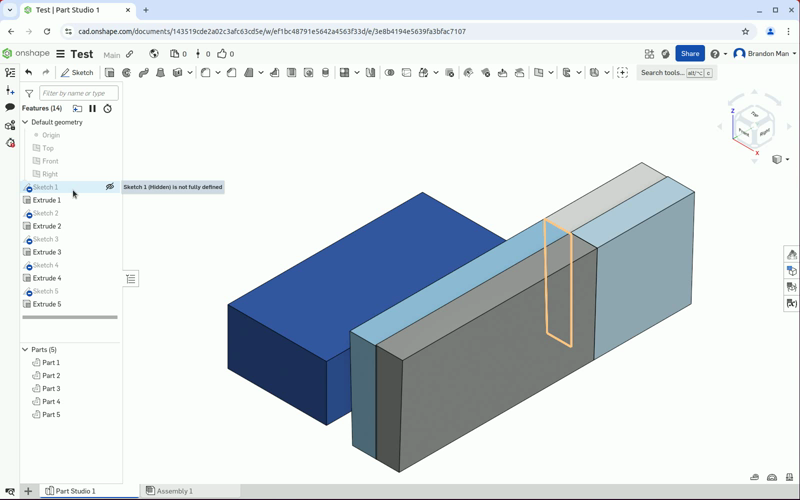
click(73, 189)